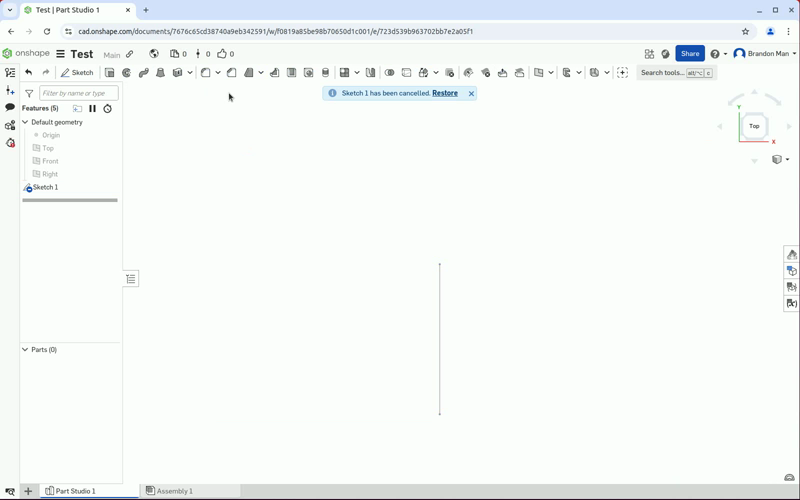
key(shift+h)
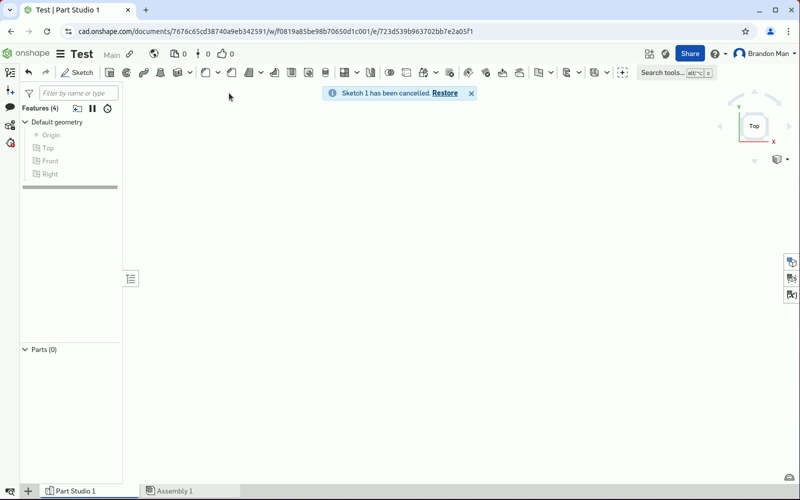
mouse_move(73, 352)
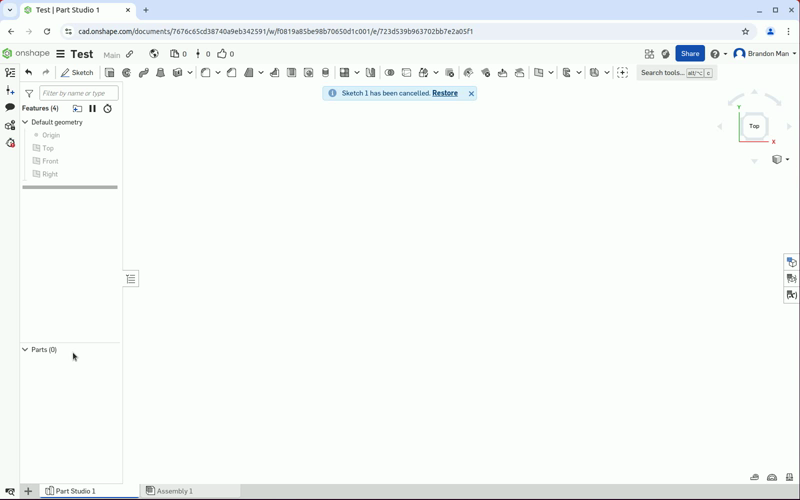
key(y)
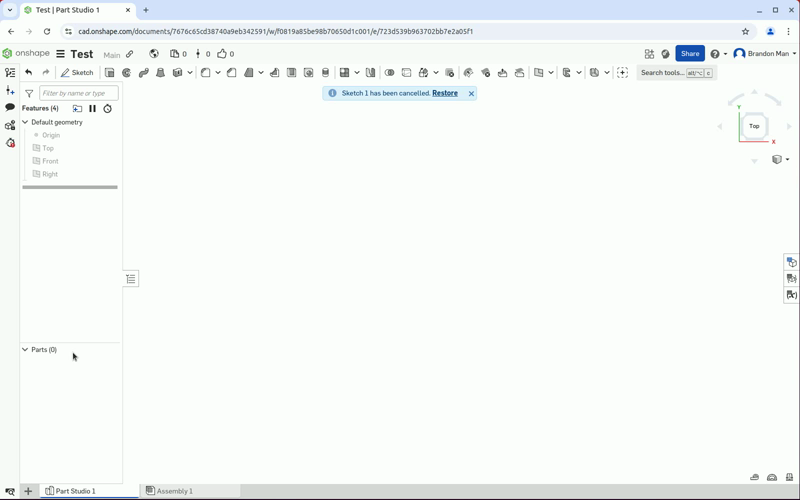
key(shift+p)
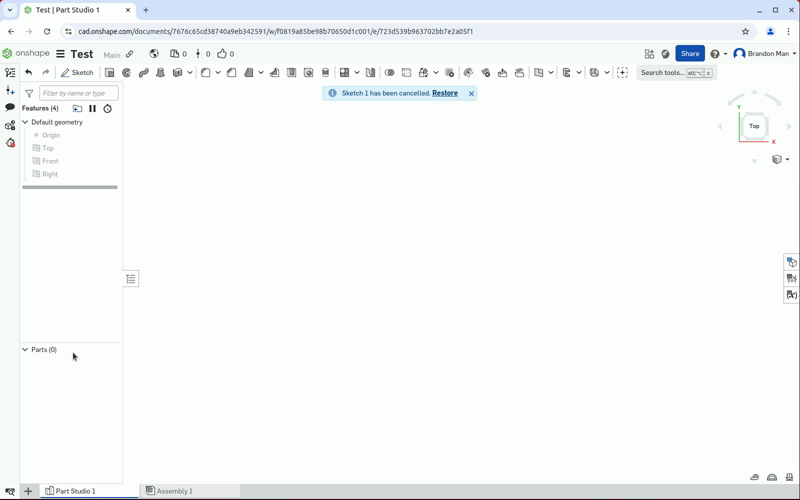
key(space)
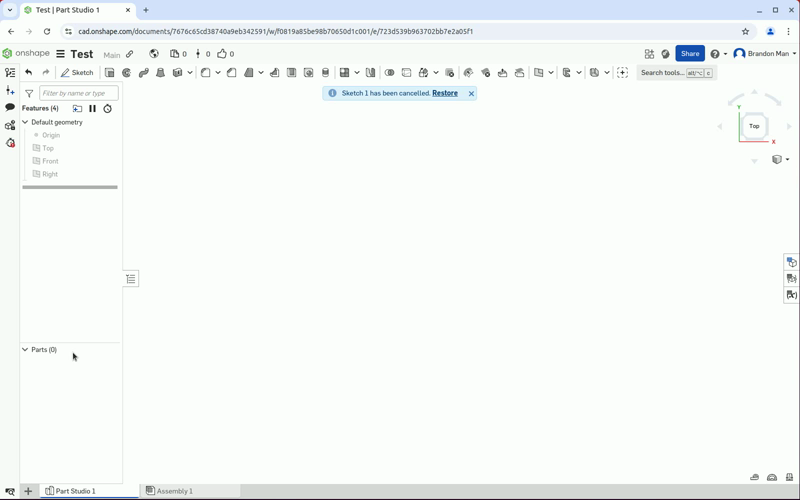
key_down(shift)
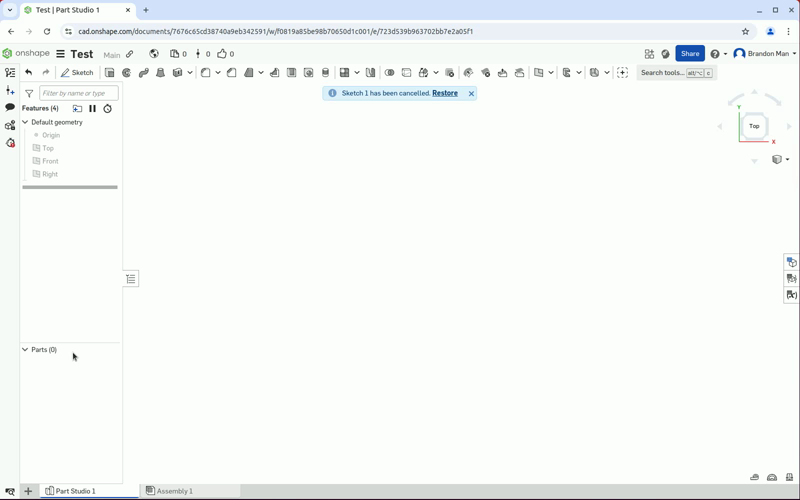
key(up)
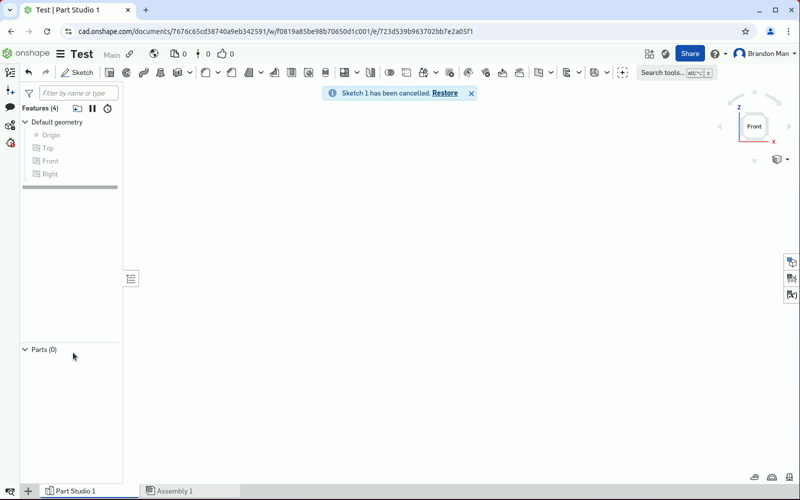
key_up(shift)
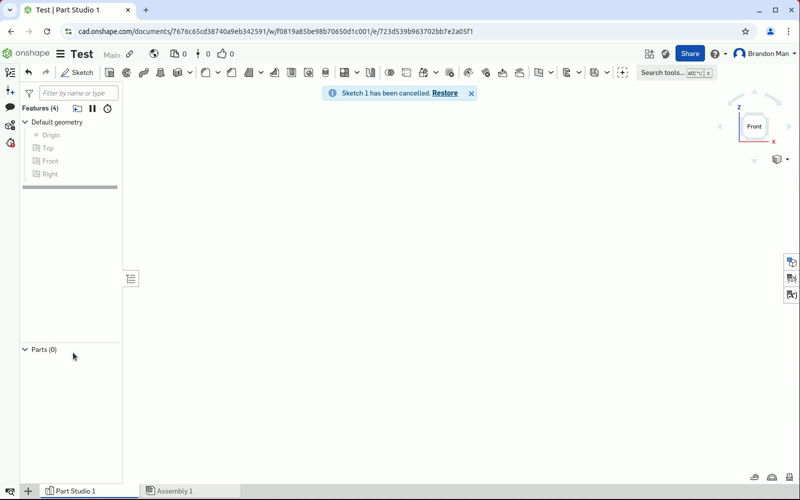
mouse_move(73, 352)
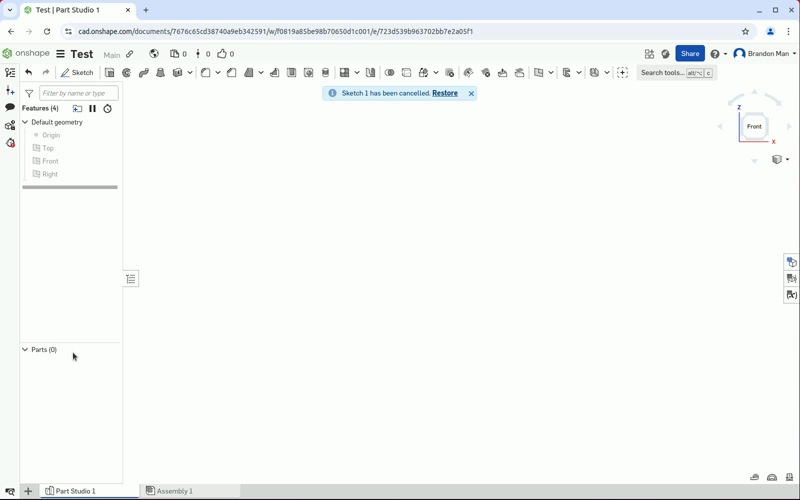
key(shift+y)
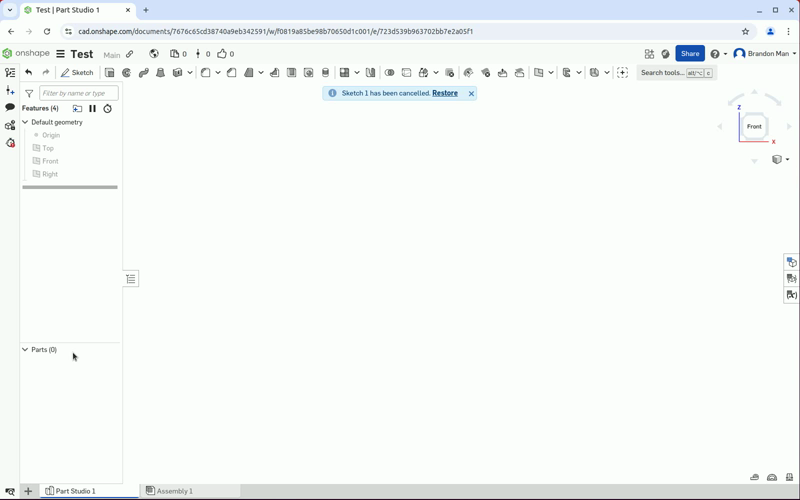
key(shift+s)
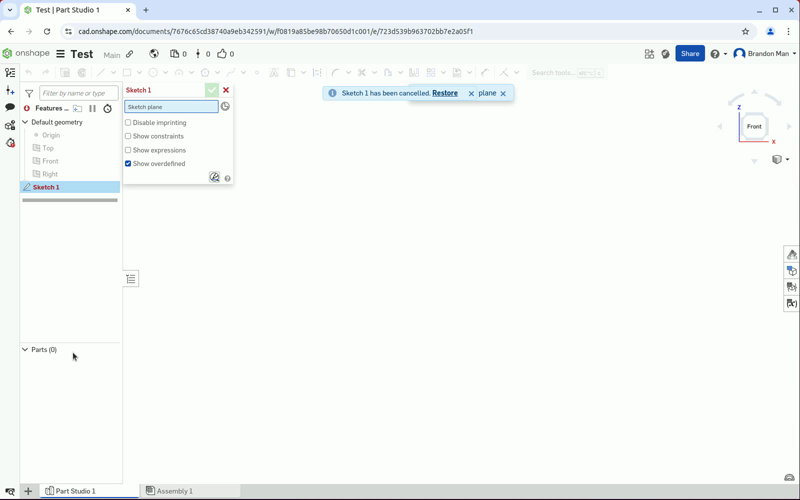
mouse_move(73, 163)
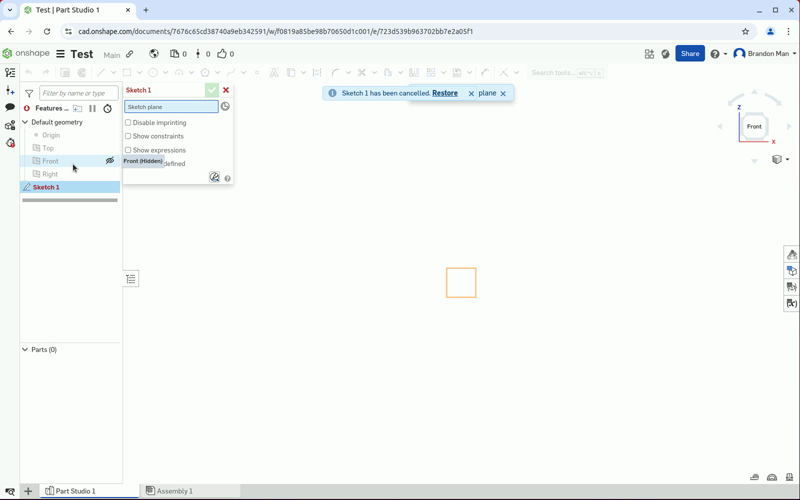
click(73, 163)
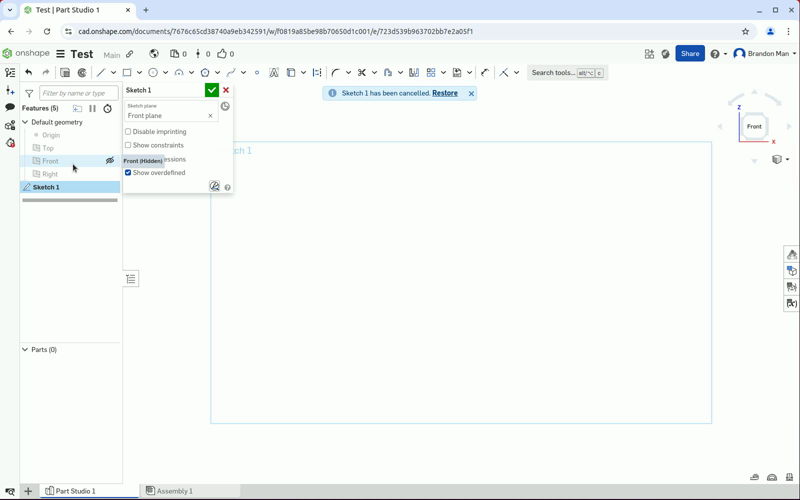
mouse_move(73, 352)
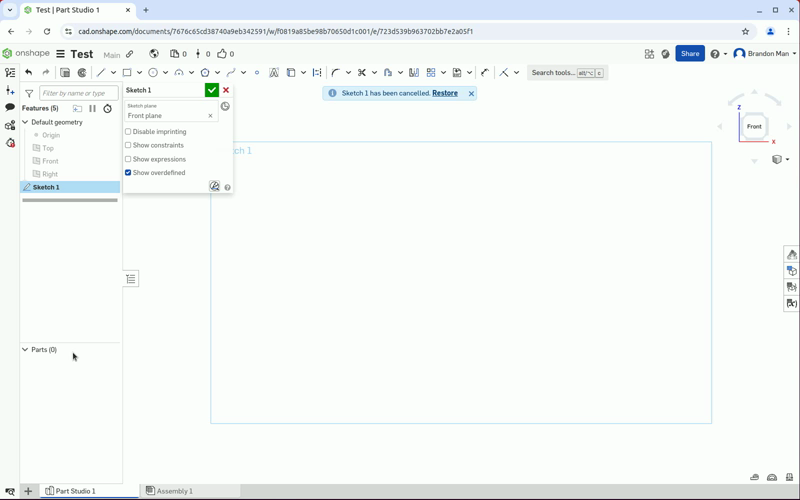
key(y)
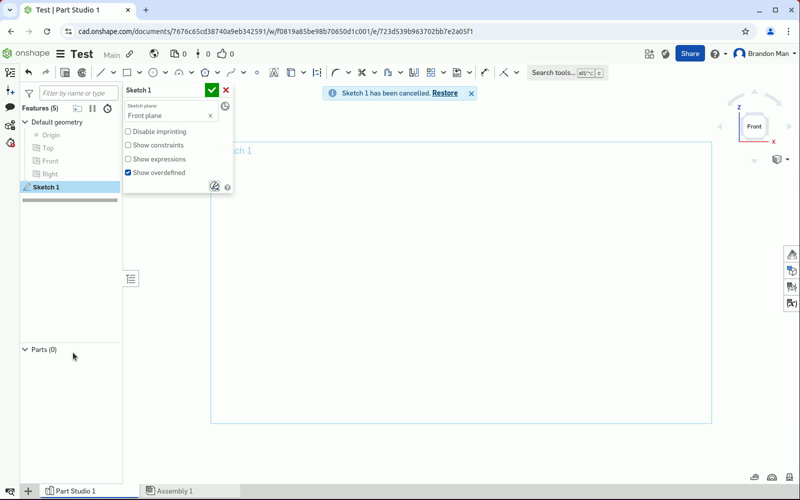
key(l)
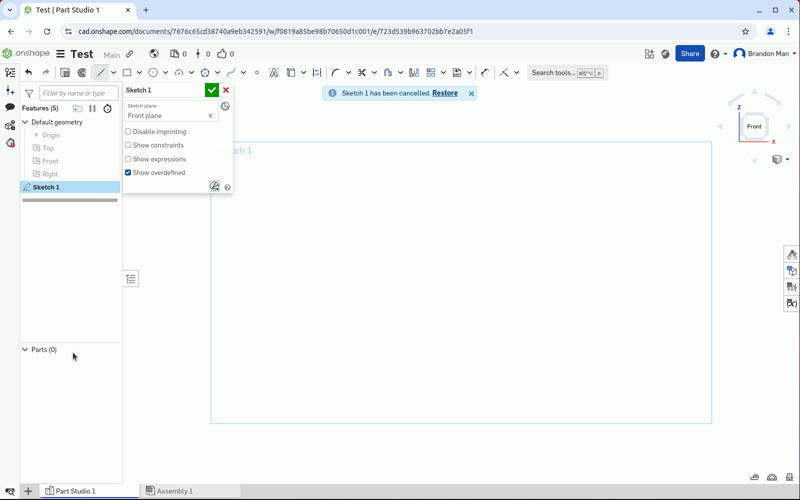
key_down(shift)
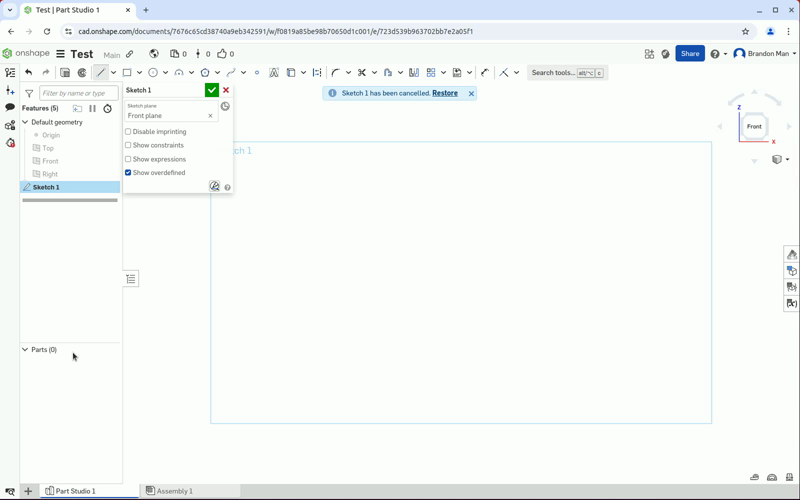
mouse_move(445, 282)
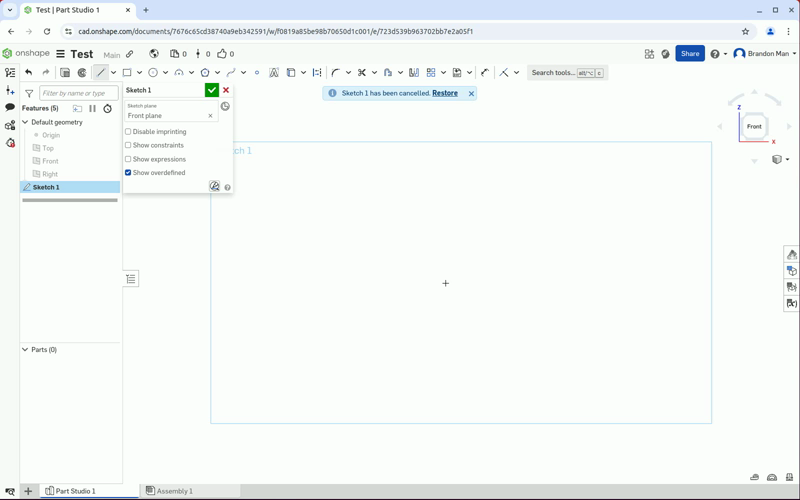
click(445, 282)
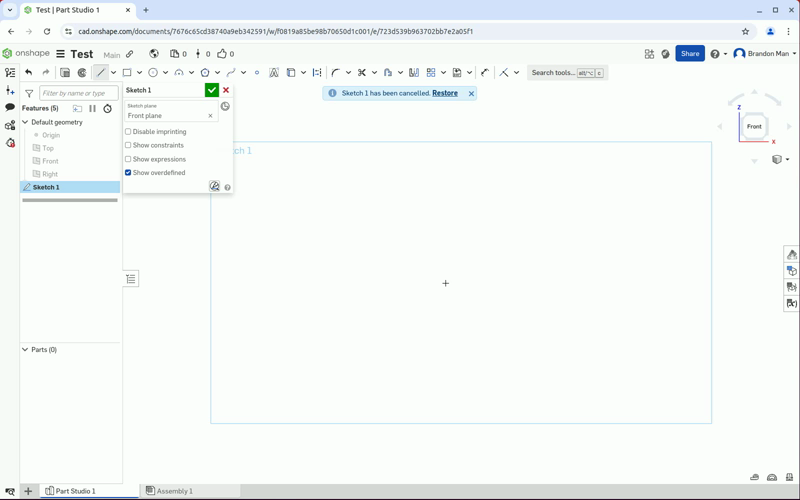
key_up(shift)
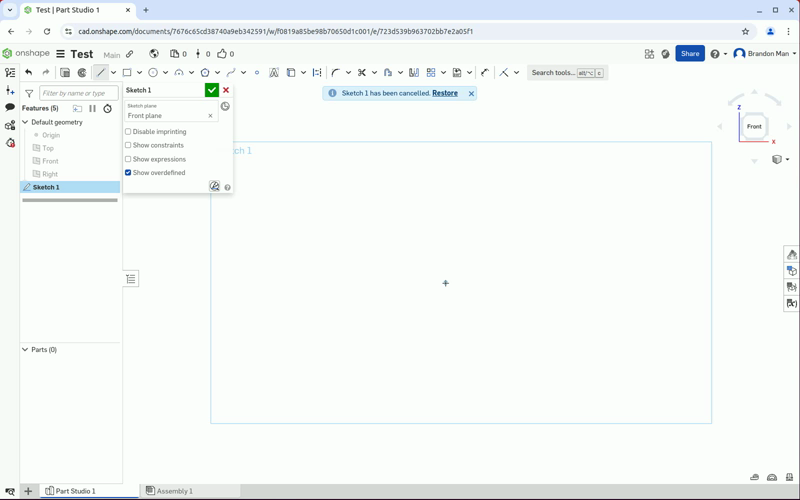
key_down(shift)
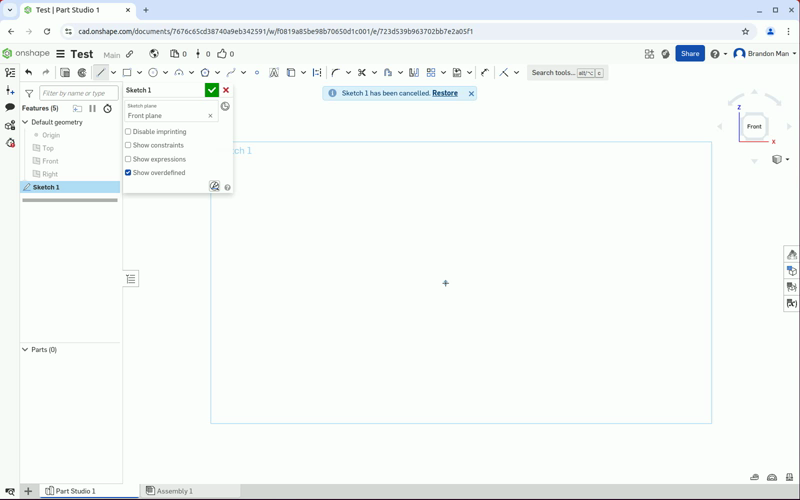
mouse_move(573, 282)
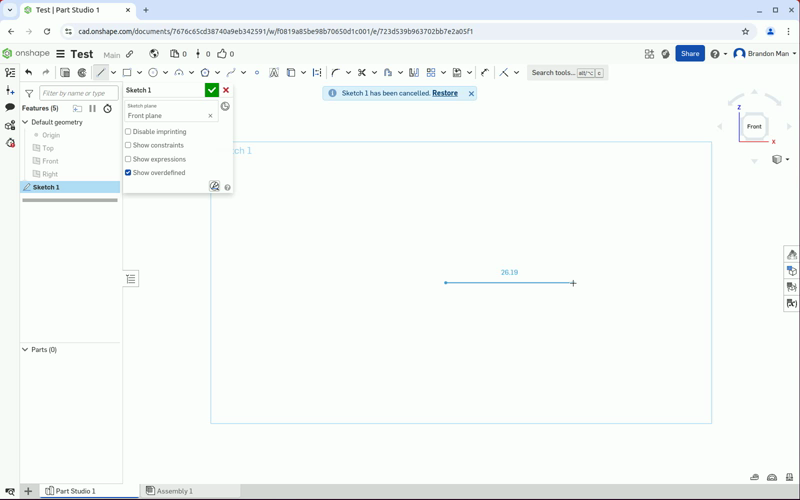
click(573, 282)
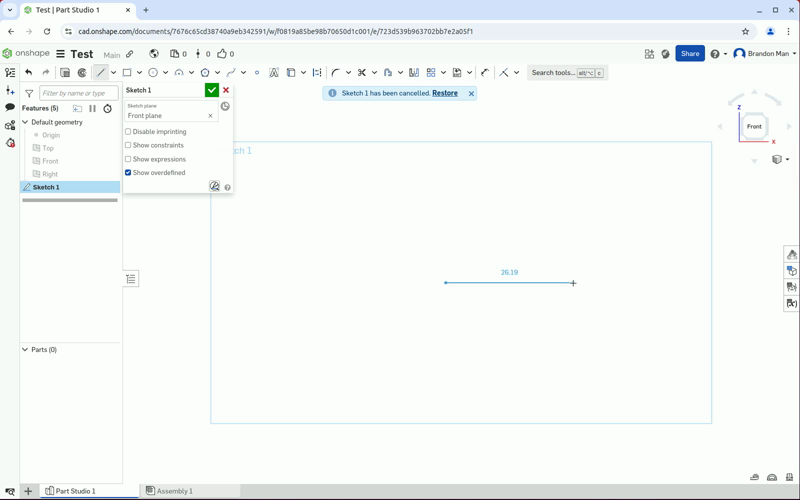
key_up(shift)
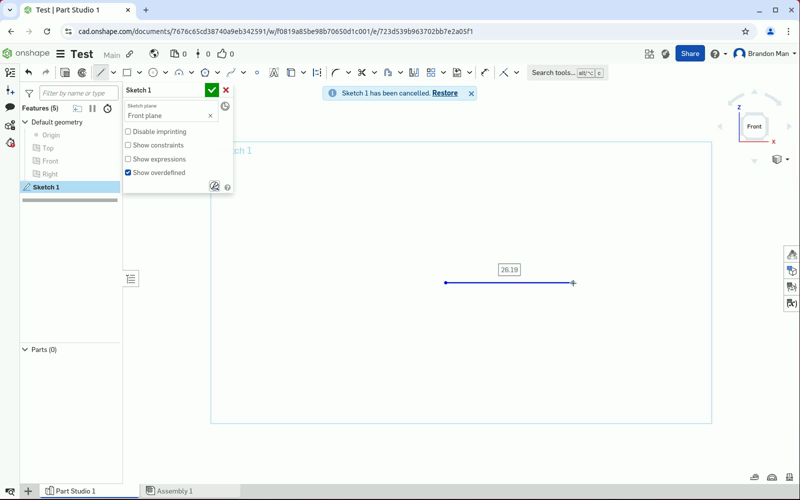
key_down(shift)
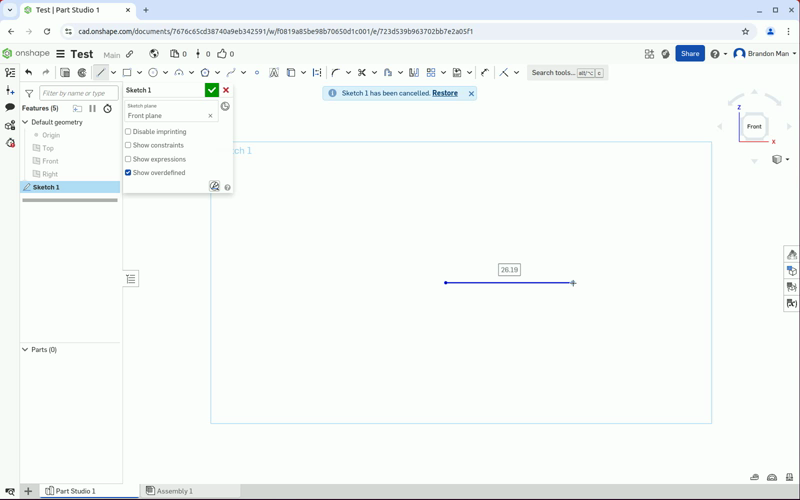
mouse_move(589, 282)
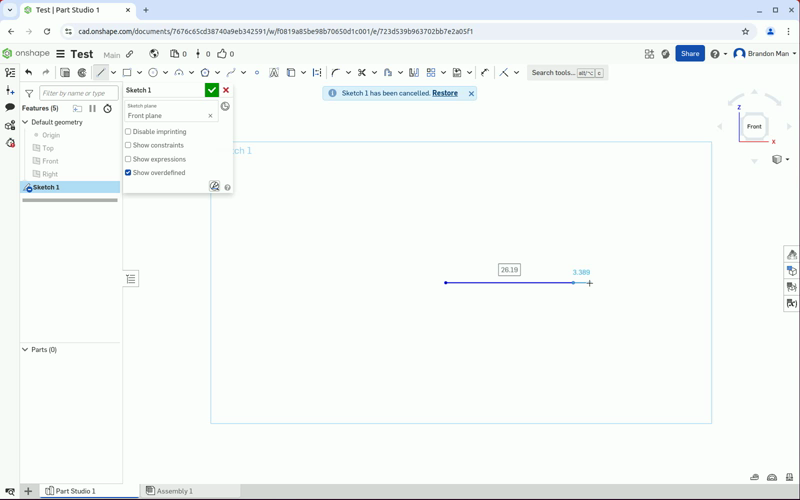
mouse_move(573, 227)
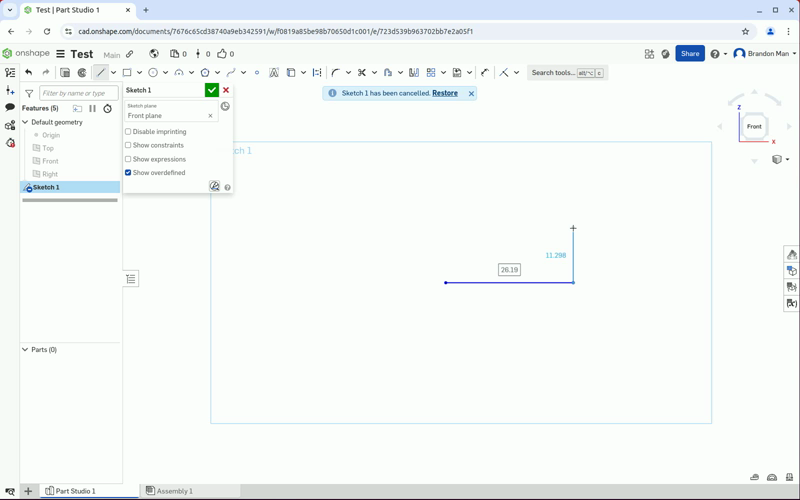
click(573, 227)
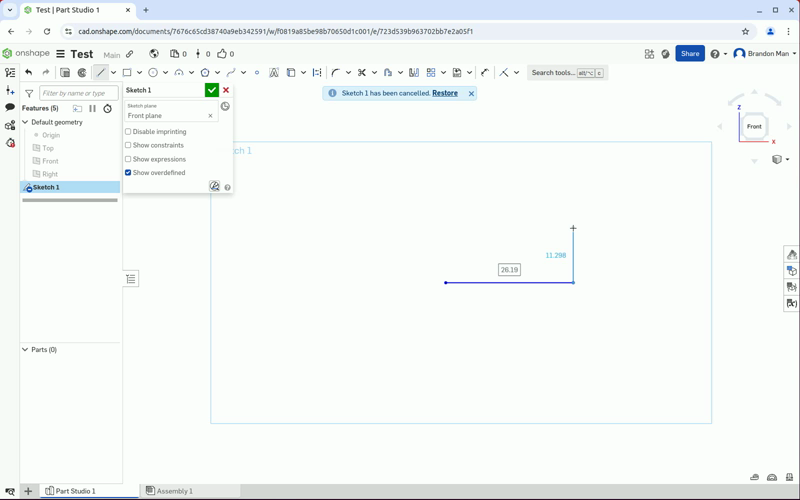
key_up(shift)
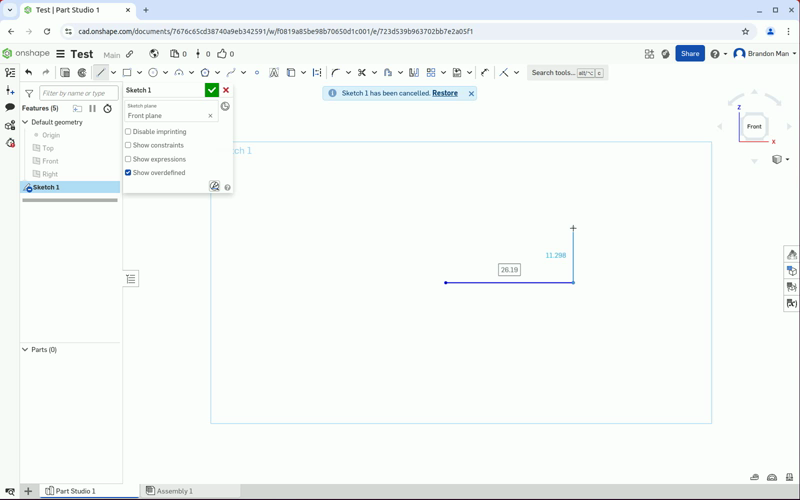
key_down(shift)
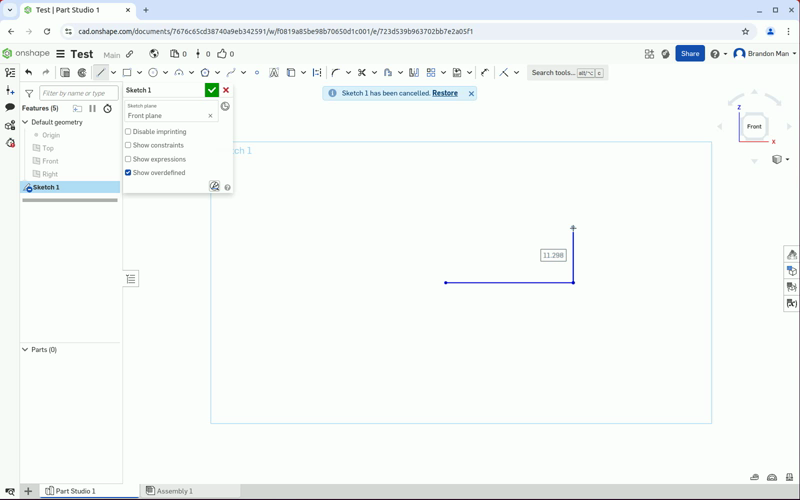
mouse_move(445, 227)
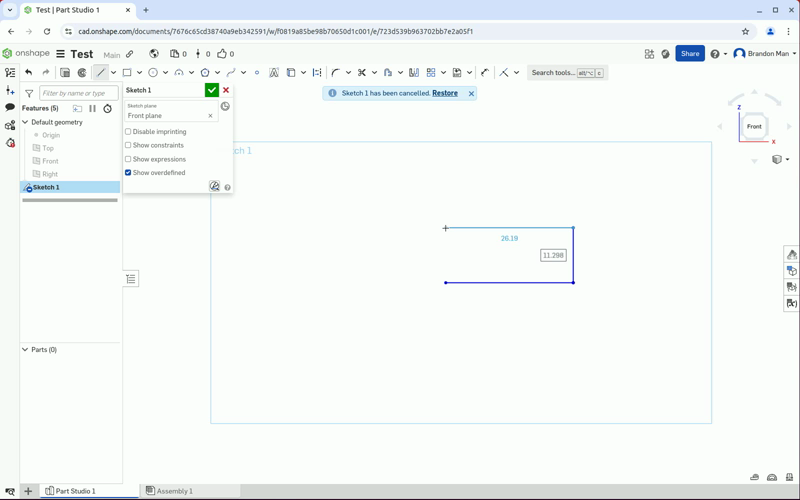
click(445, 227)
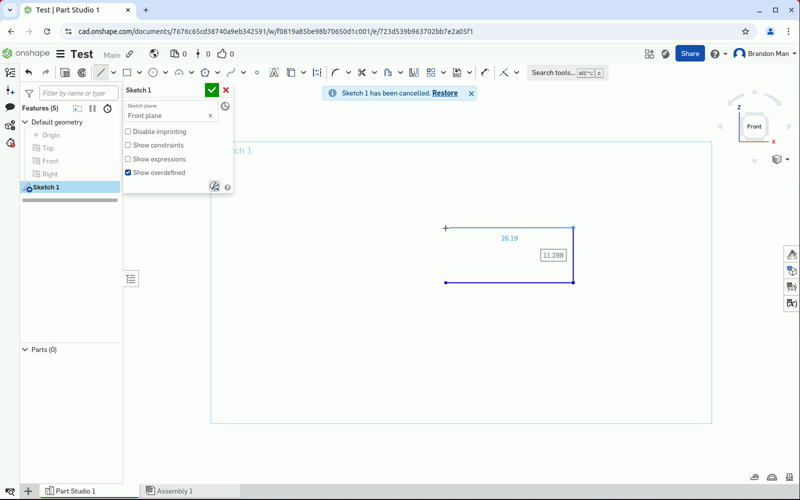
key_up(shift)
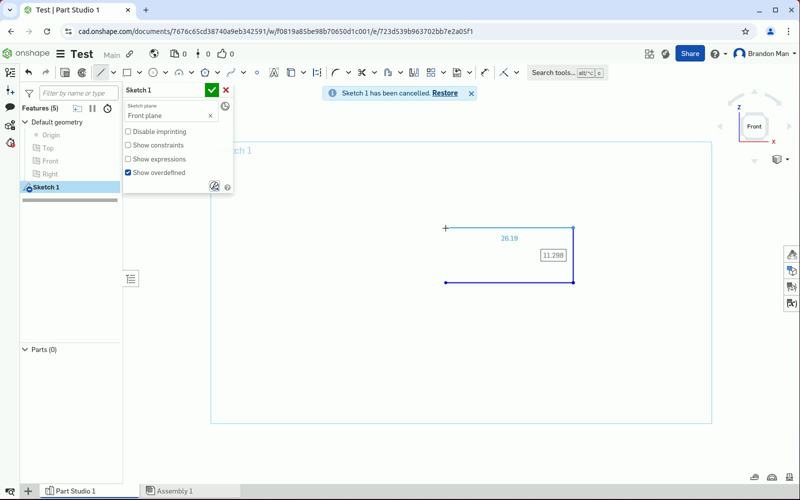
mouse_move(475, 227)
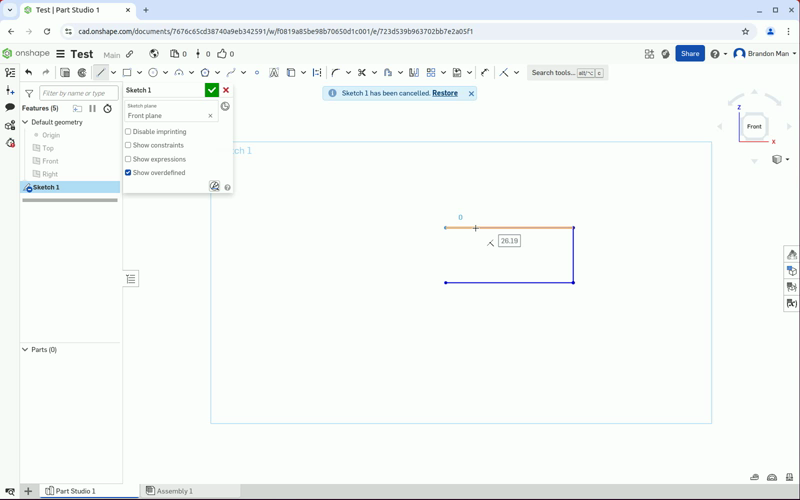
key_down(shift)
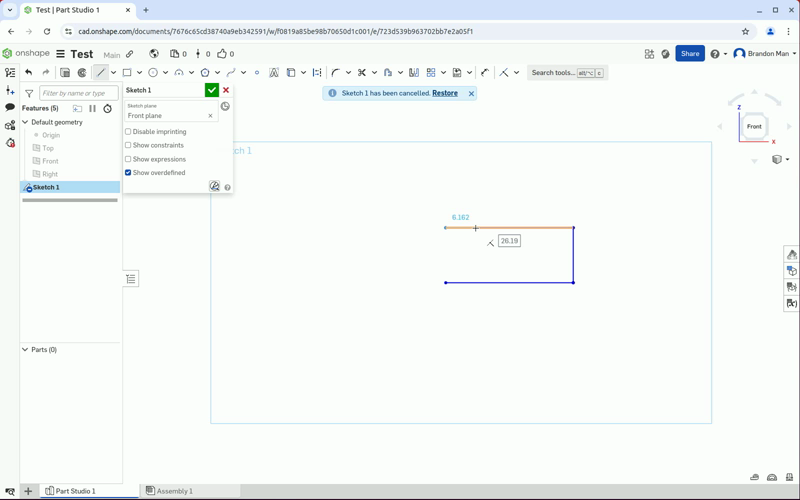
mouse_move(445, 282)
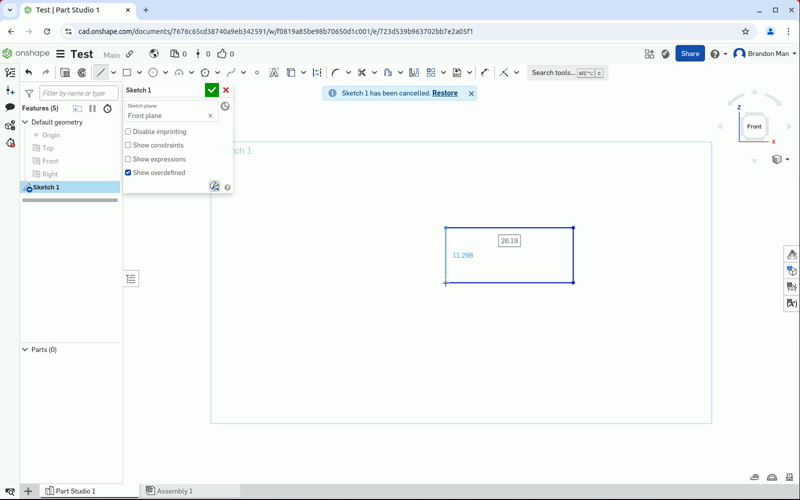
key_up(shift)
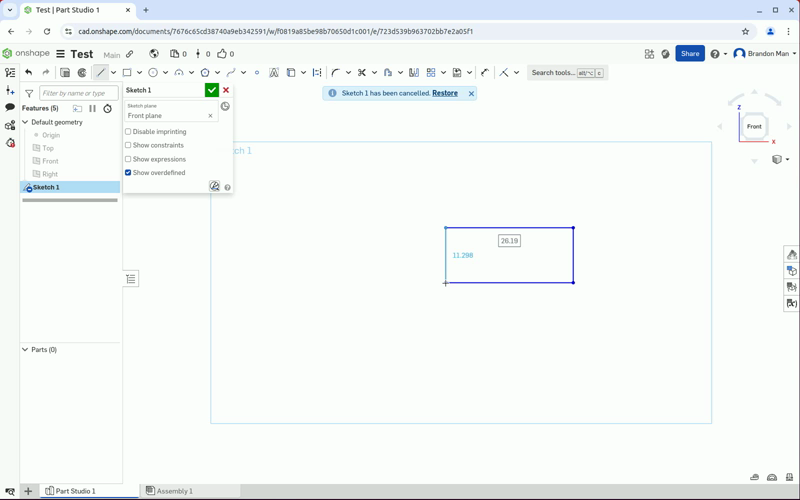
click(445, 282)
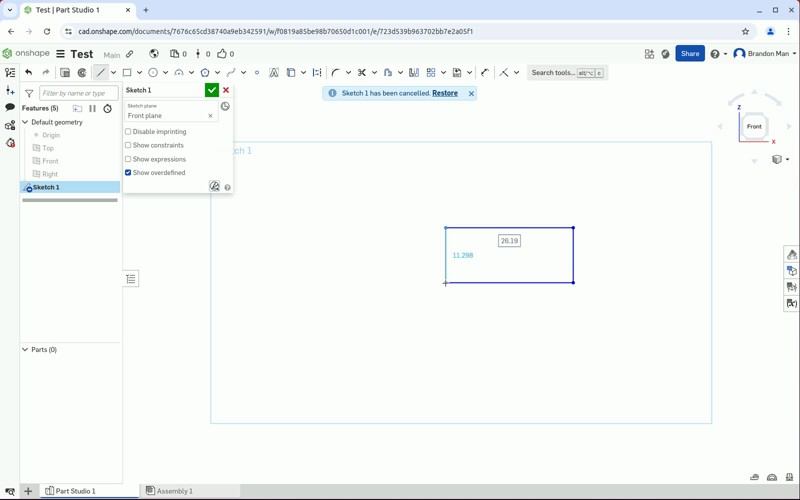
key(esc)
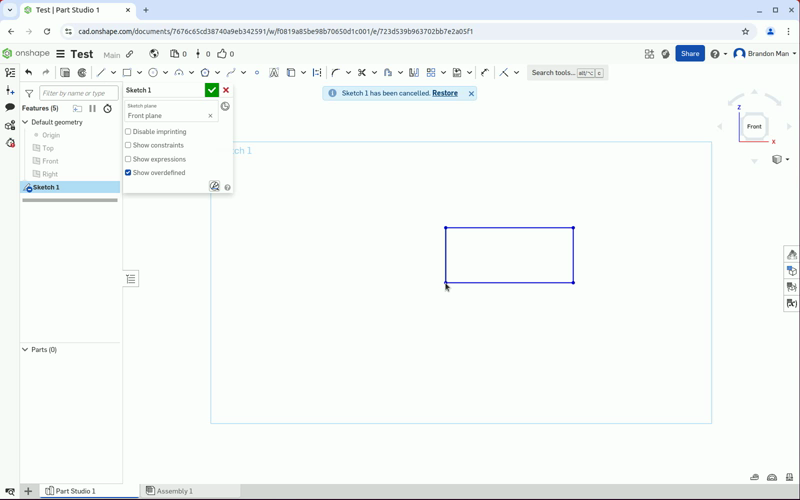
mouse_move(496, 256)
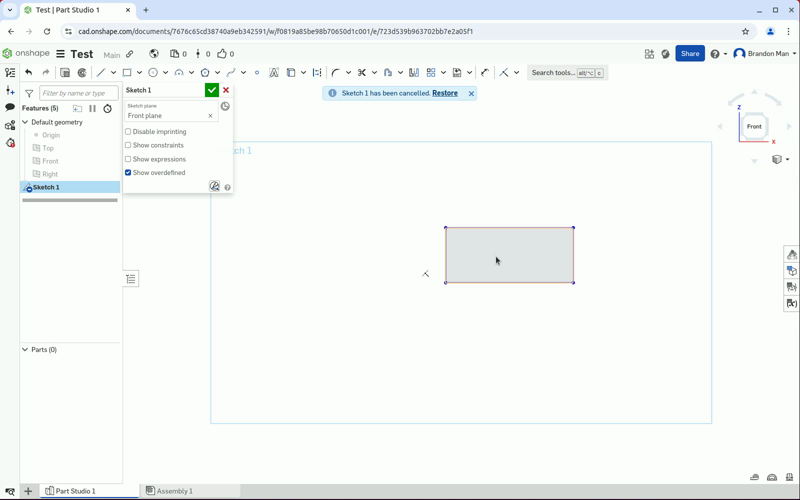
click(496, 256)
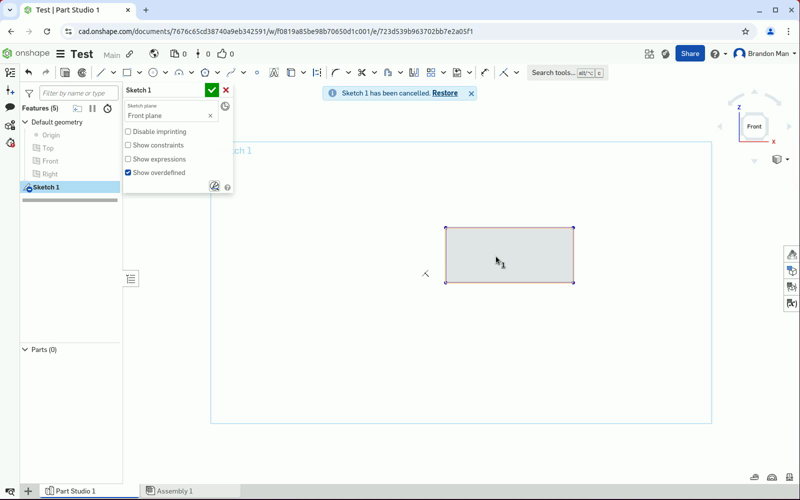
mouse_move(73, 352)
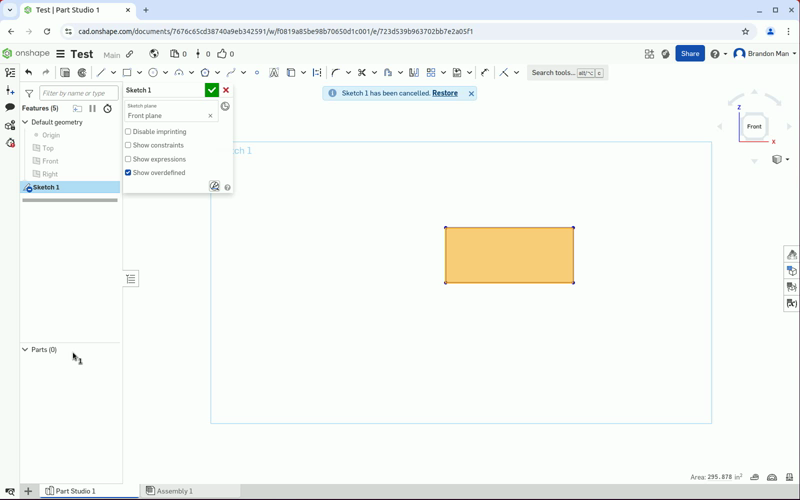
key(shift+y)
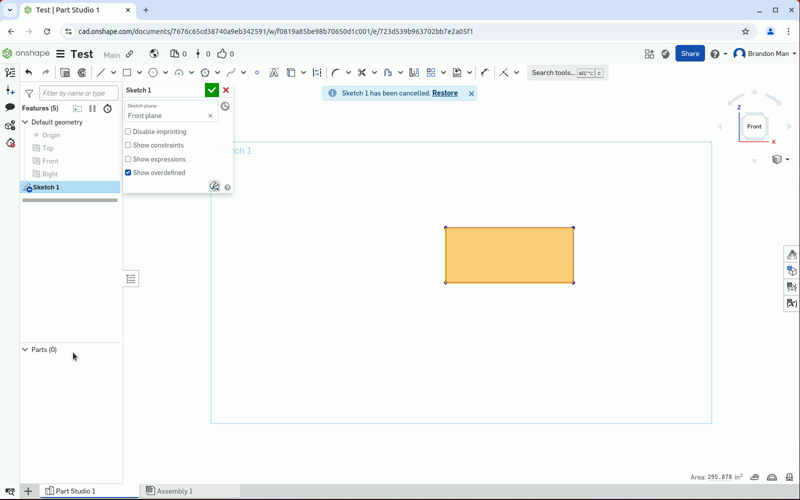
key(shift+e)
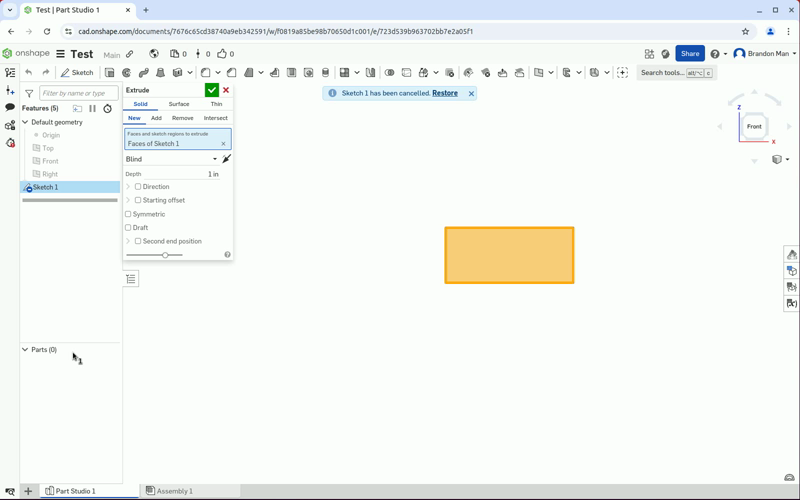
mouse_move(143, 106)
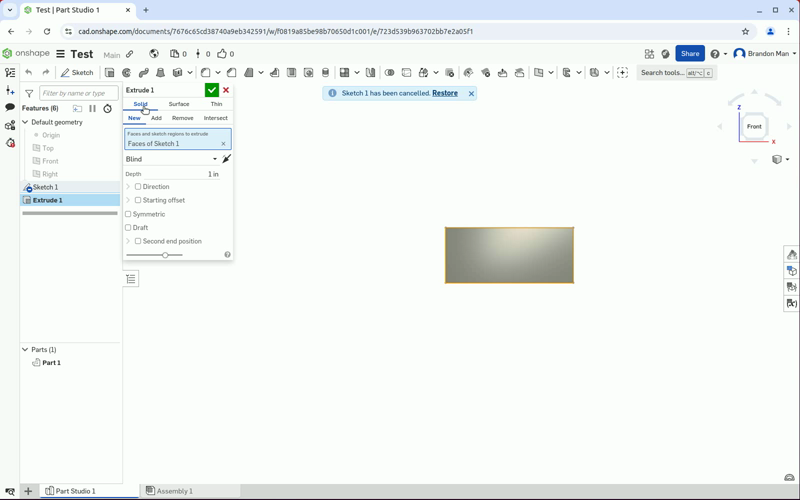
click(143, 106)
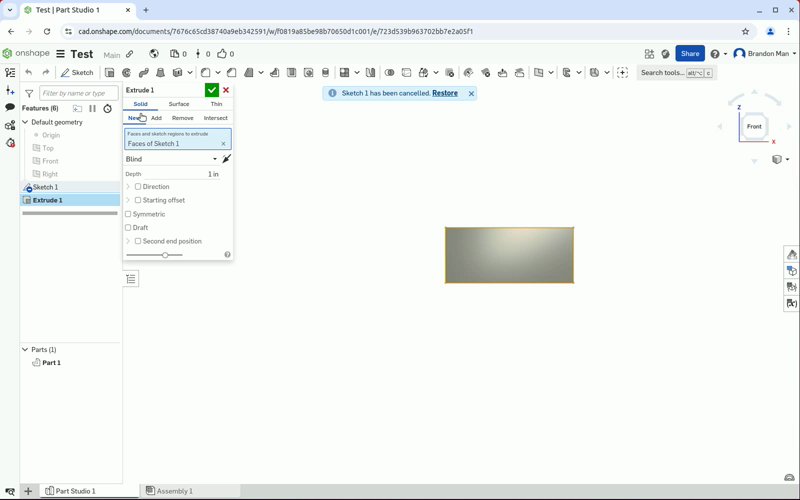
mouse_move(137, 120)
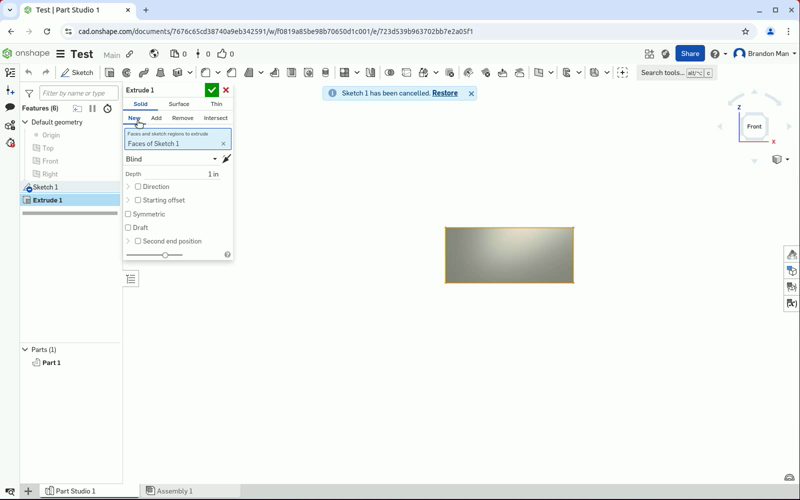
click(137, 120)
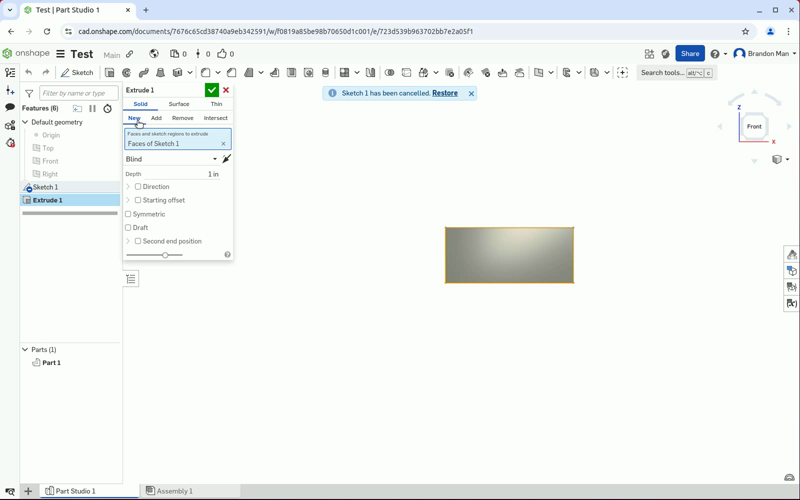
key(tab, 4)
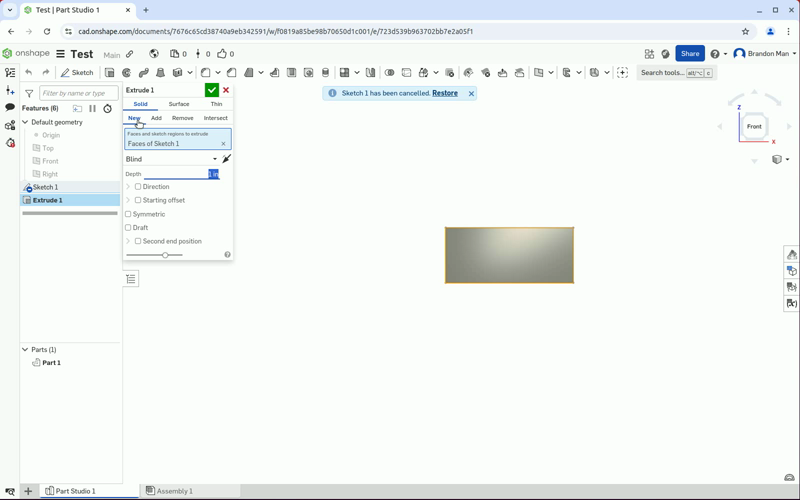
text(23.108)
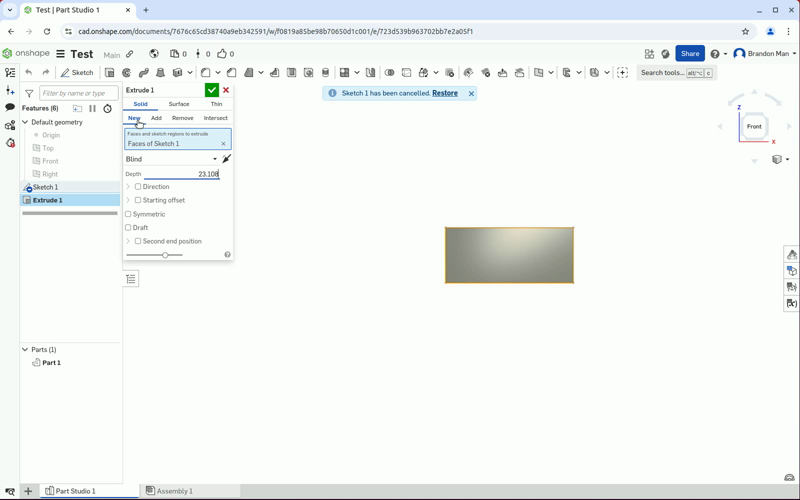
key(enter)
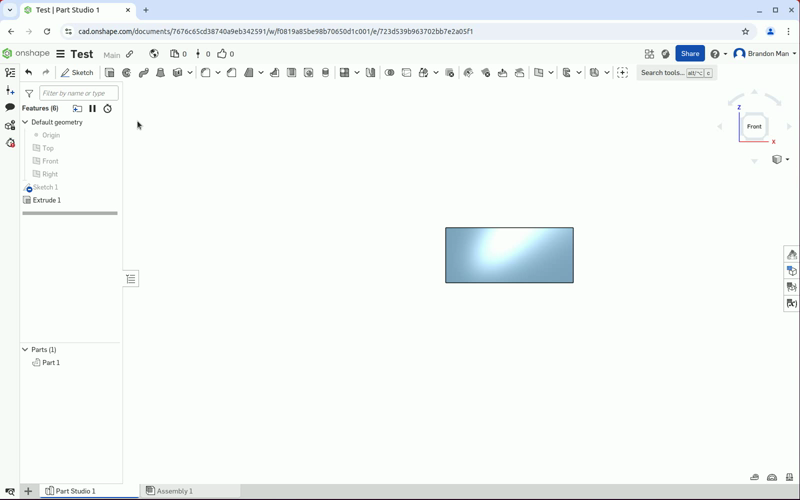
key(shift+h)
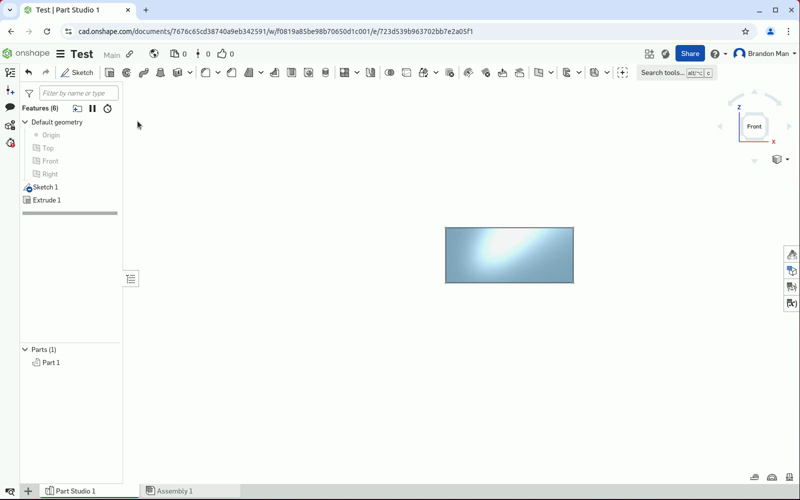
key(shift+h)
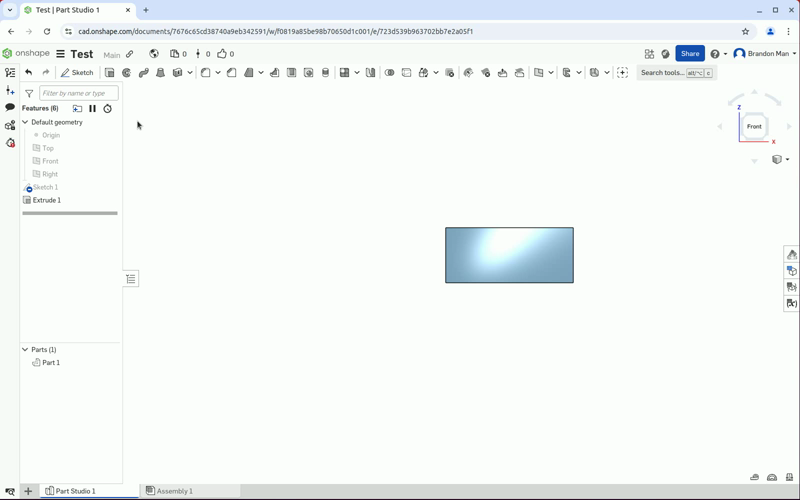
mouse_move(73, 189)
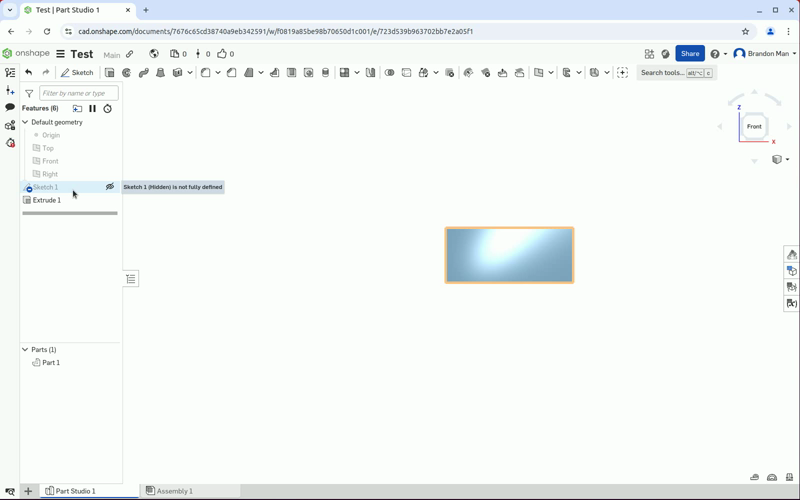
click(73, 189)
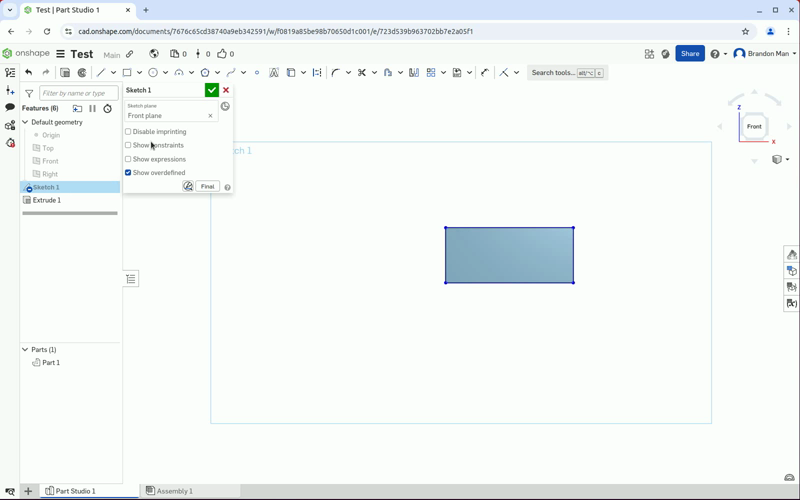
mouse_move(229, 92)
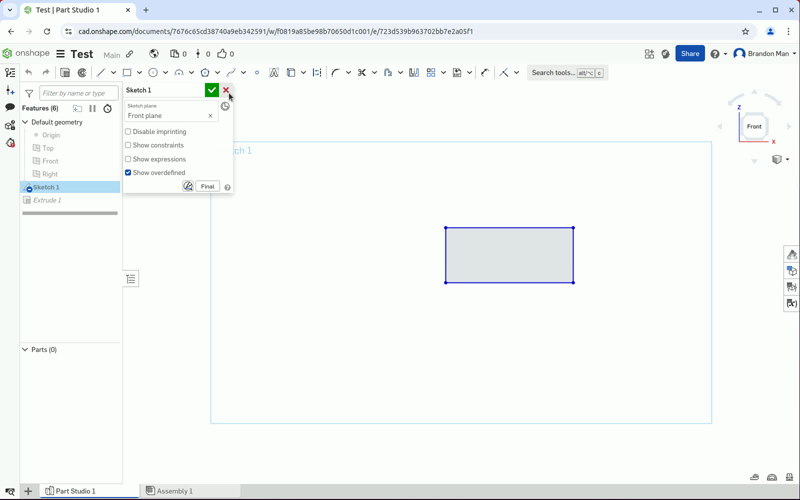
click(229, 92)
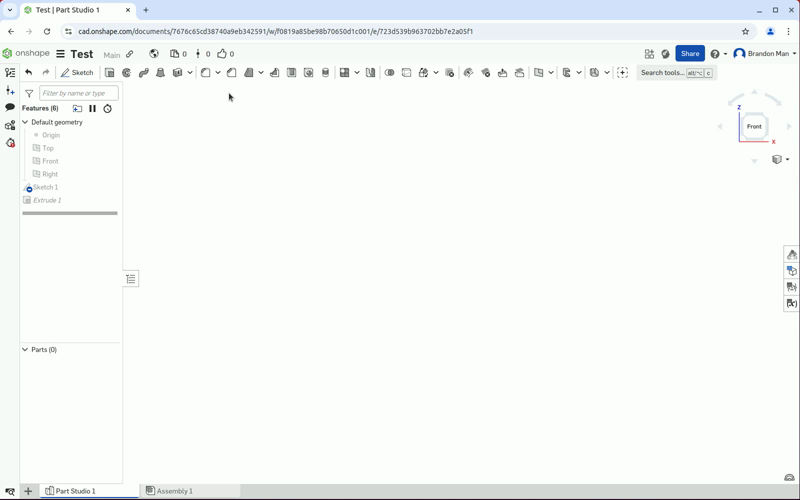
mouse_move(73, 352)
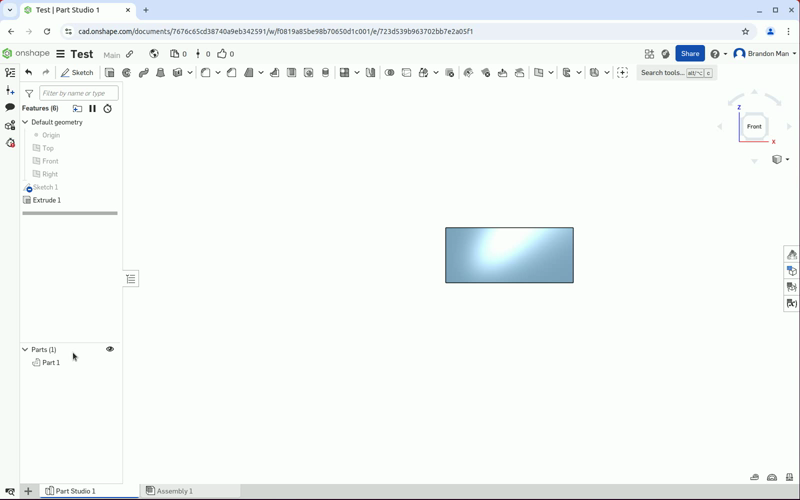
key(y)
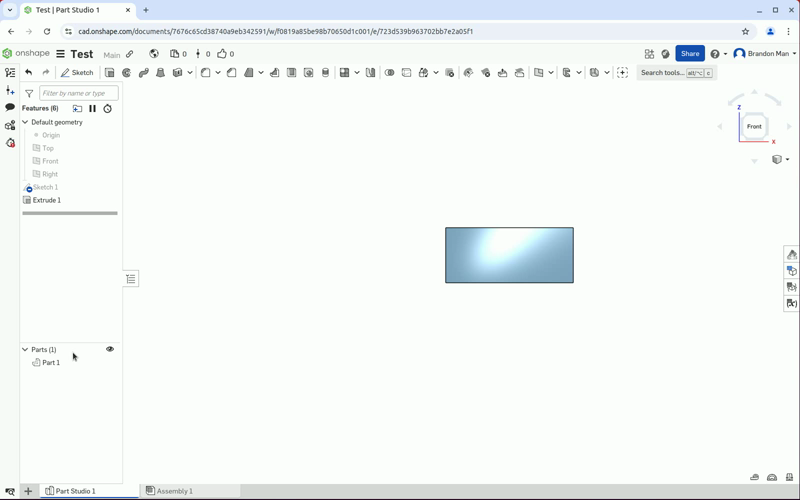
key(shift+p)
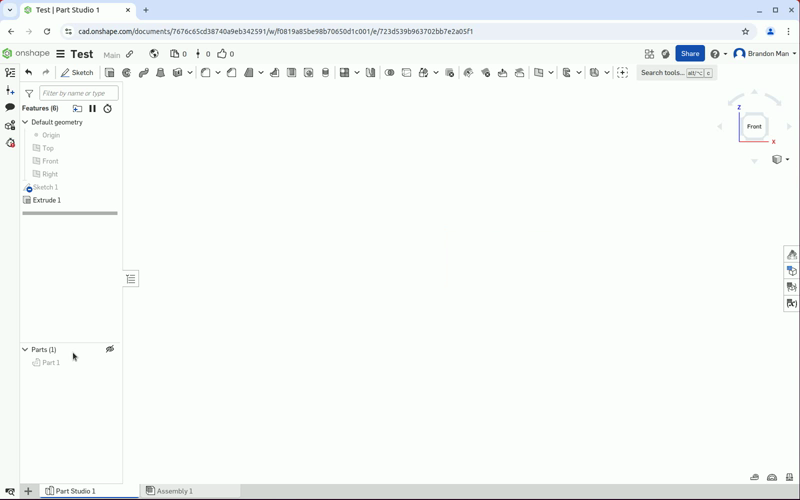
key(space)
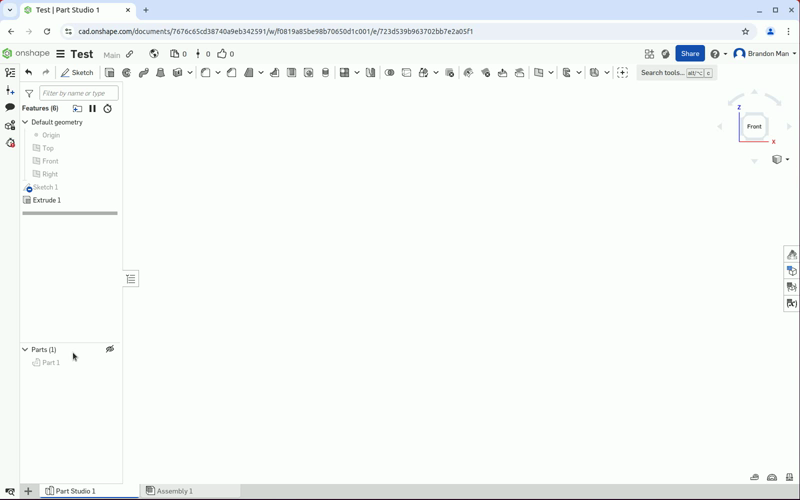
key_down(shift)
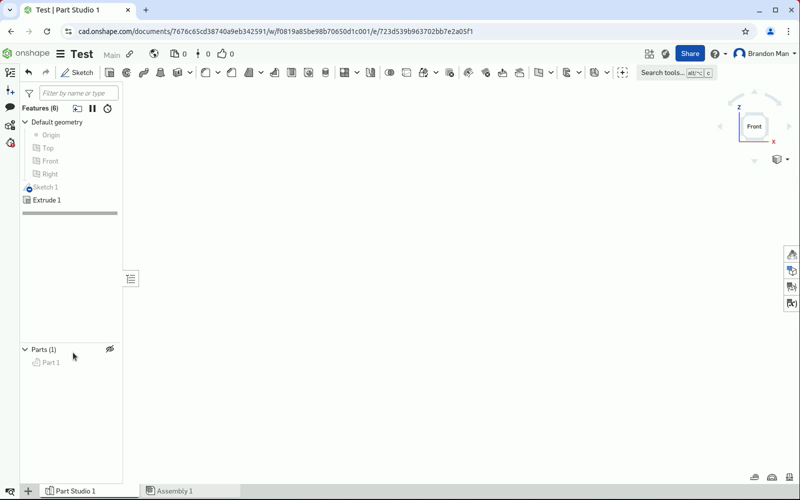
key(down)
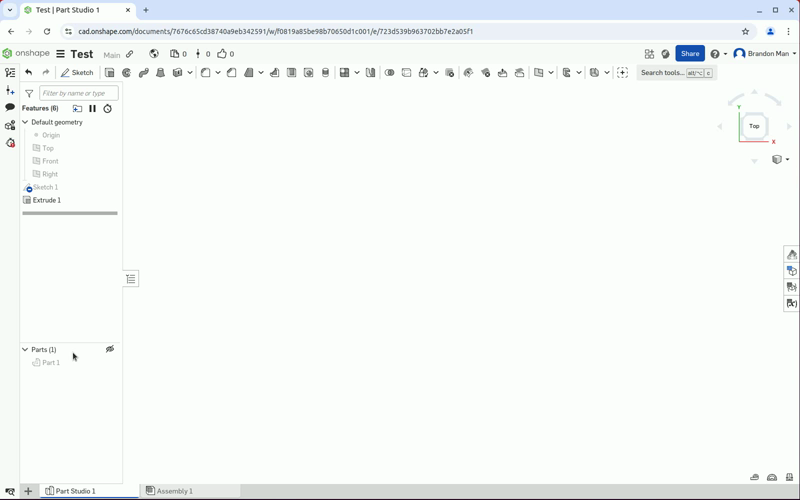
key_up(shift)
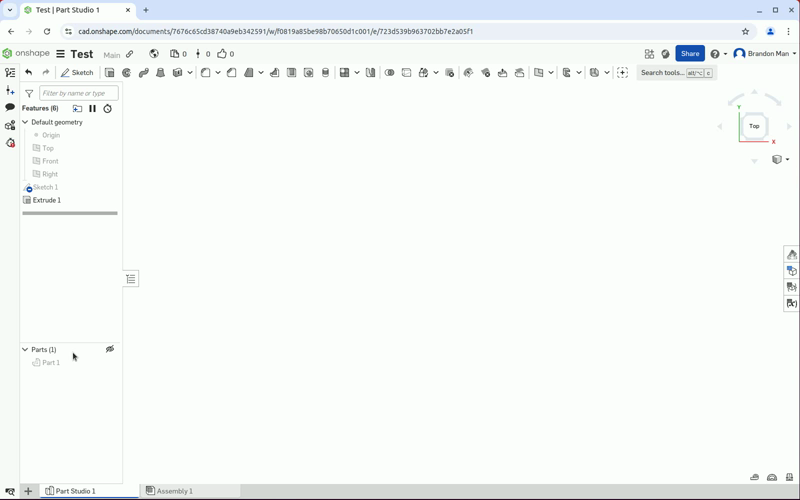
mouse_move(73, 352)
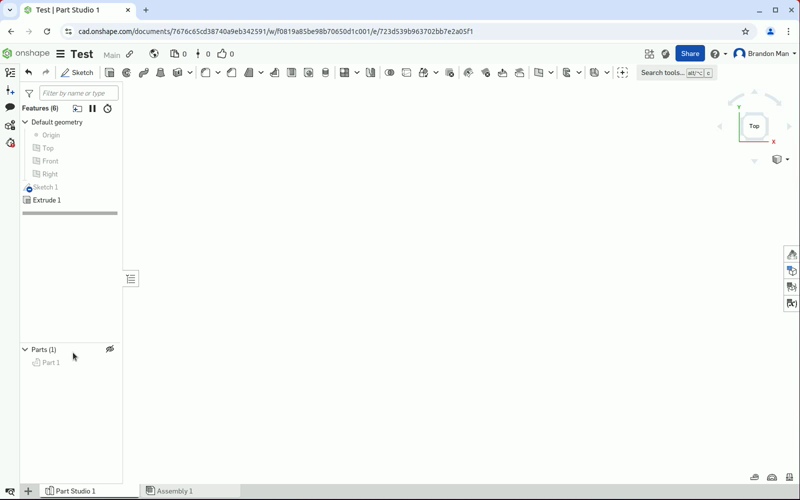
key(shift+y)
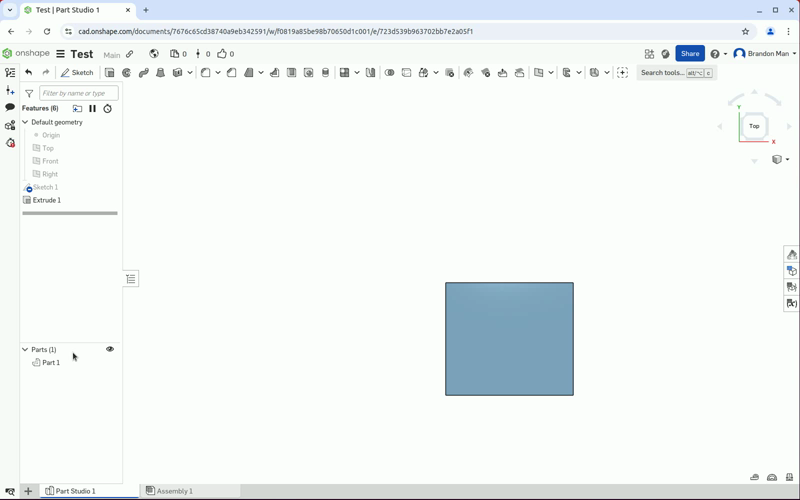
mouse_move(541, 75)
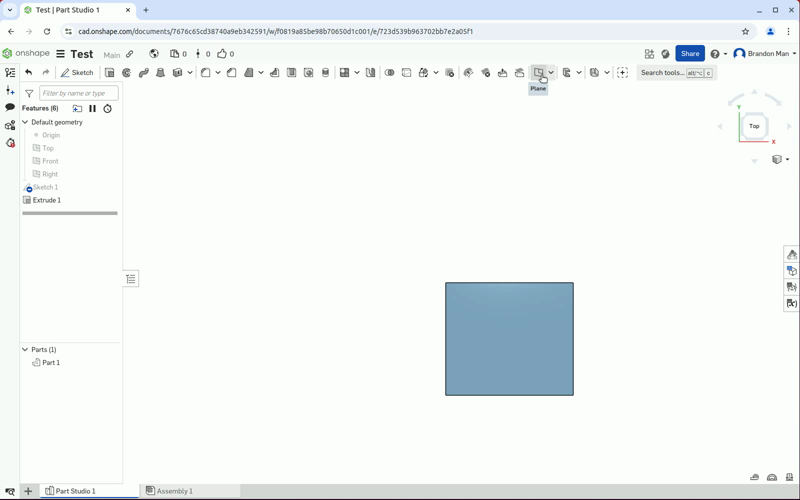
click(541, 75)
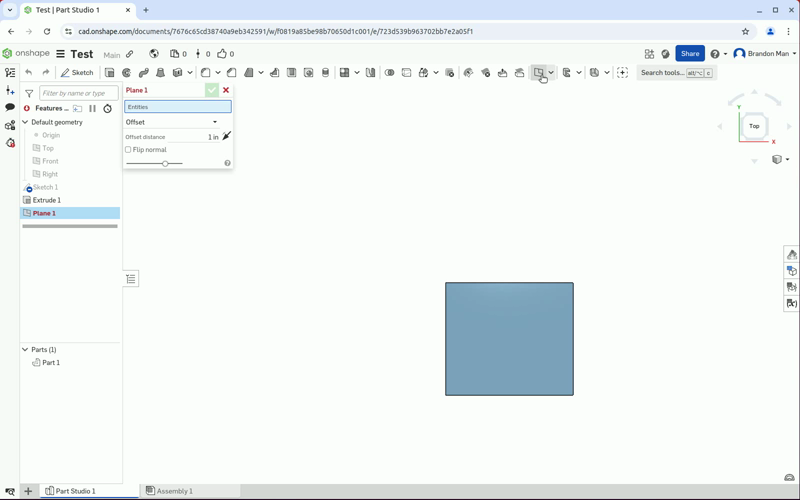
mouse_move(73, 150)
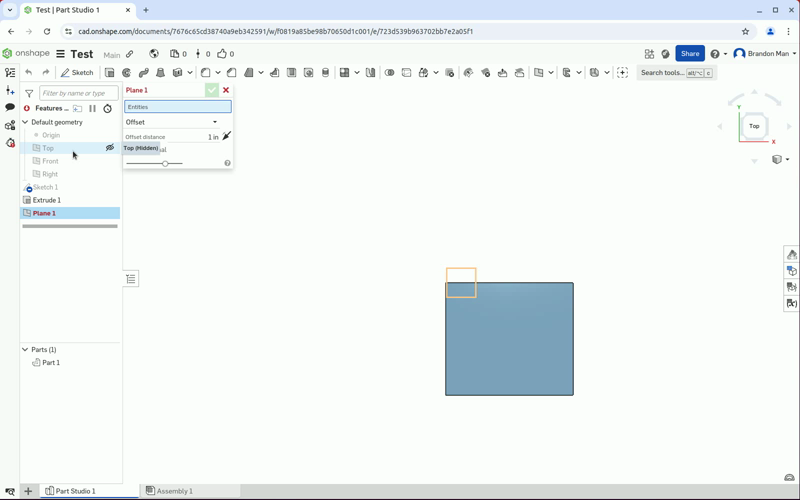
click(73, 150)
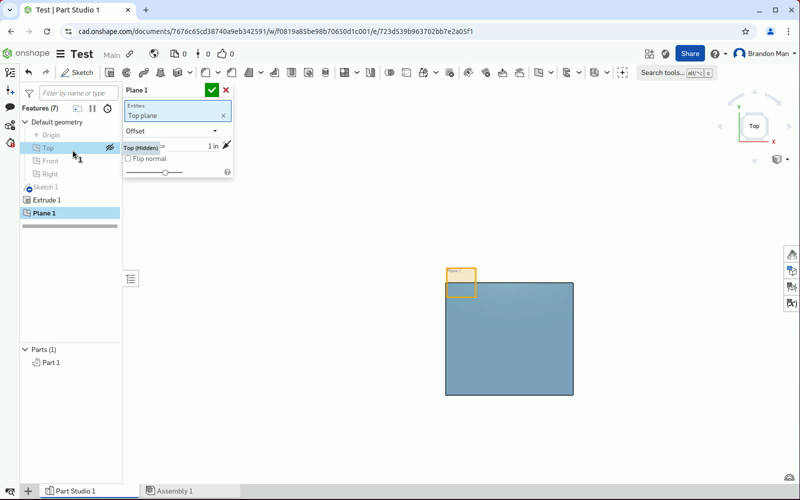
key(tab, 2)
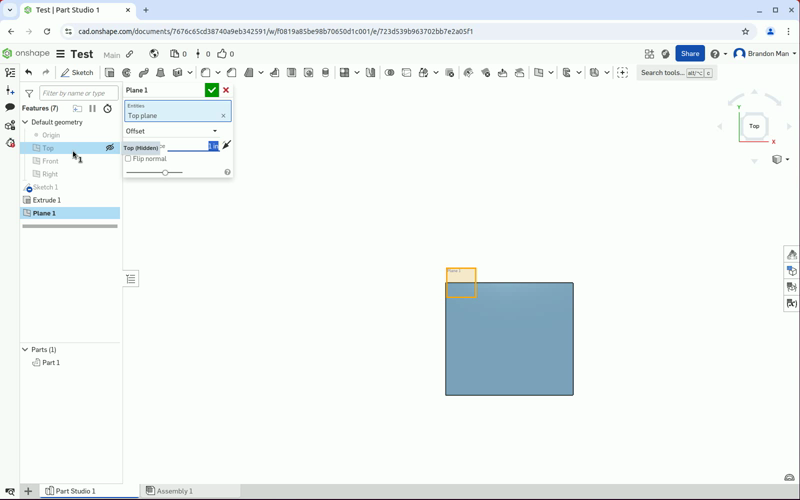
text(11.308)
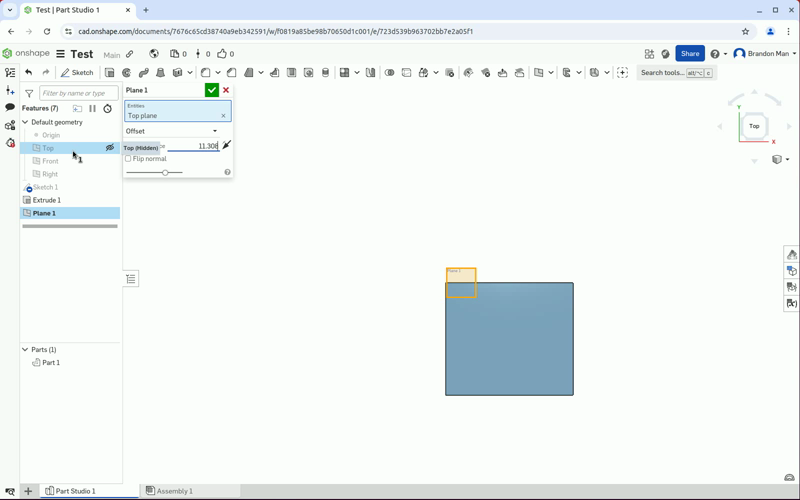
key(enter, 2)
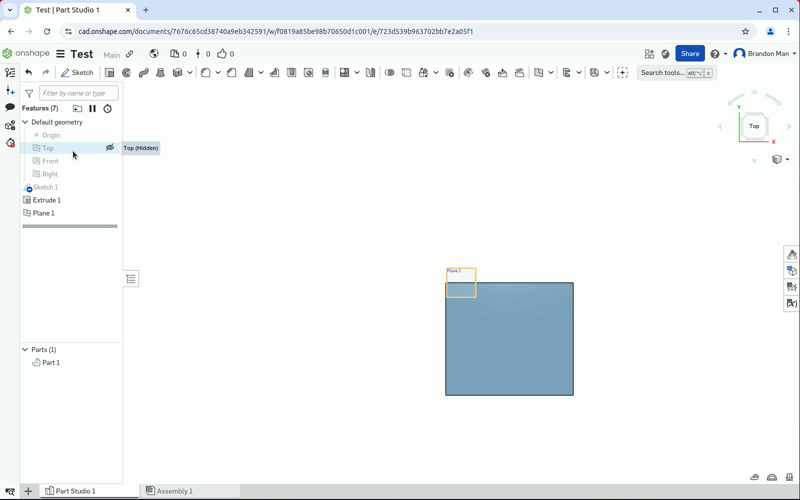
key(shift+s)
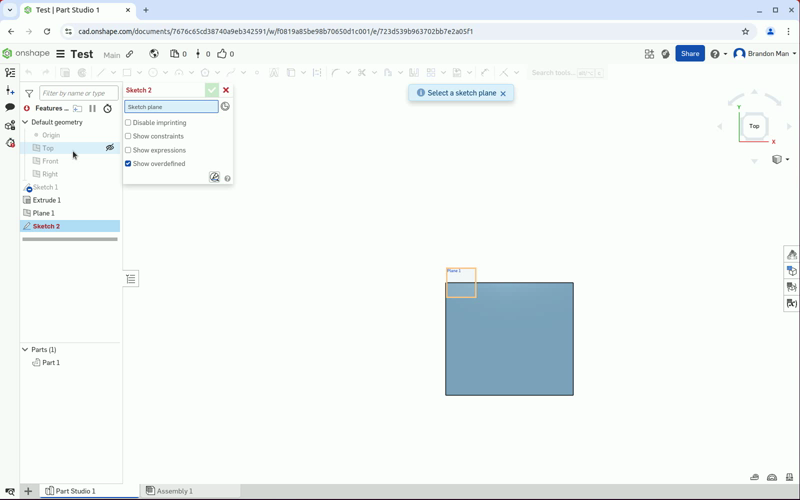
mouse_move(73, 215)
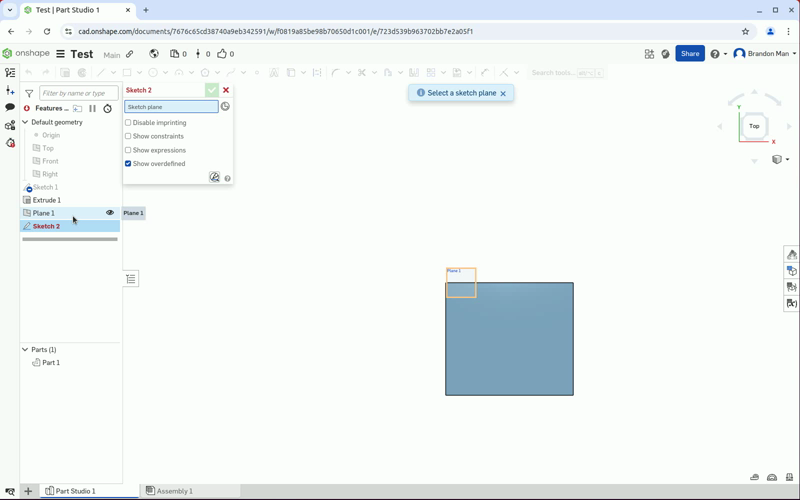
click(73, 215)
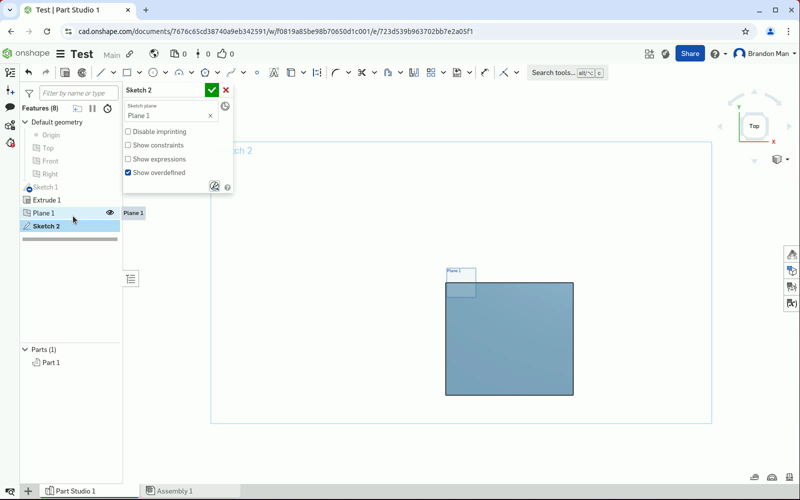
mouse_move(73, 352)
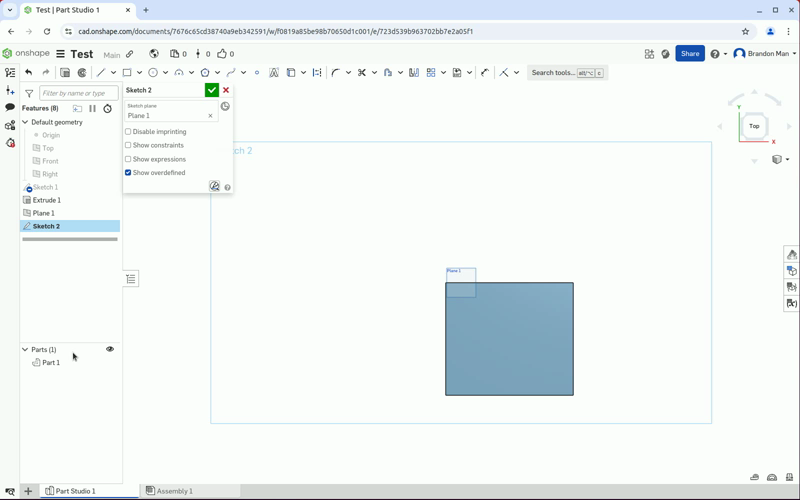
key(y)
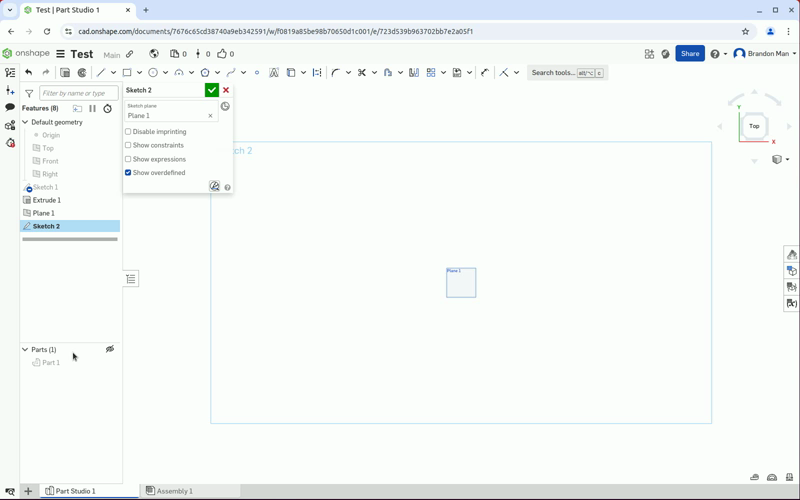
key(c)
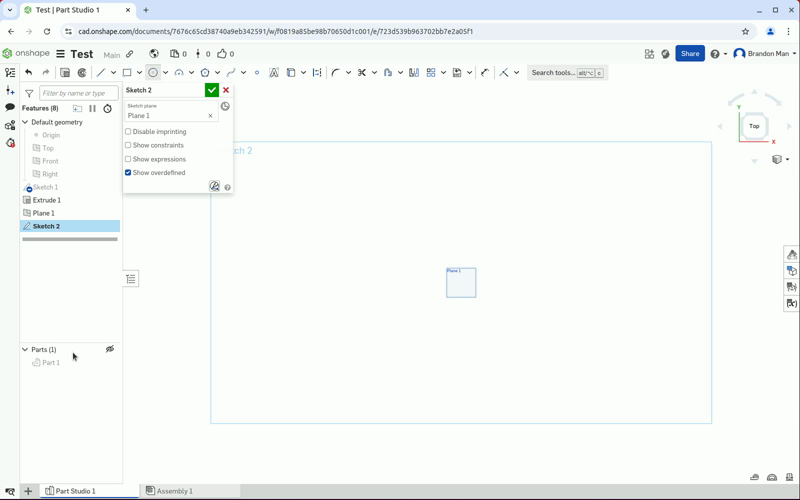
key_down(shift)
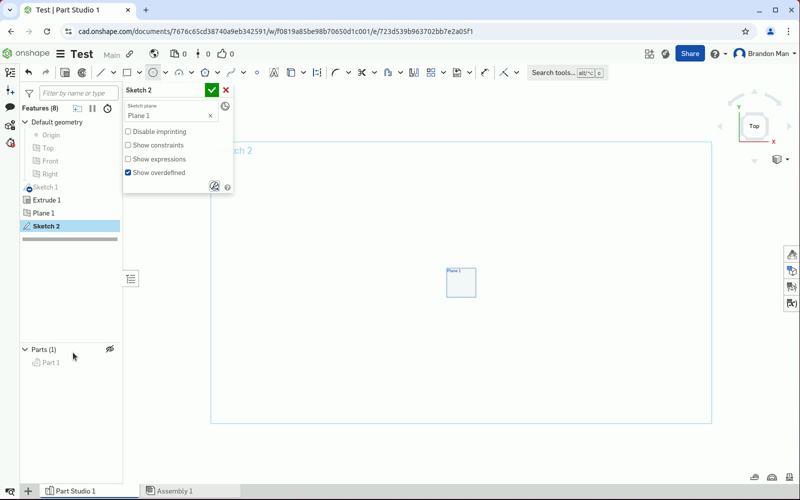
mouse_move(524, 348)
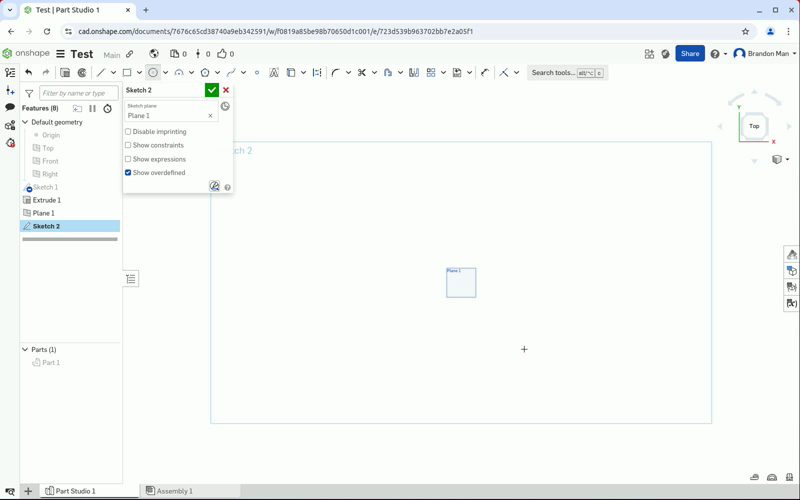
click(524, 348)
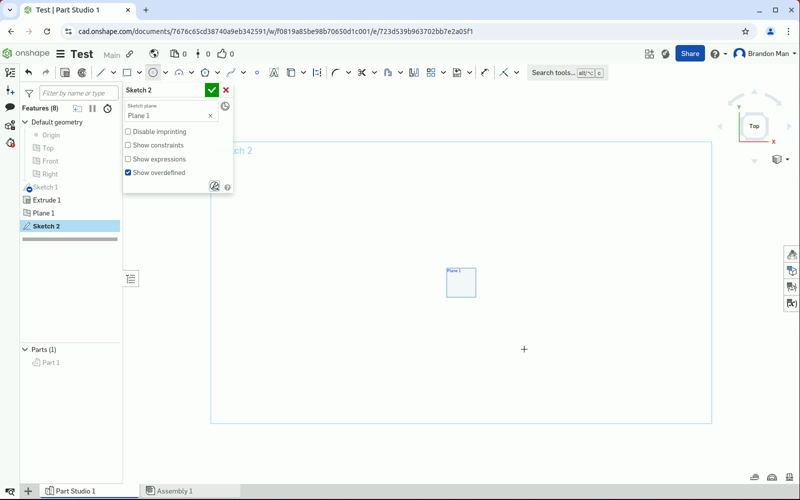
key_up(shift)
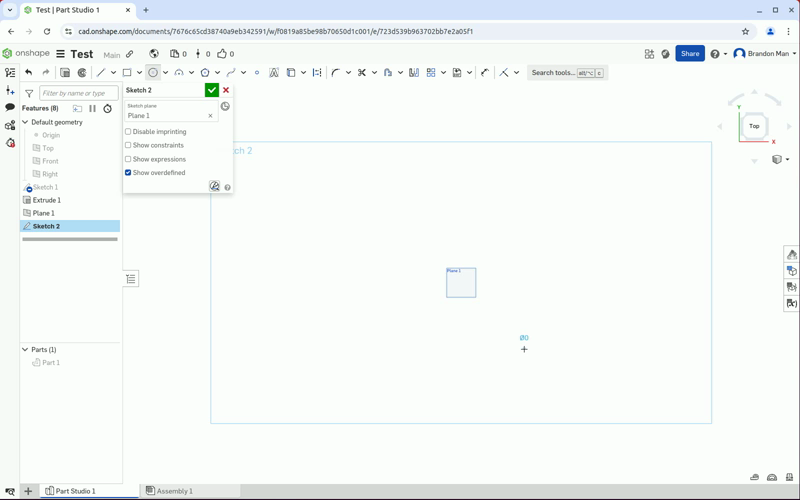
mouse_move(556, 348)
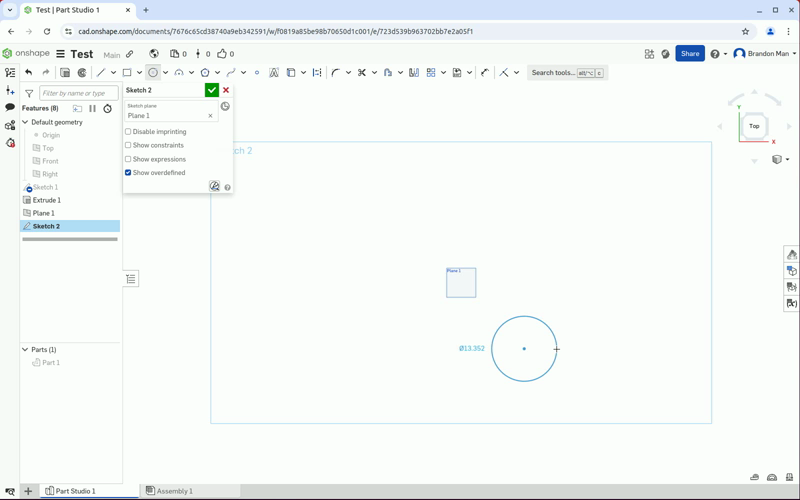
click(556, 348)
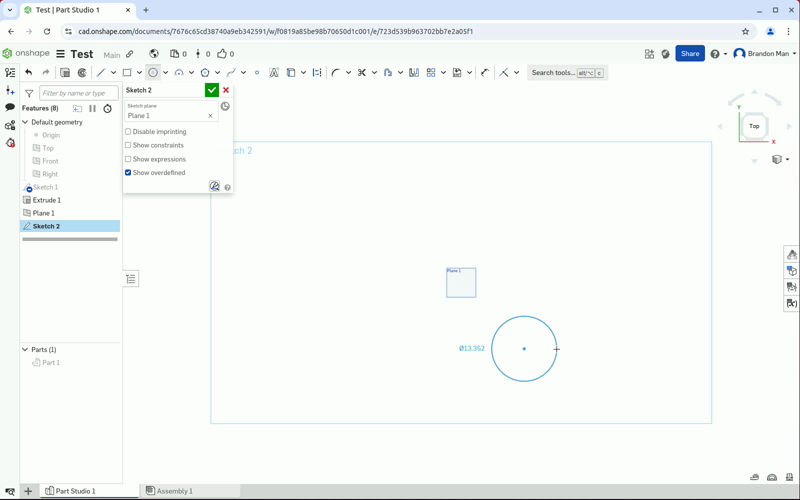
key(esc)
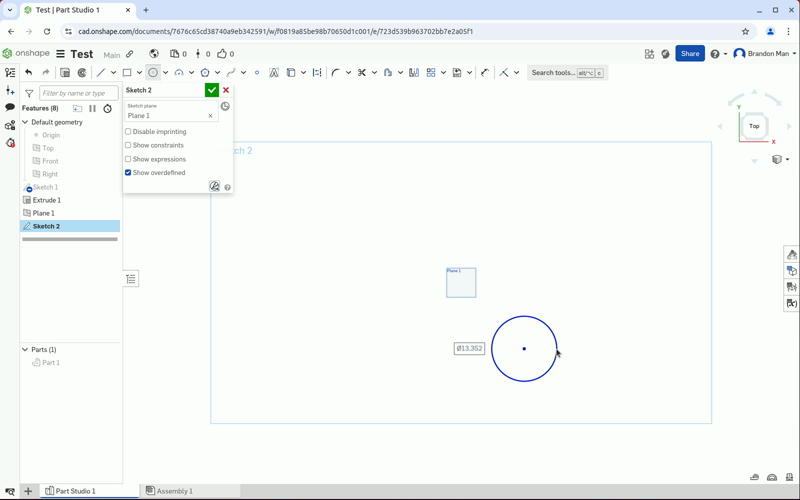
mouse_move(547, 355)
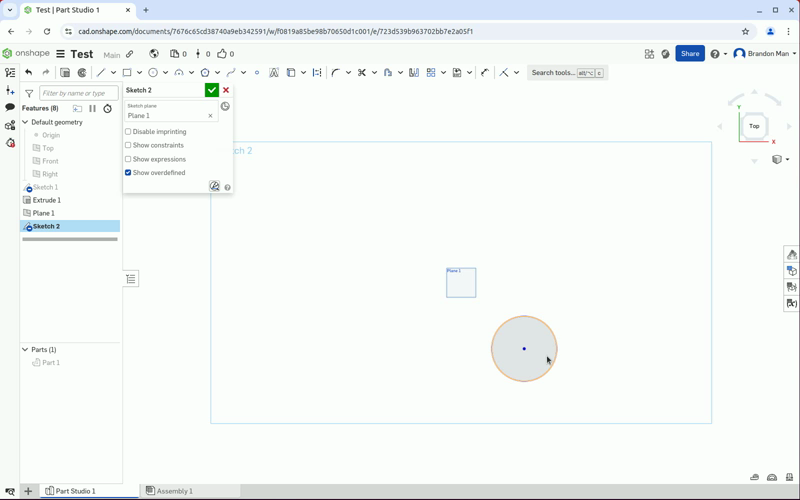
click(547, 355)
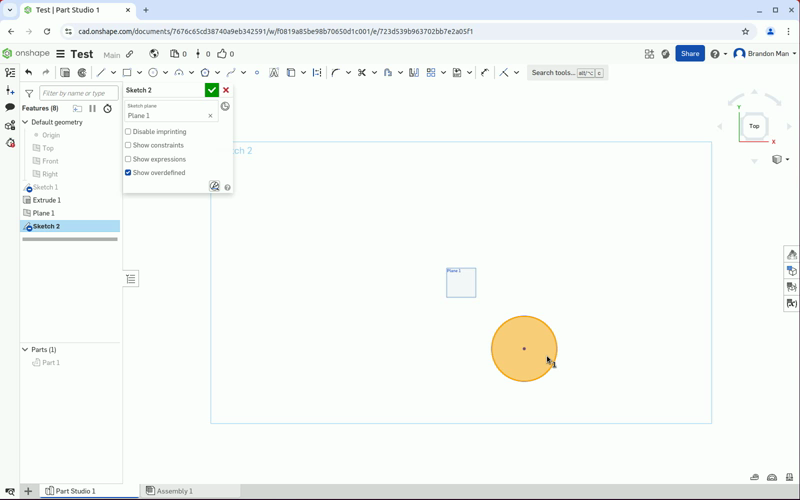
mouse_move(73, 352)
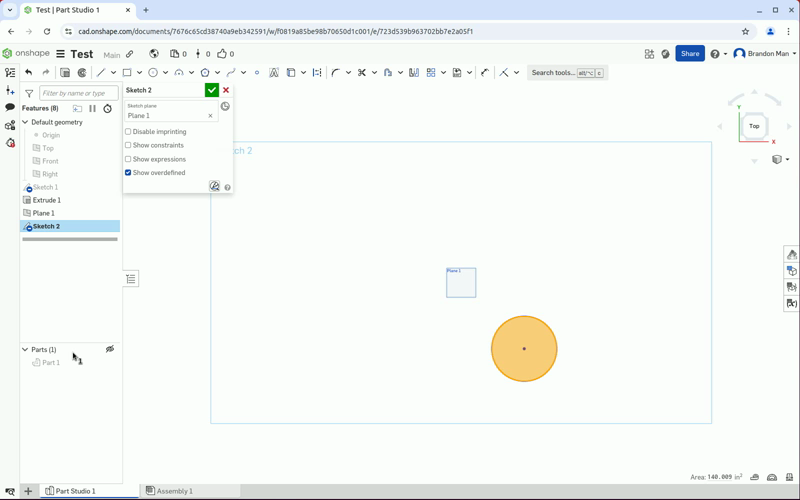
key(shift+y)
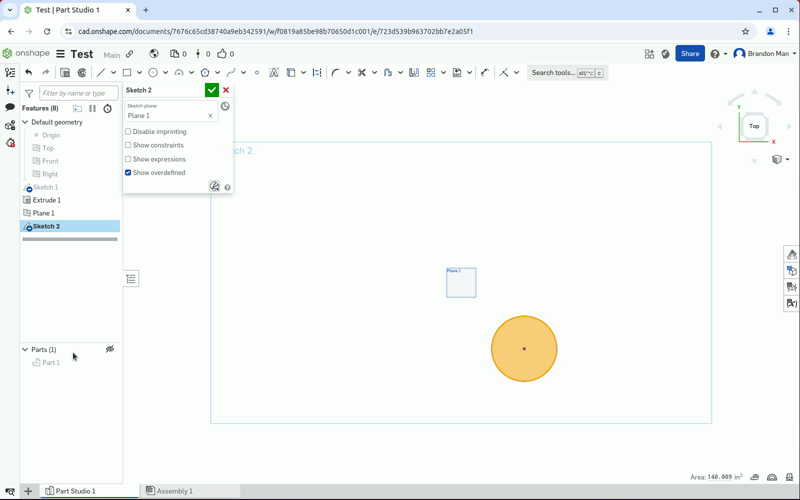
key(shift+e)
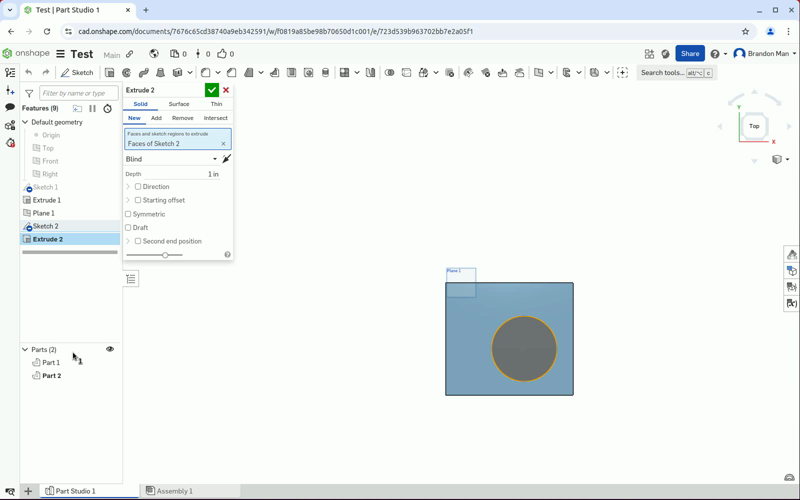
mouse_move(143, 106)
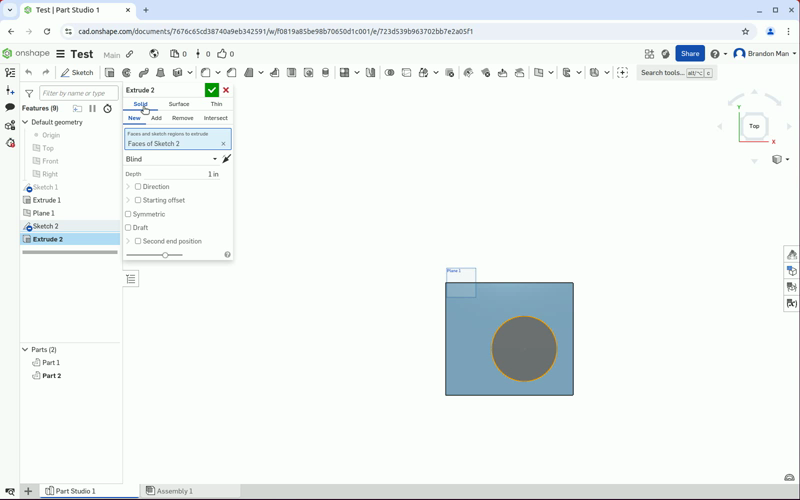
click(143, 106)
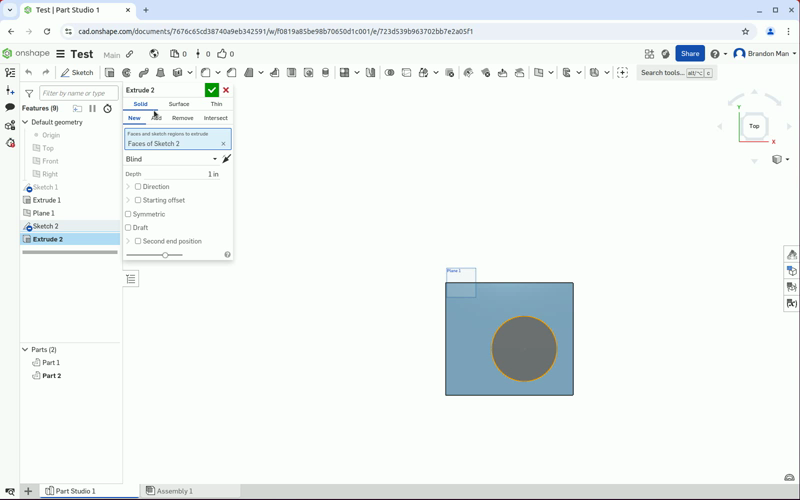
mouse_move(186, 120)
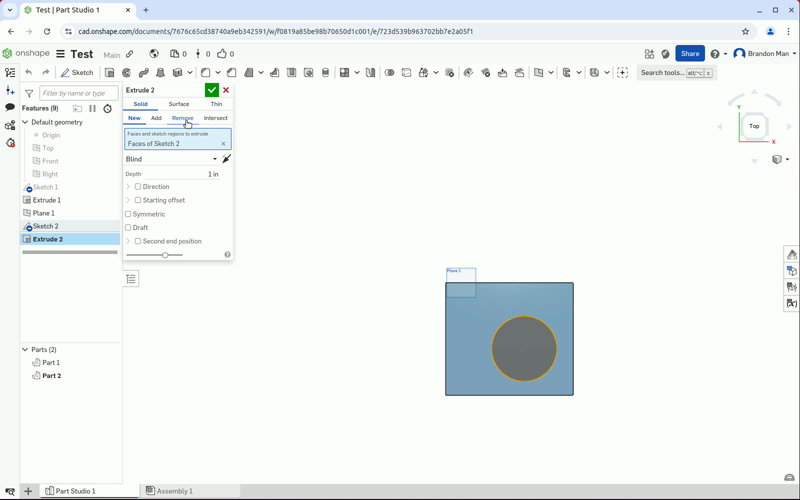
click(186, 120)
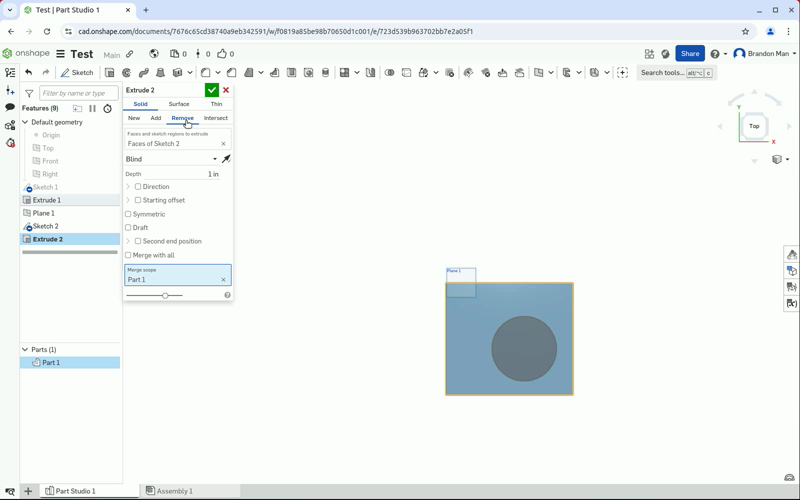
key(tab, 4)
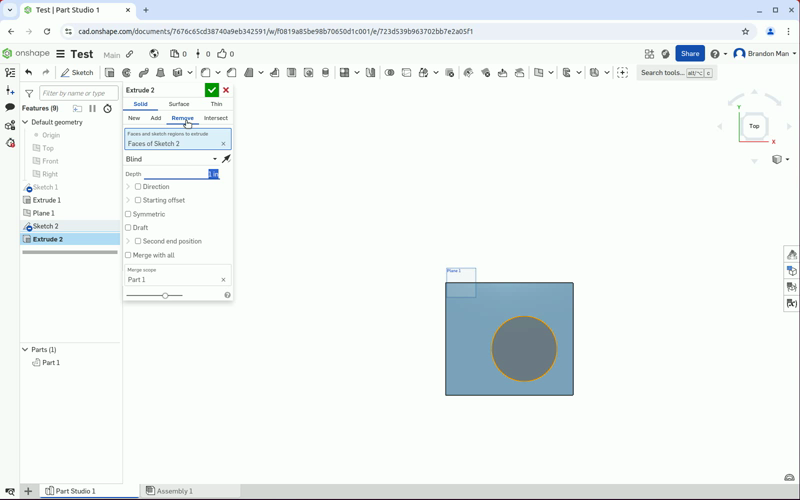
text(10.591)
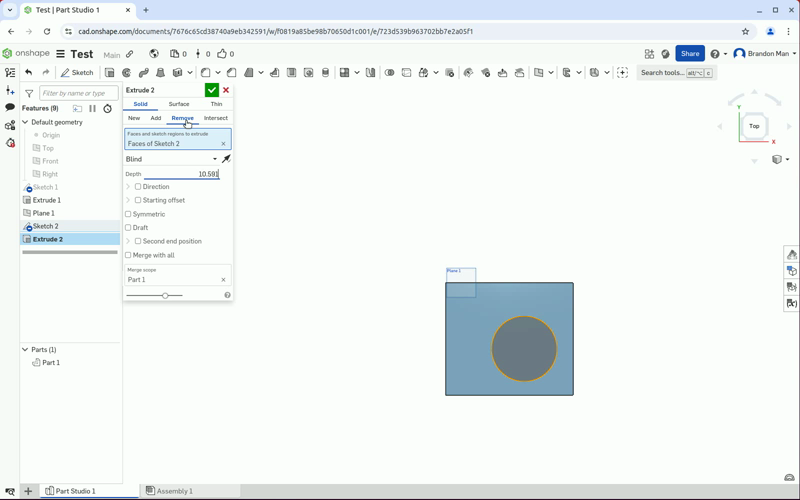
key(tab, 6)
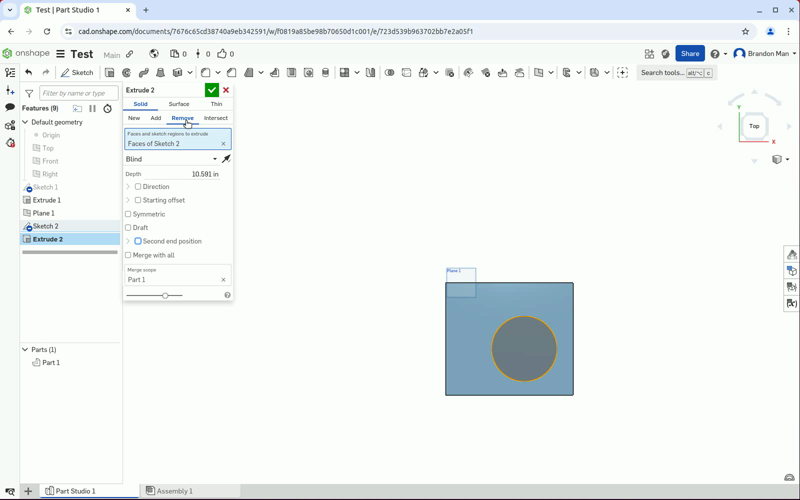
key(space)
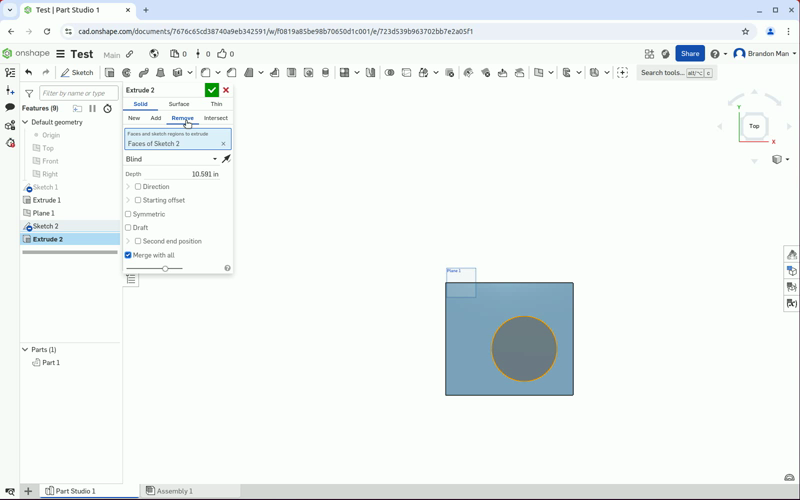
key(enter)
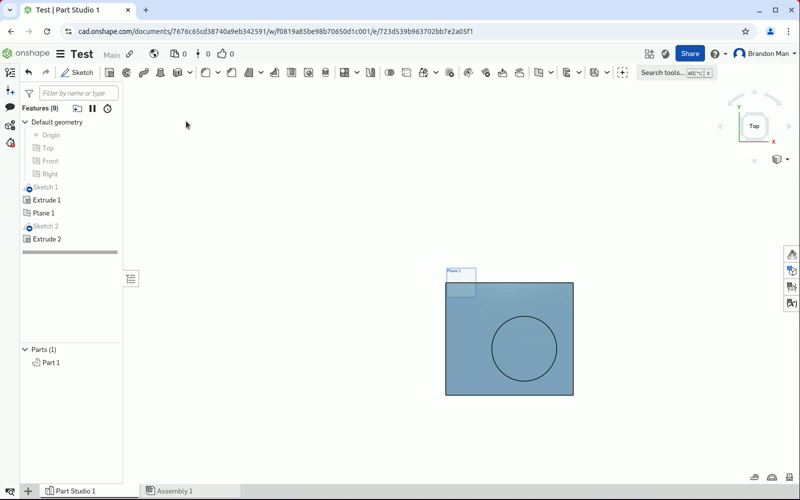
key(shift+h)
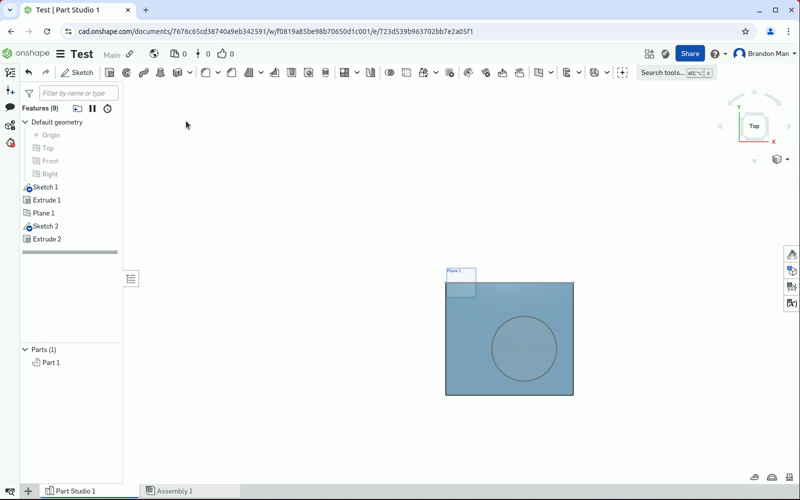
key(shift+h)
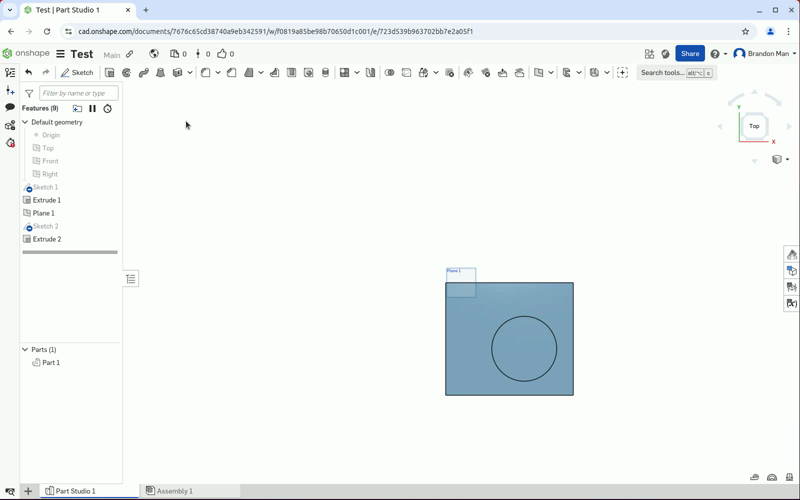
mouse_move(73, 189)
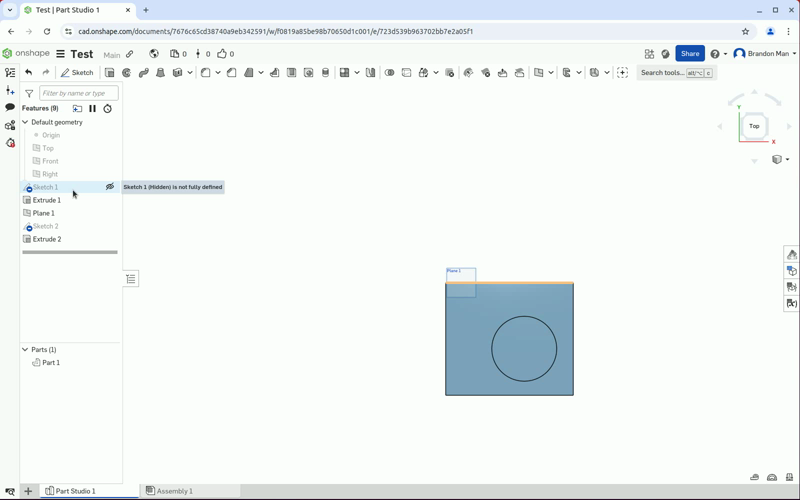
click(73, 189)
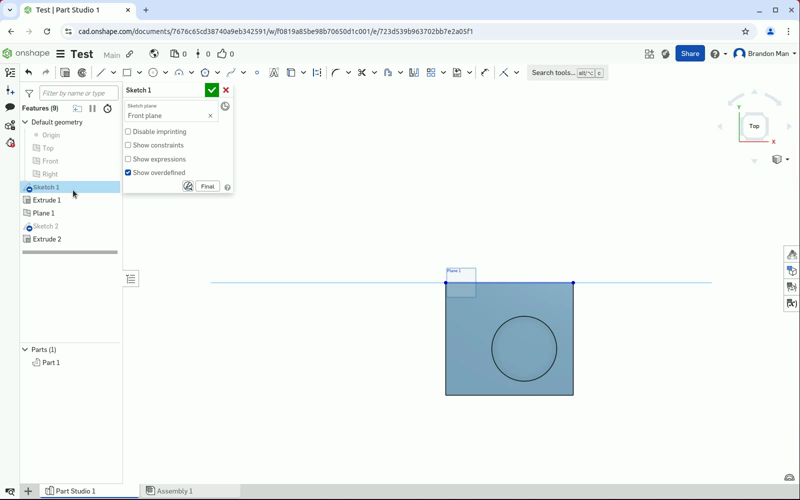
mouse_move(229, 92)
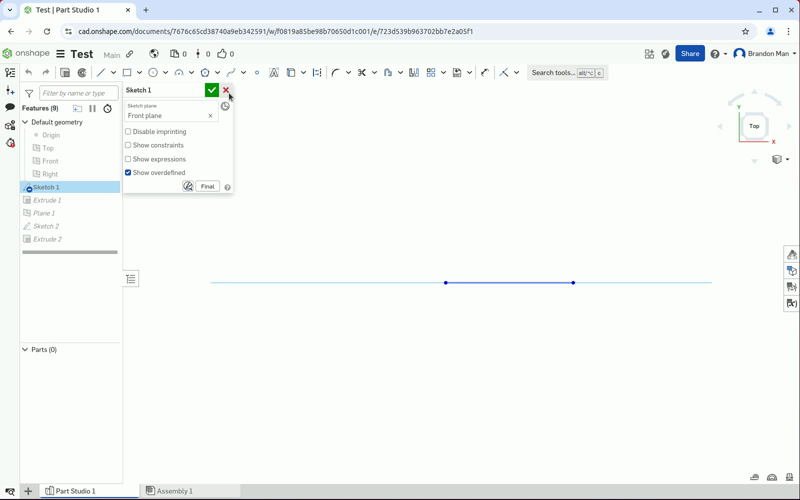
click(229, 92)
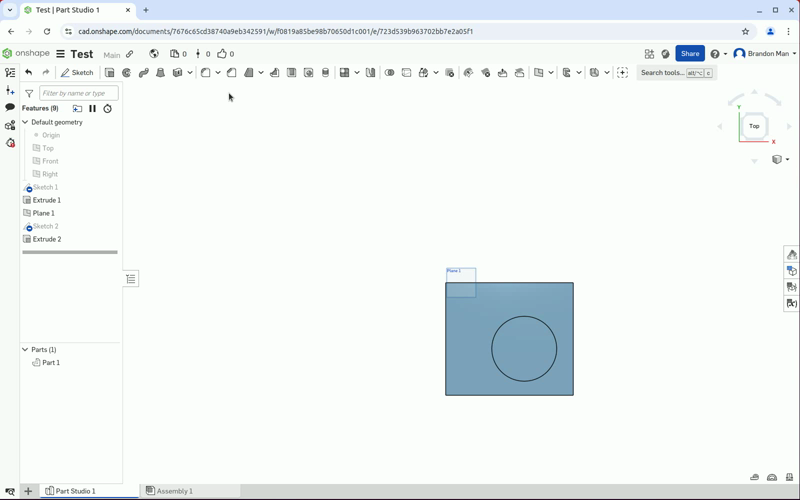
mouse_move(73, 352)
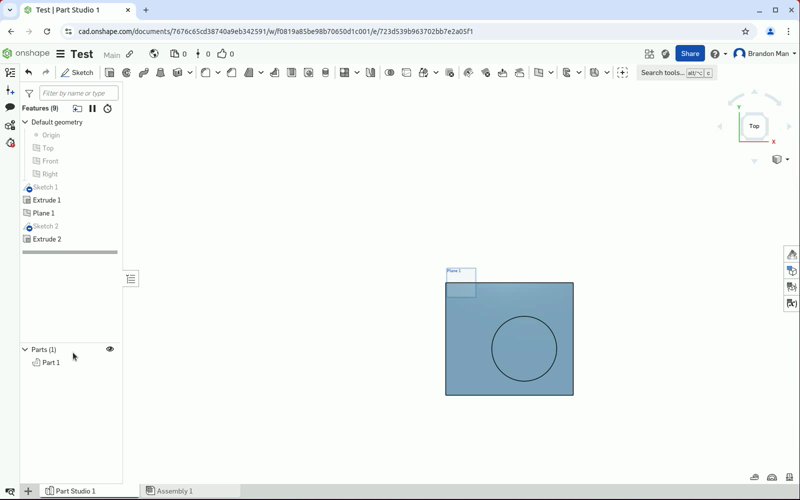
key(y)
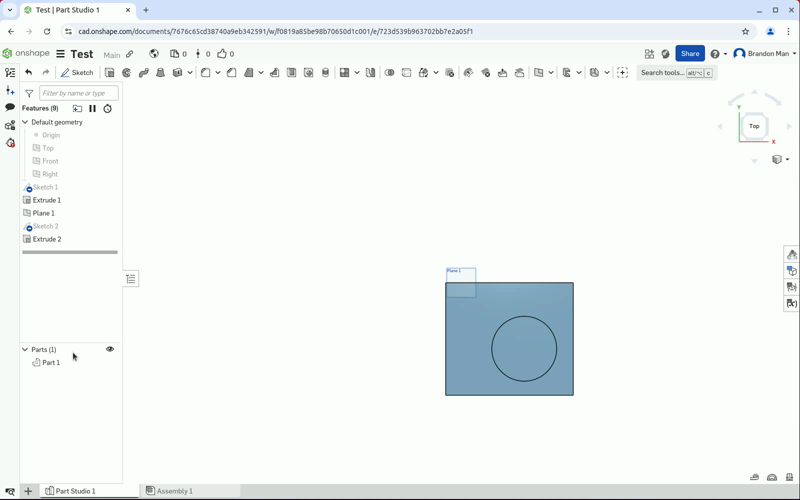
key(shift+p)
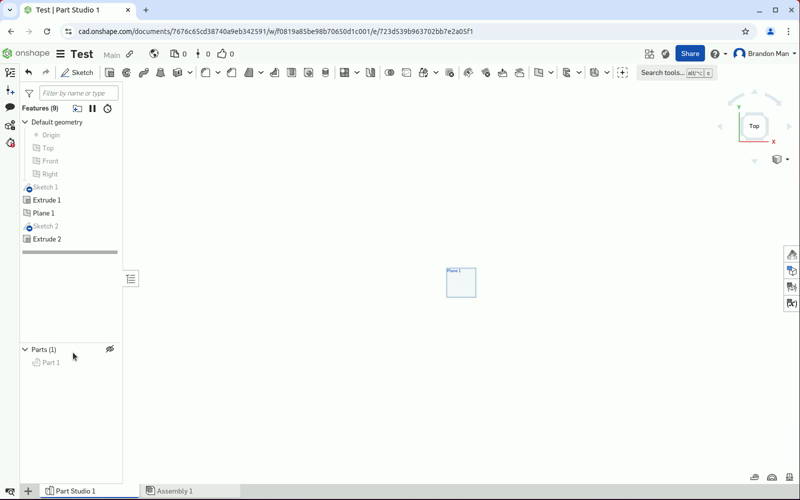
key(space)
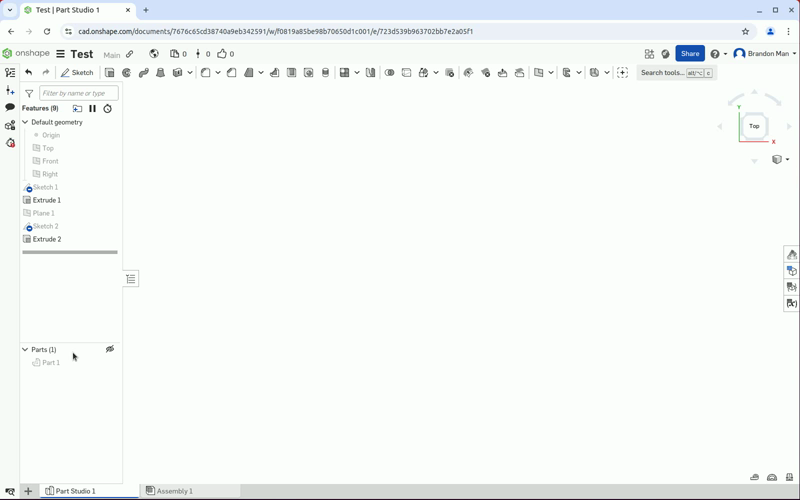
key_down(shift)
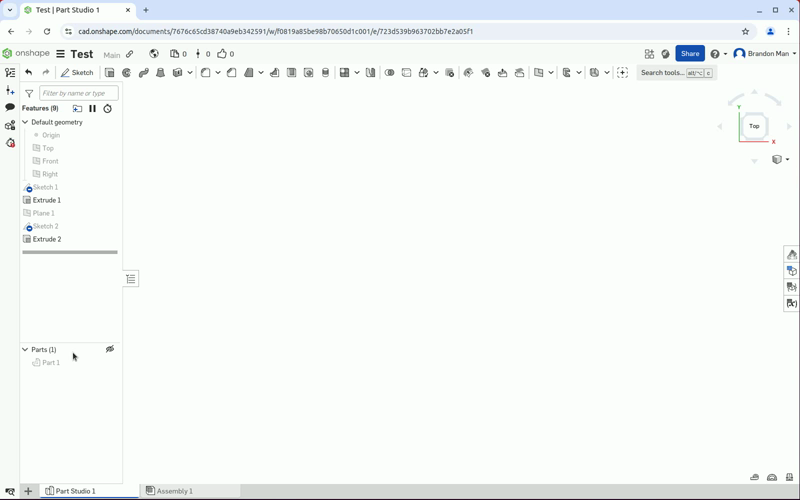
key(up)
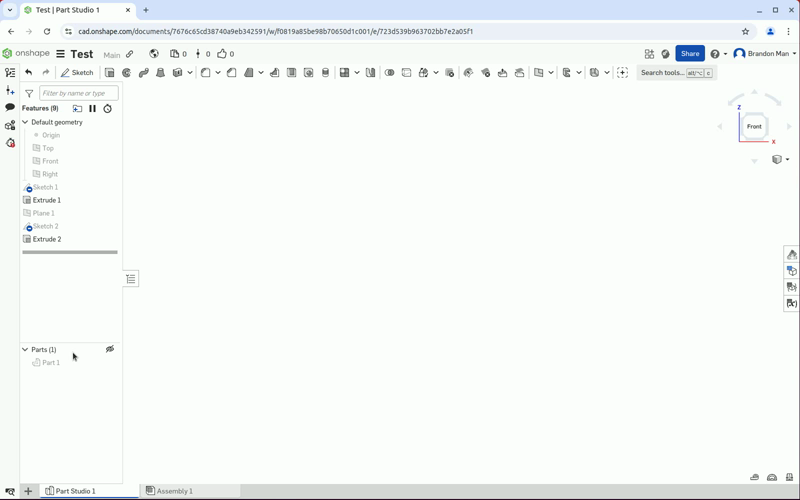
key_up(shift)
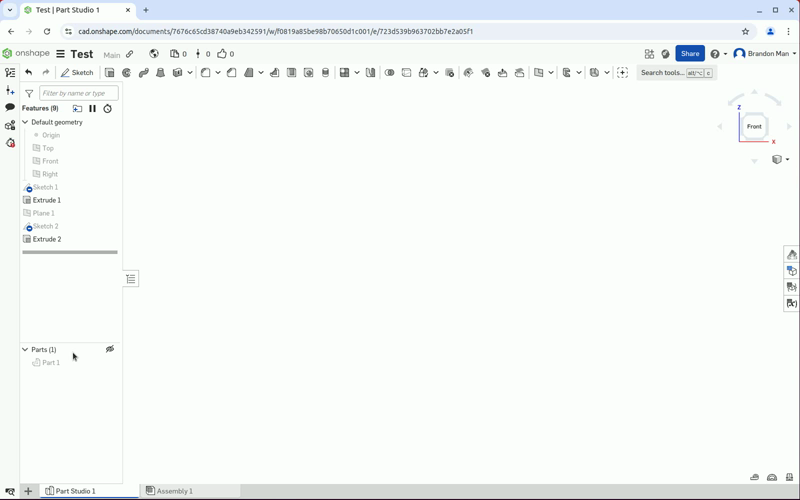
mouse_move(73, 352)
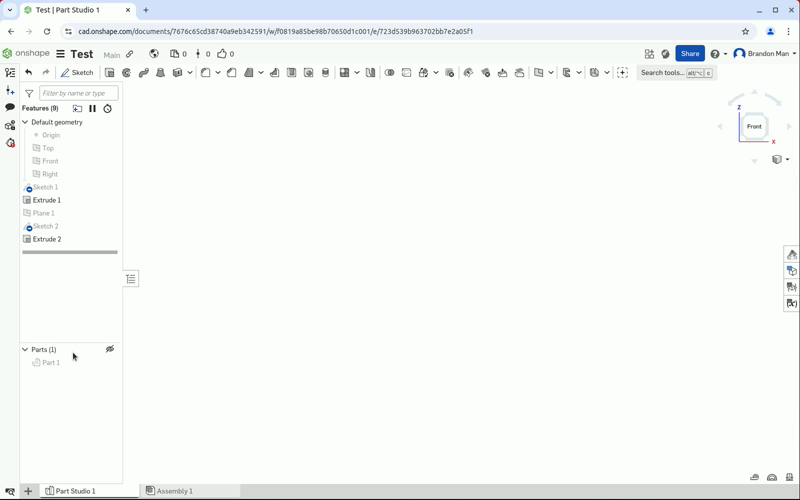
key(shift+y)
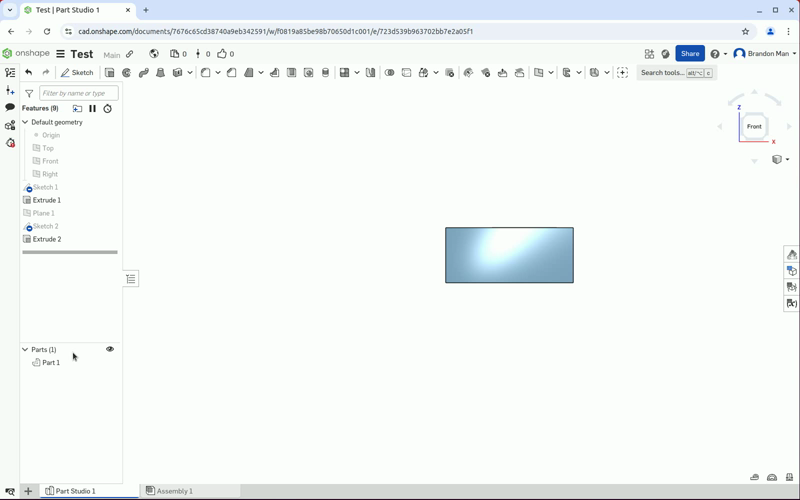
mouse_move(541, 75)
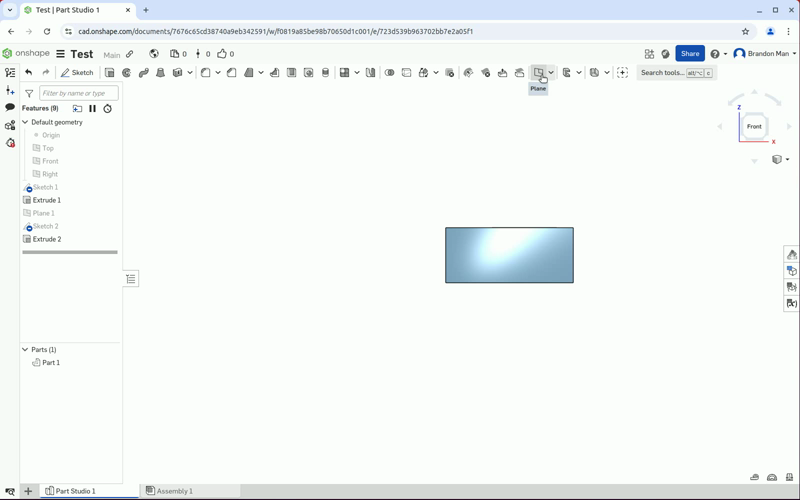
click(541, 75)
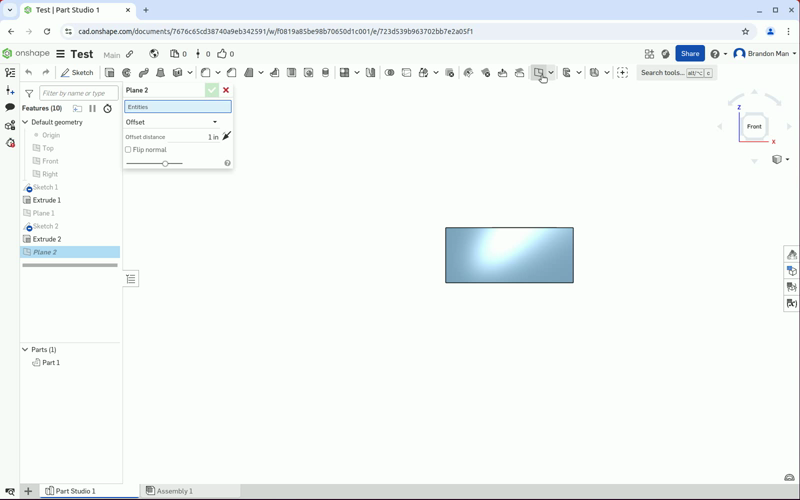
mouse_move(73, 163)
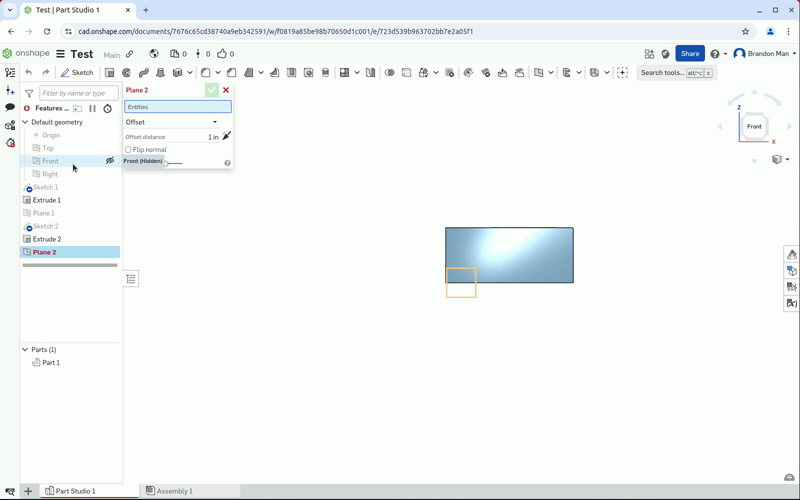
click(73, 163)
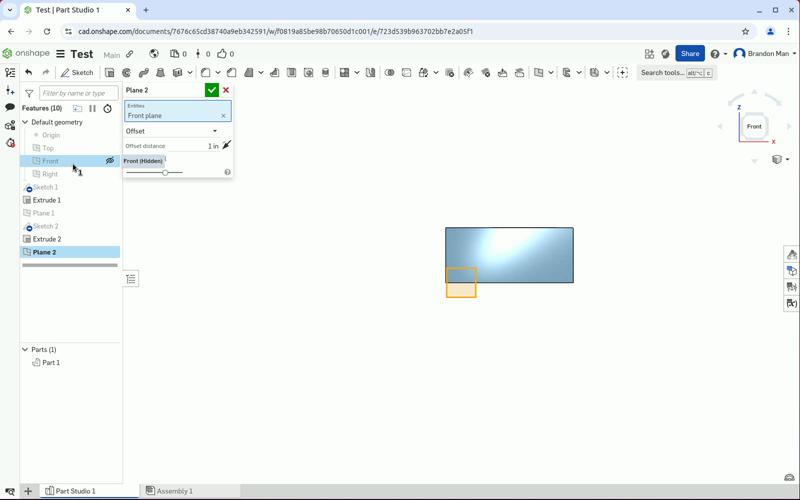
key(tab, 2)
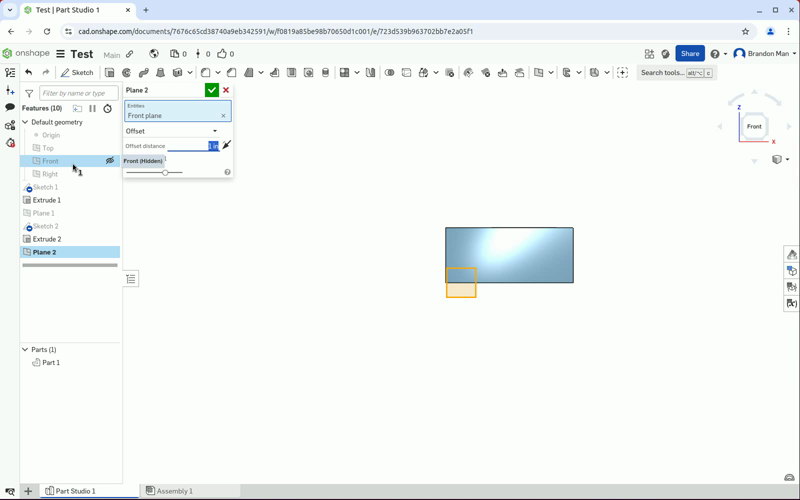
text(23.108)
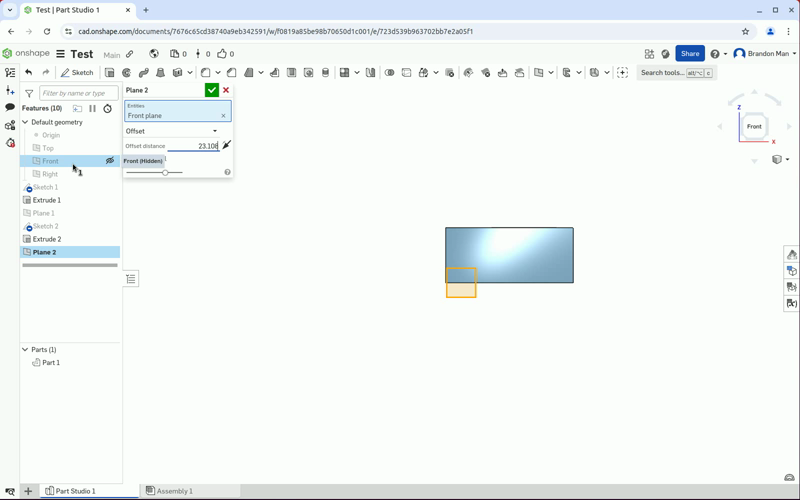
key(enter, 2)
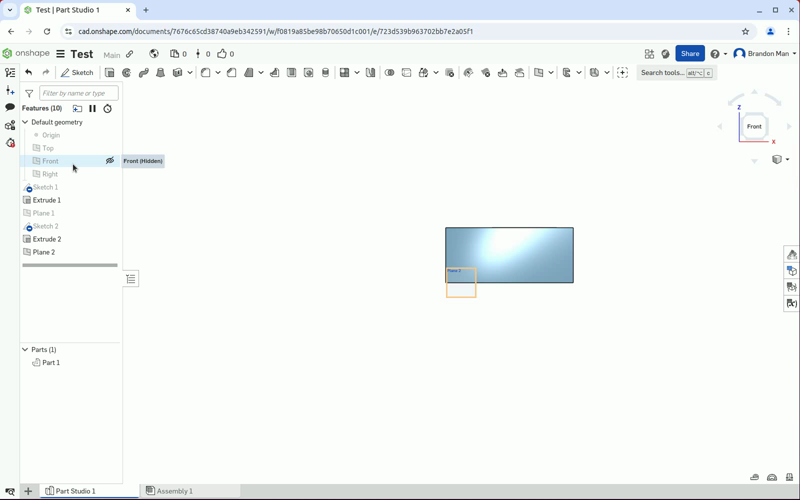
key(shift+s)
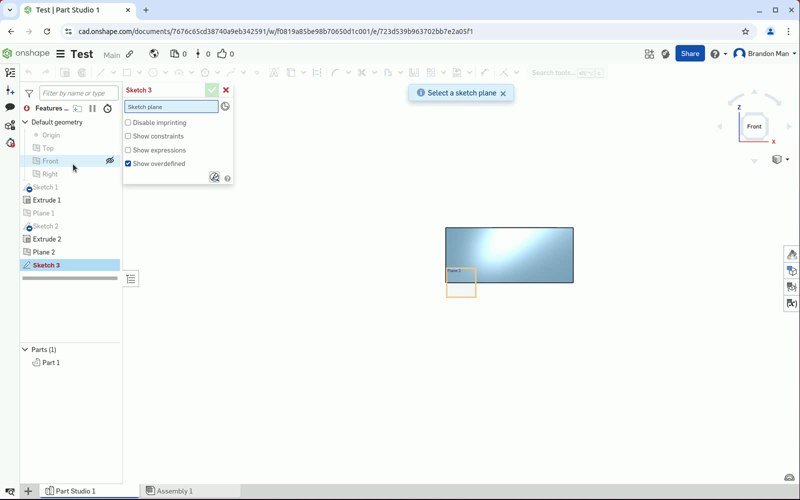
mouse_move(73, 254)
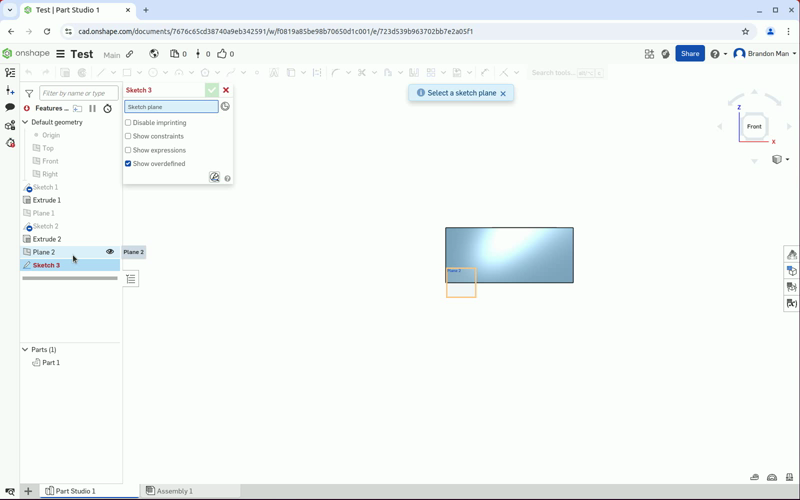
click(73, 254)
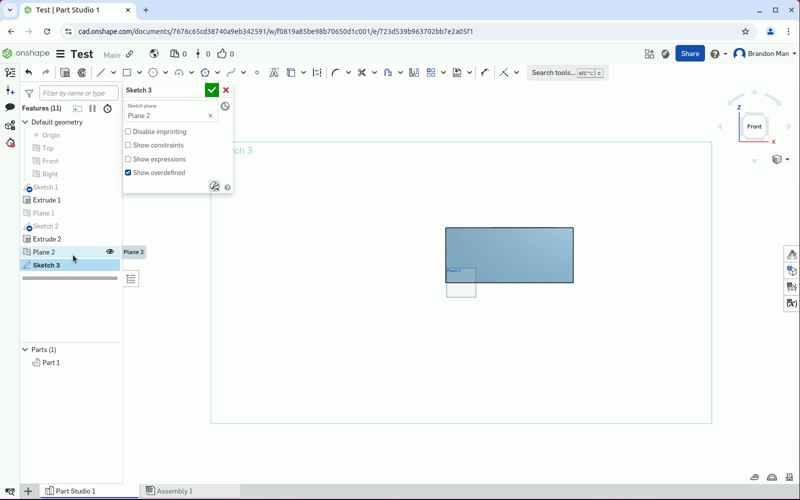
mouse_move(73, 352)
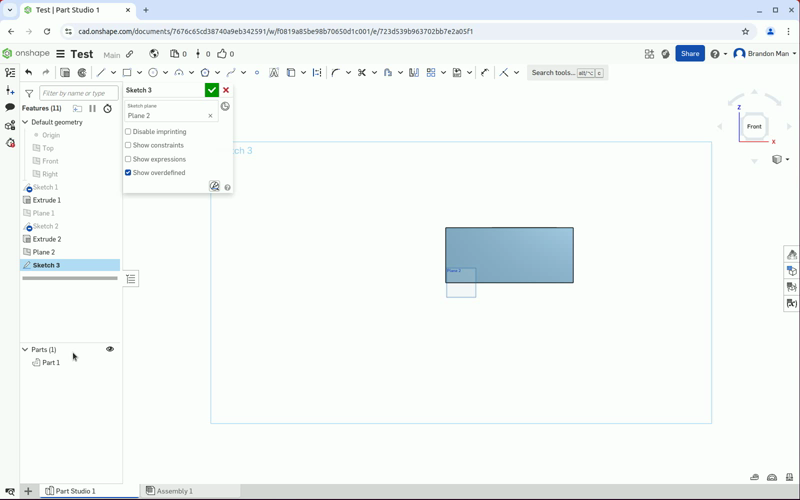
key(y)
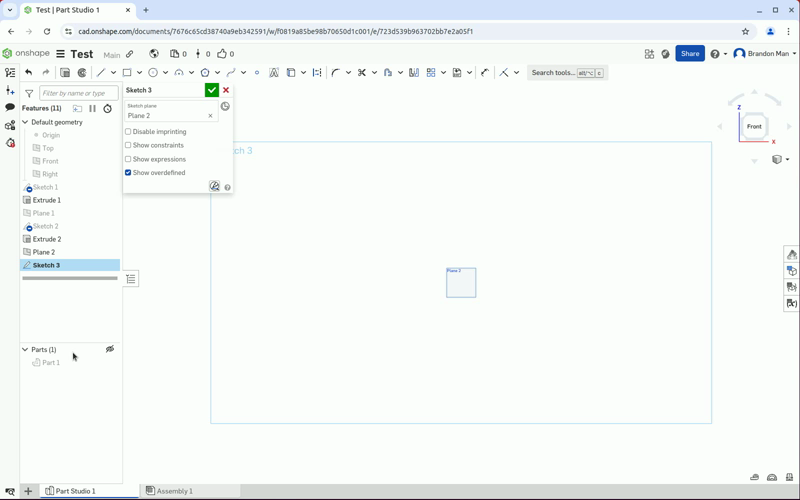
key(c)
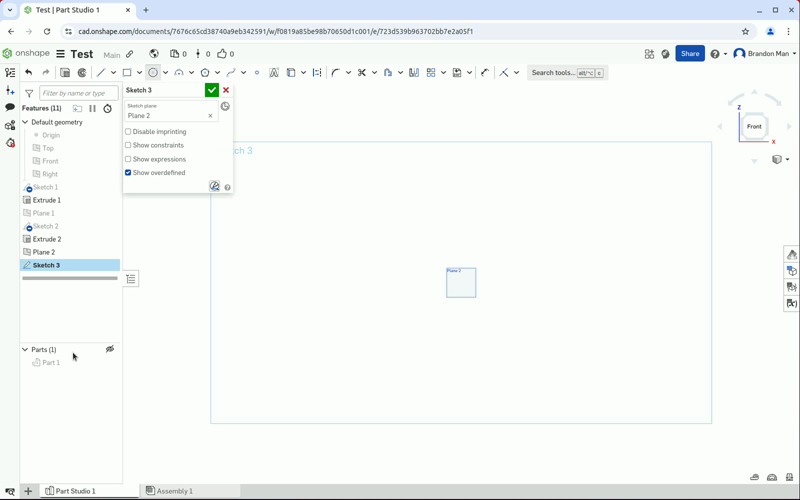
key_down(shift)
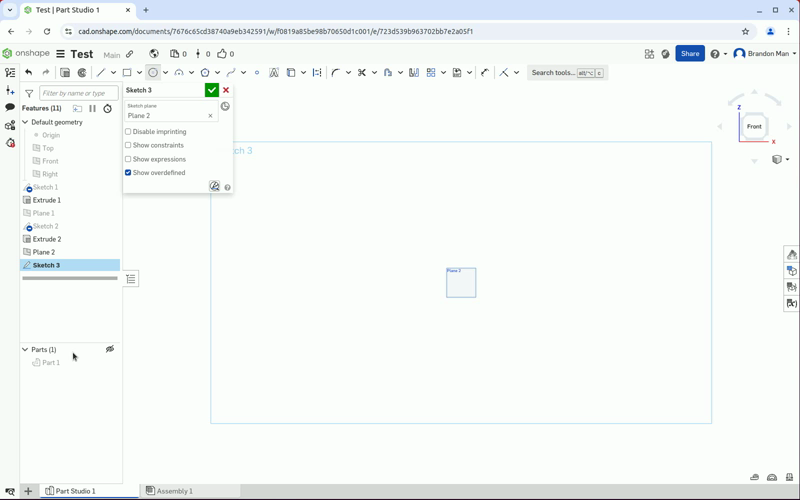
mouse_move(471, 244)
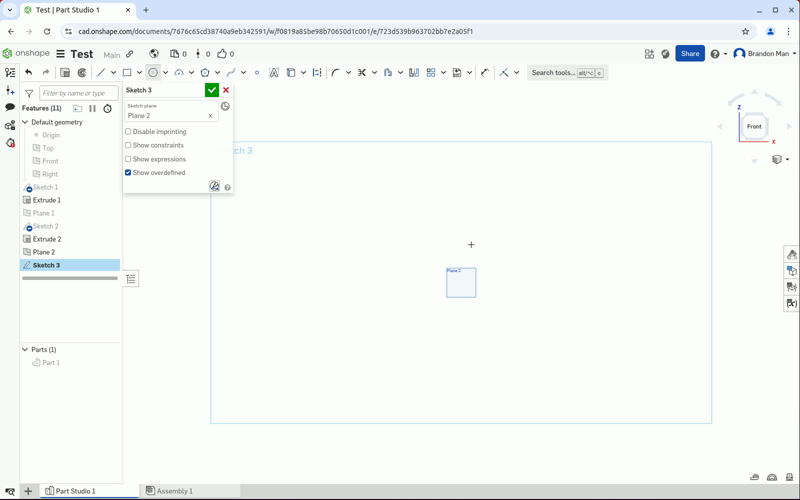
click(471, 244)
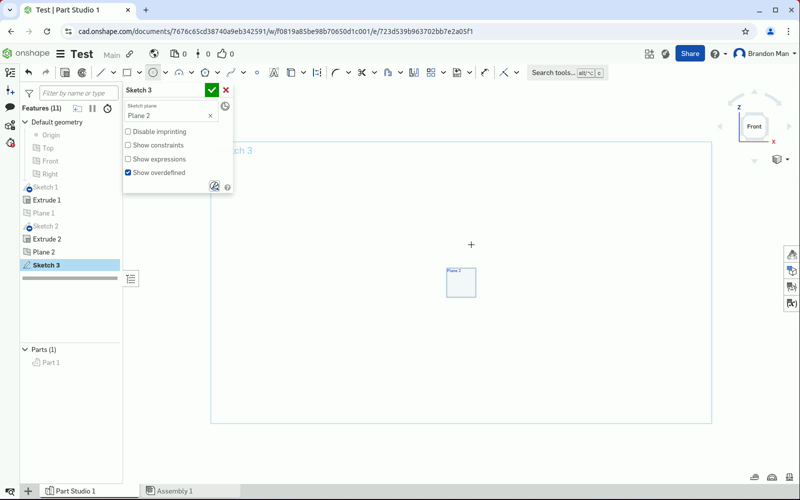
key_up(shift)
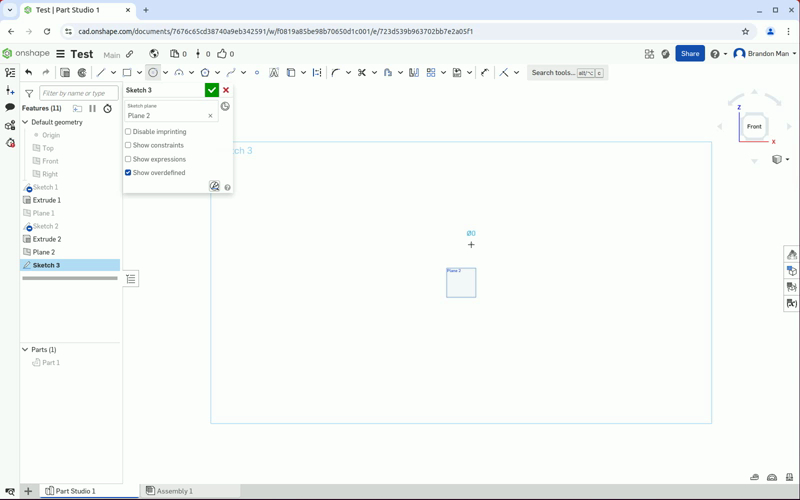
mouse_move(479, 244)
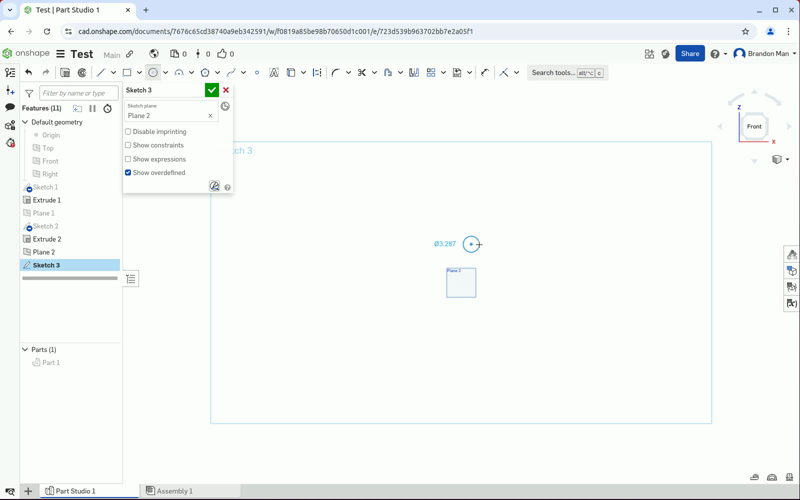
click(479, 244)
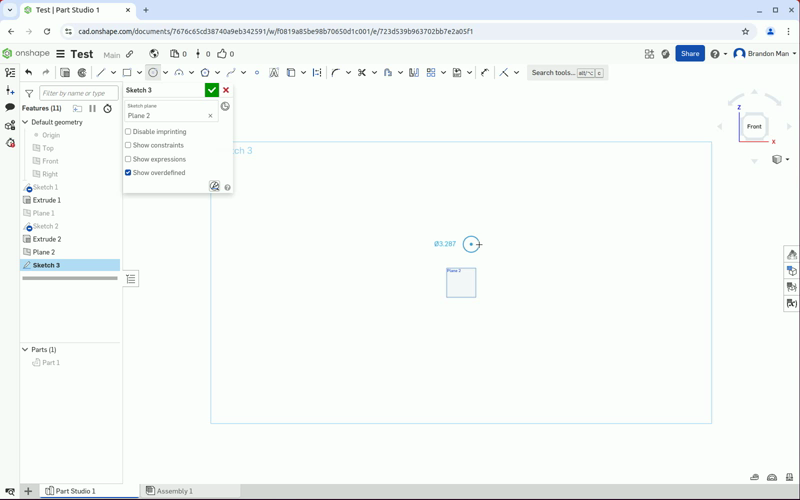
key(esc)
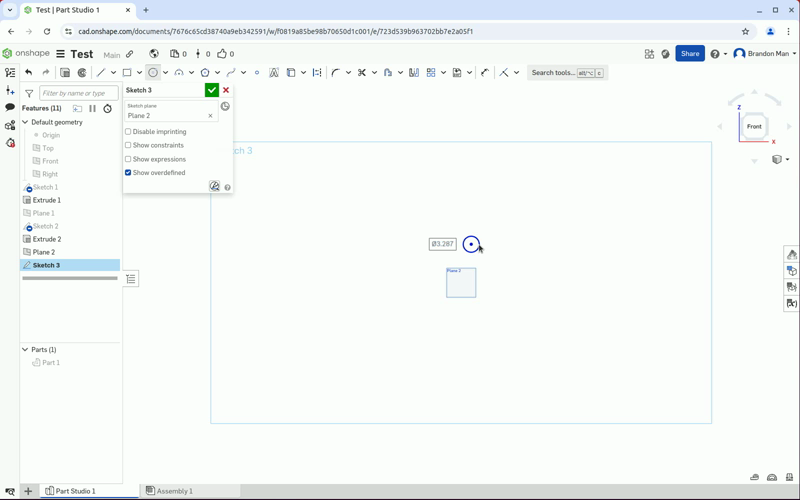
mouse_move(465, 240)
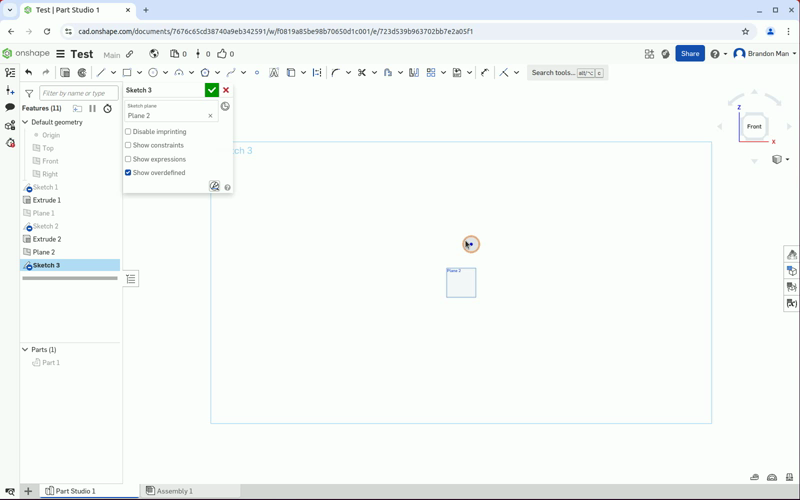
scroll(6)
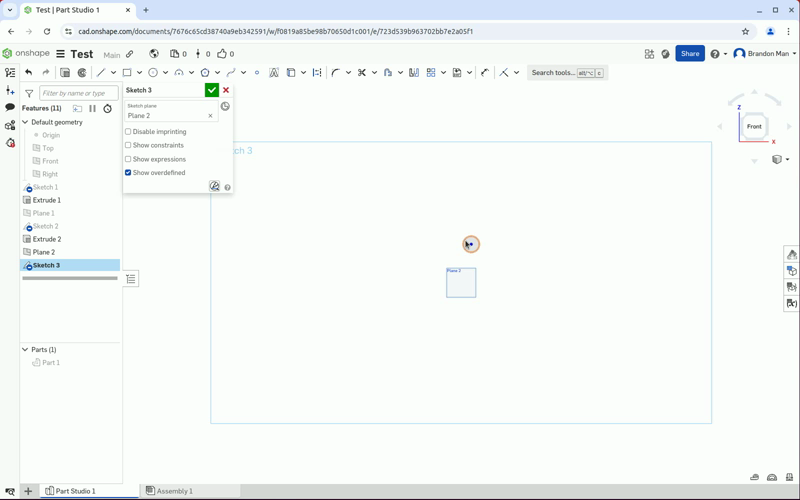
scroll(6)
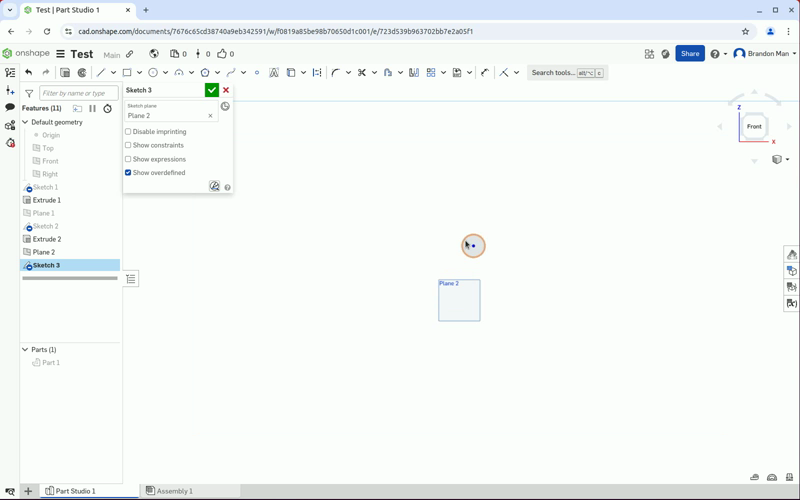
scroll(6)
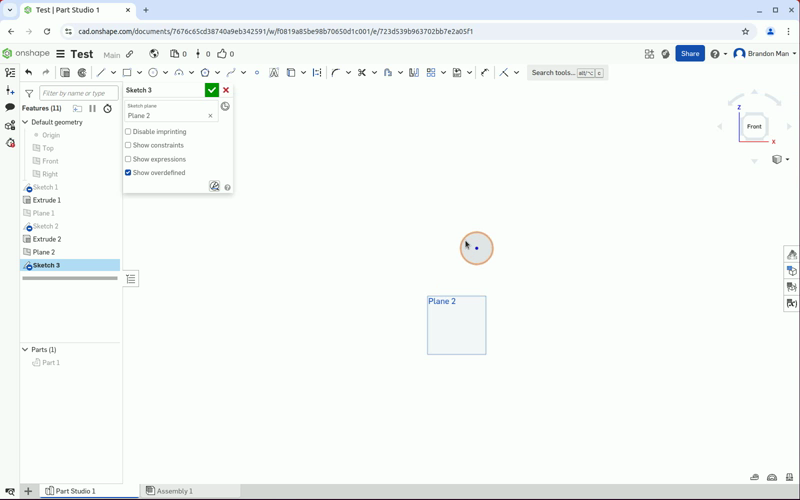
scroll(6)
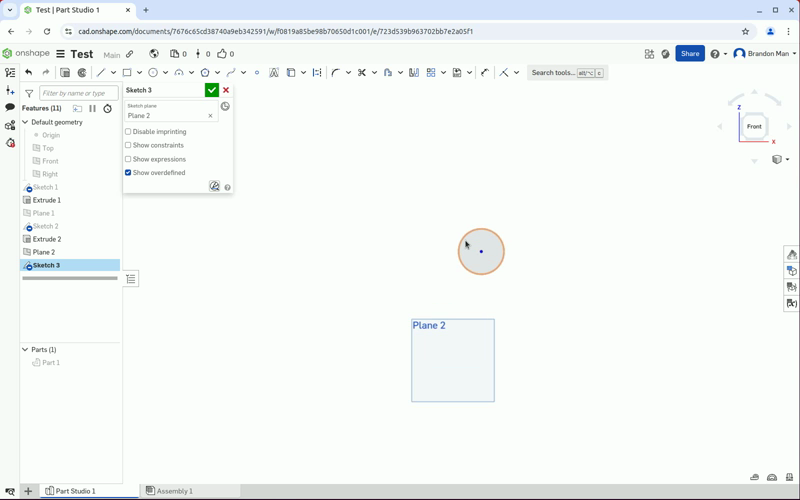
scroll(6)
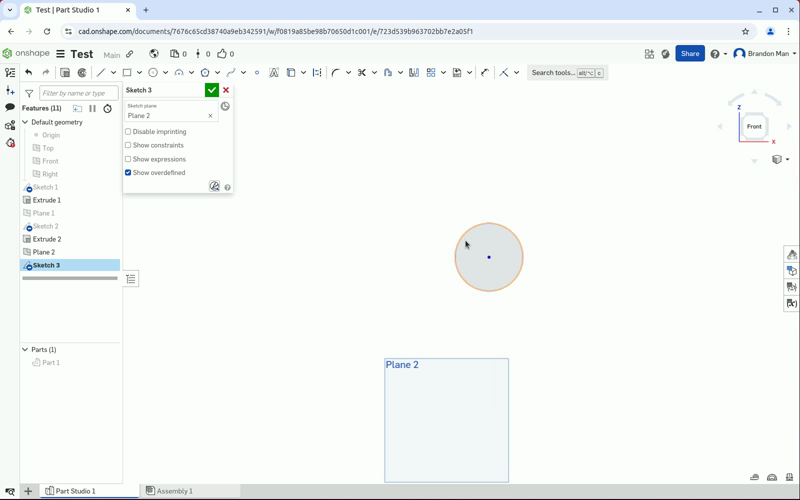
scroll(6)
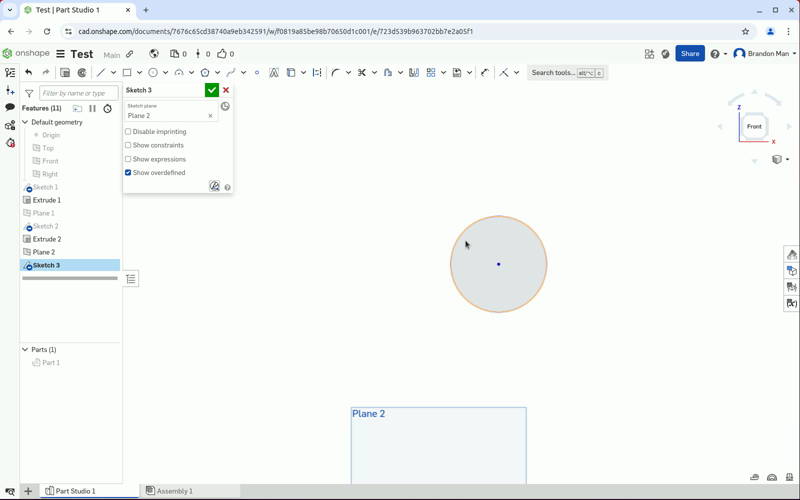
scroll(6)
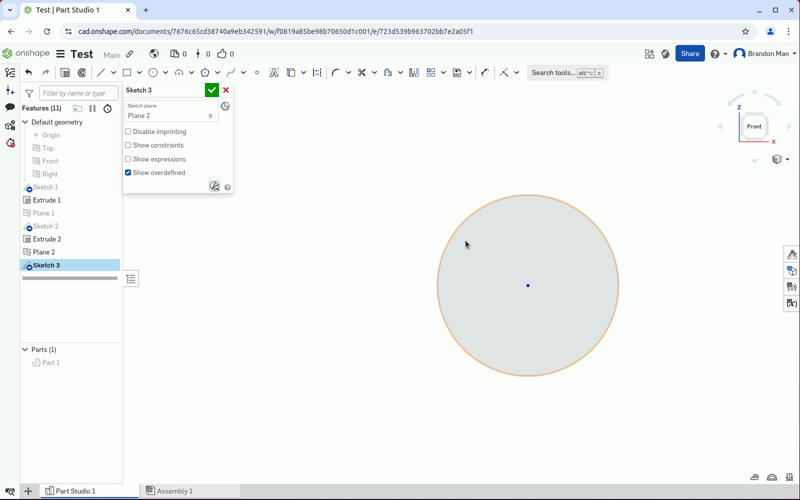
click(465, 240)
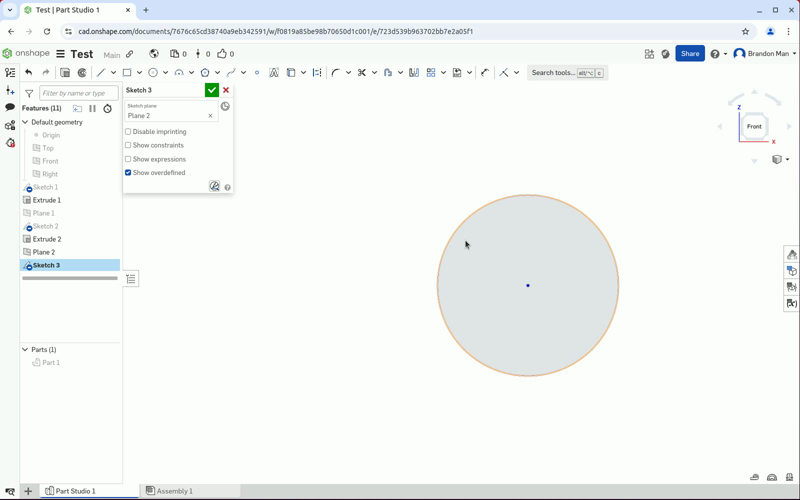
scroll(-6)
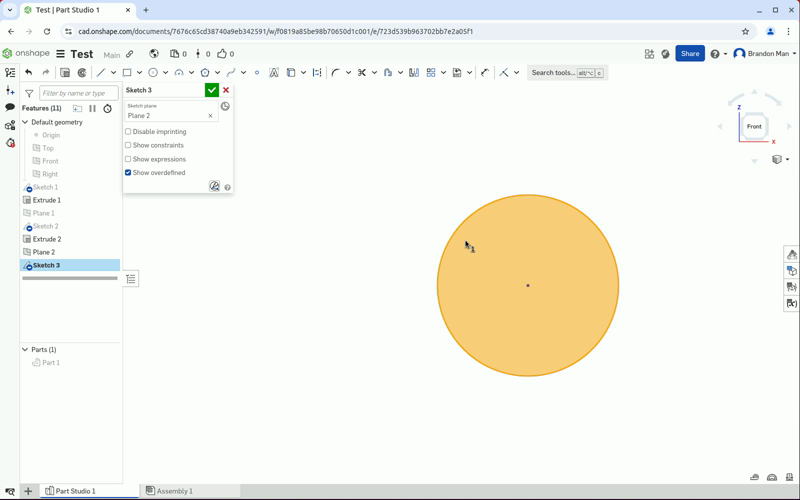
scroll(-6)
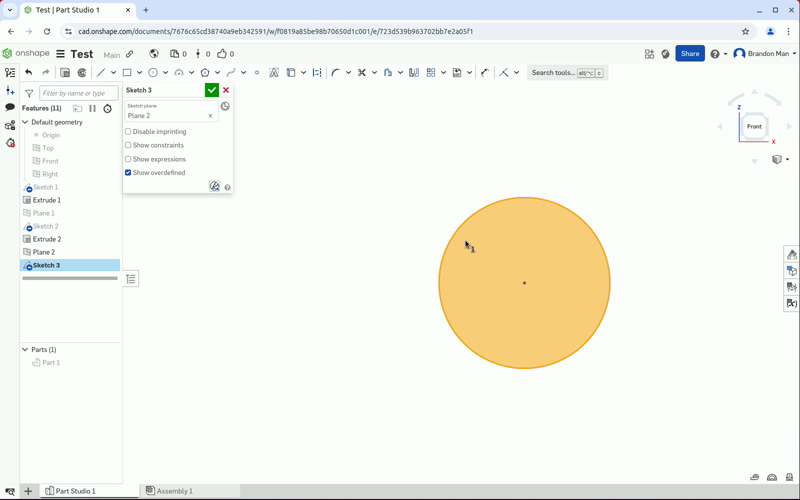
scroll(-6)
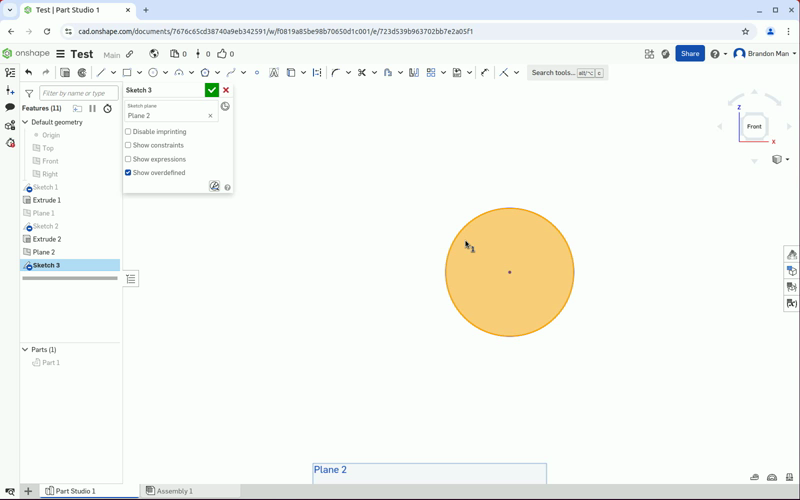
scroll(-6)
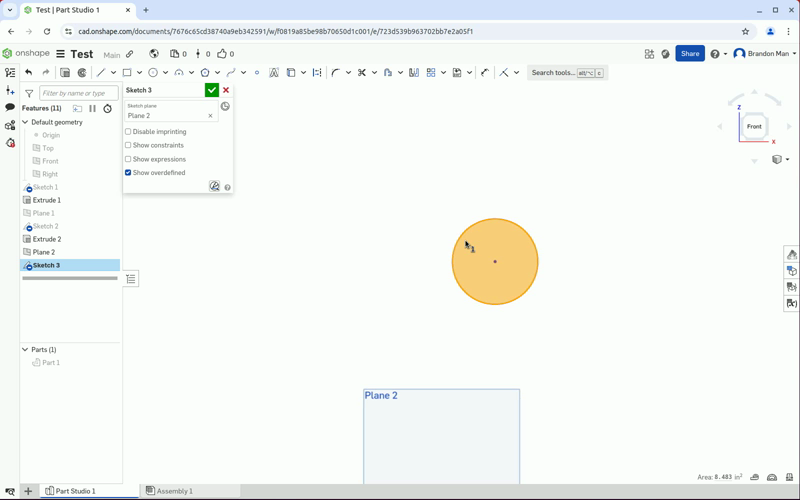
scroll(-6)
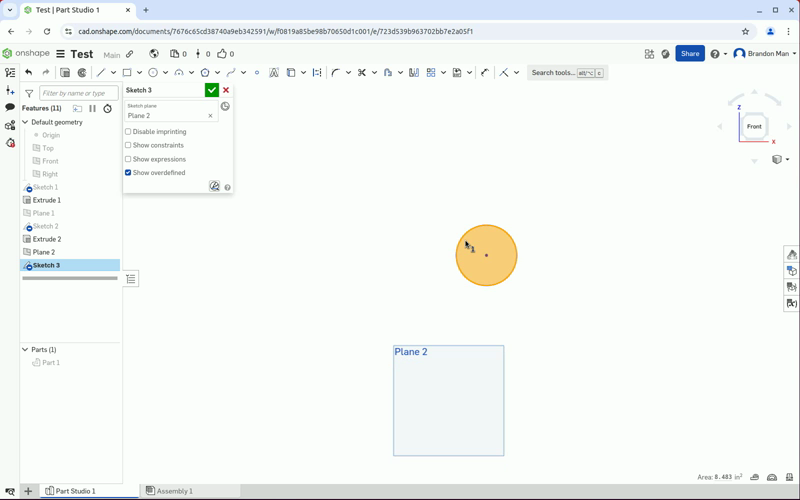
scroll(-6)
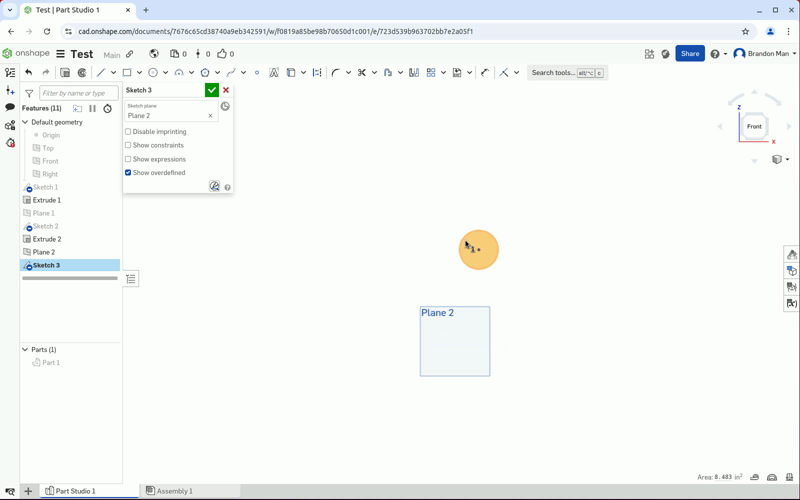
scroll(-6)
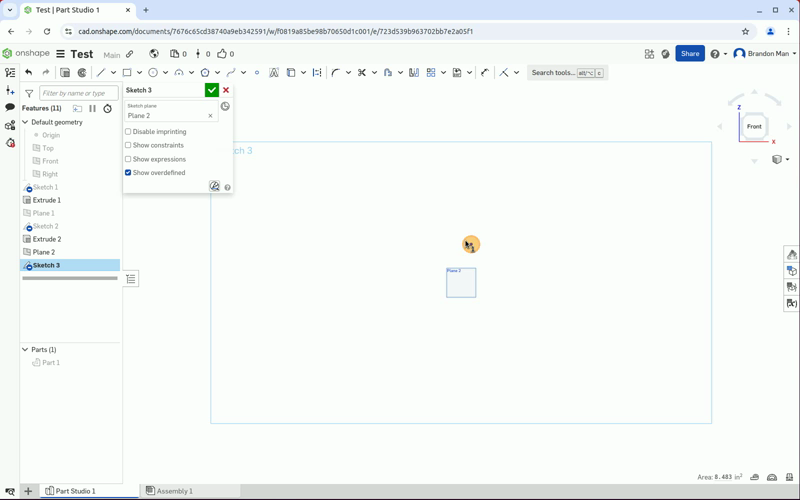
mouse_move(73, 352)
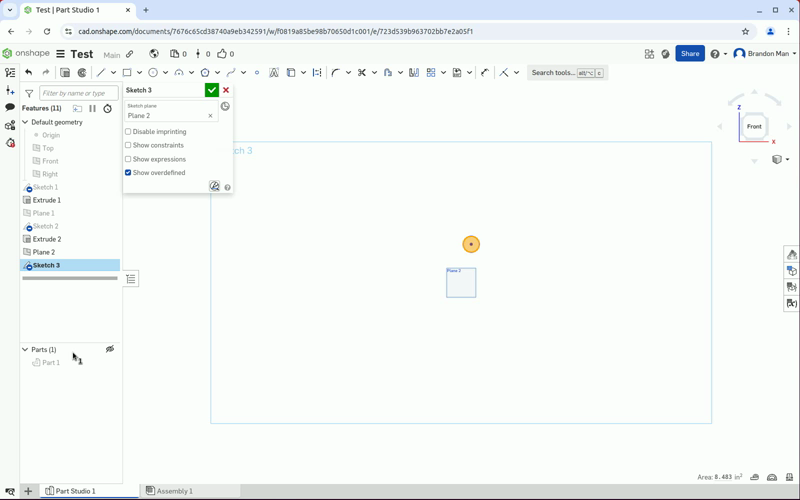
key(shift+y)
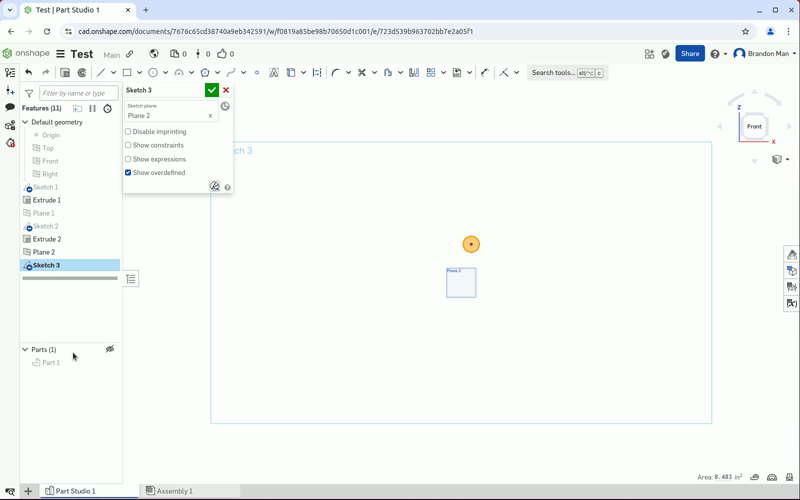
key(shift+e)
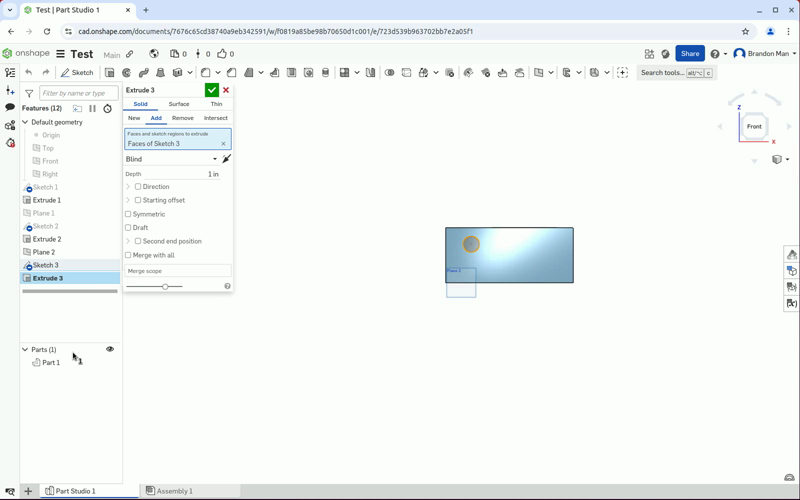
mouse_move(143, 106)
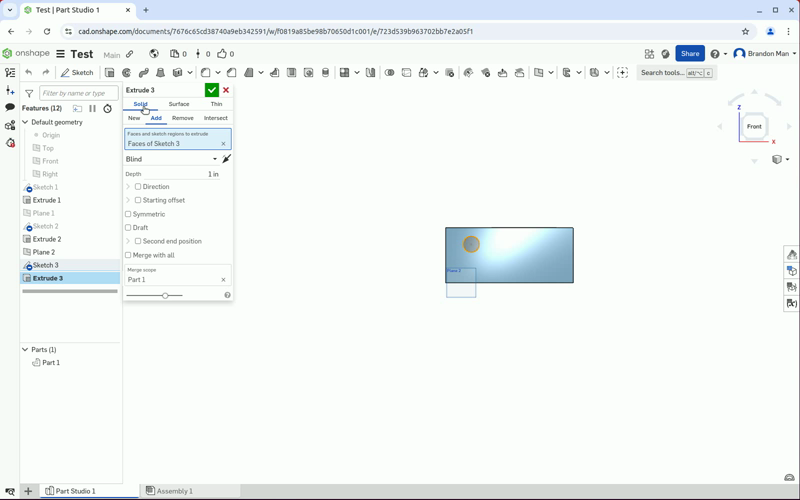
click(143, 106)
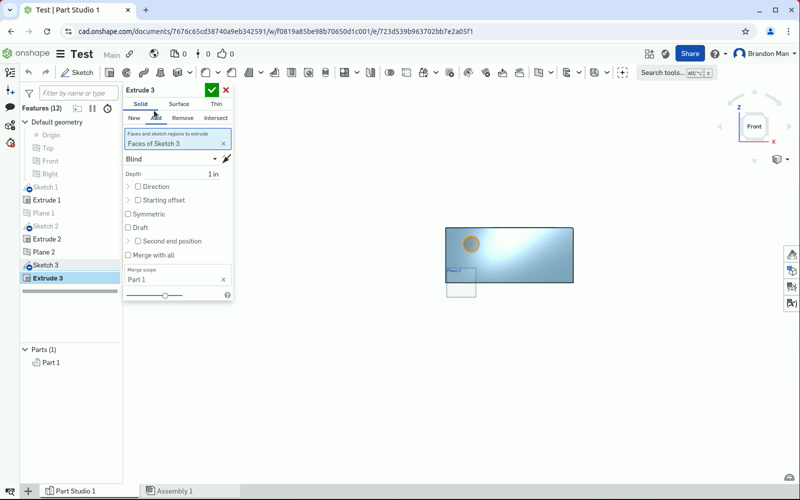
mouse_move(186, 120)
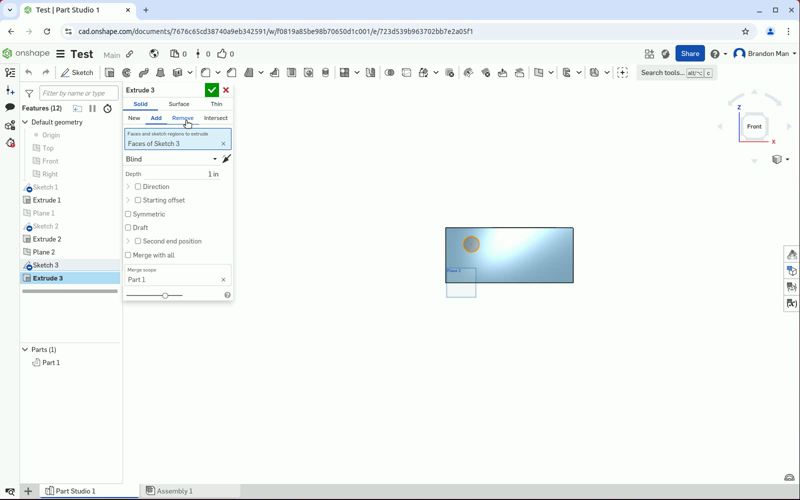
click(186, 120)
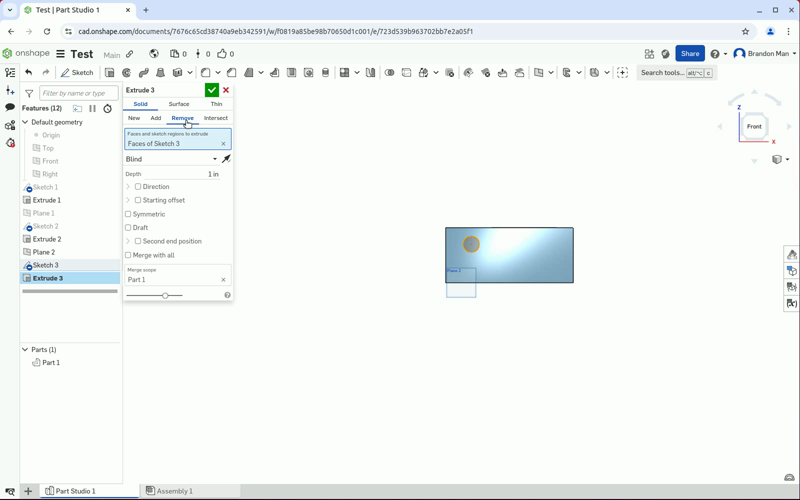
key(tab, 4)
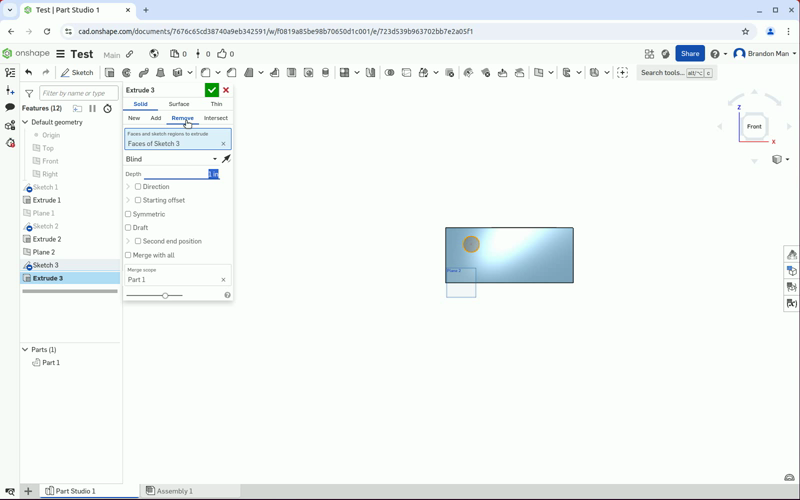
text(3.851)
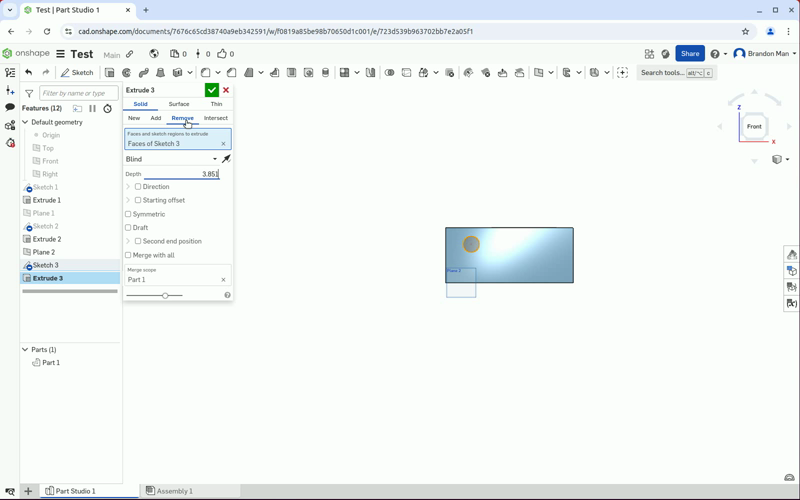
key(tab, 6)
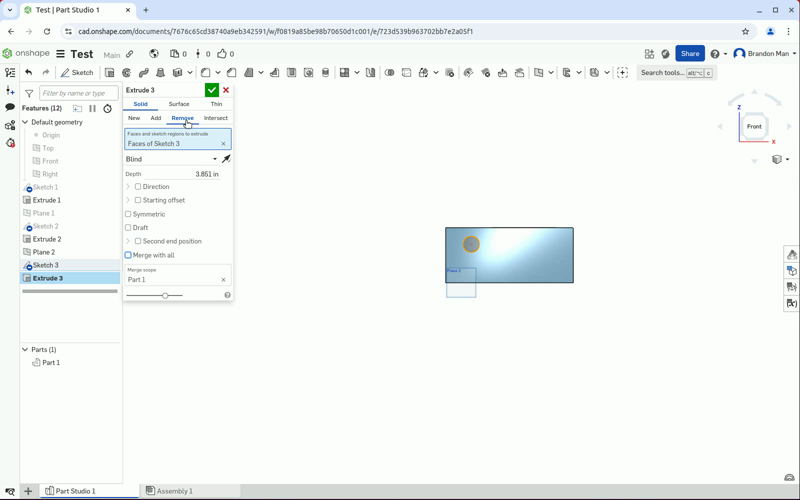
key(space)
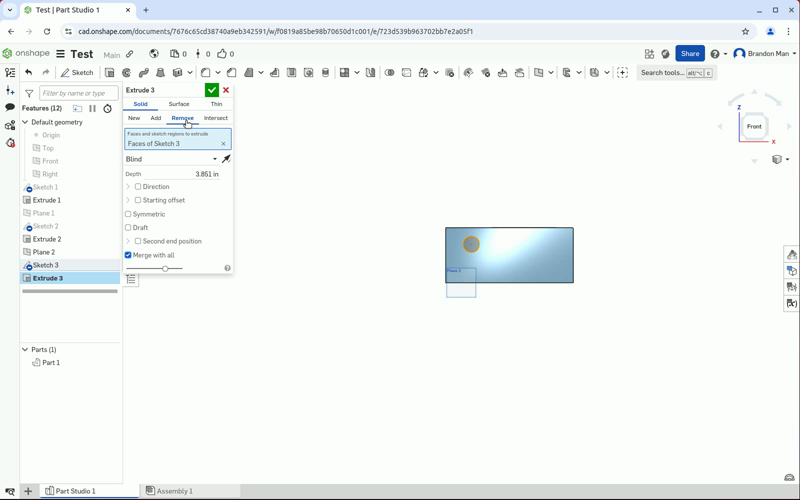
key(enter)
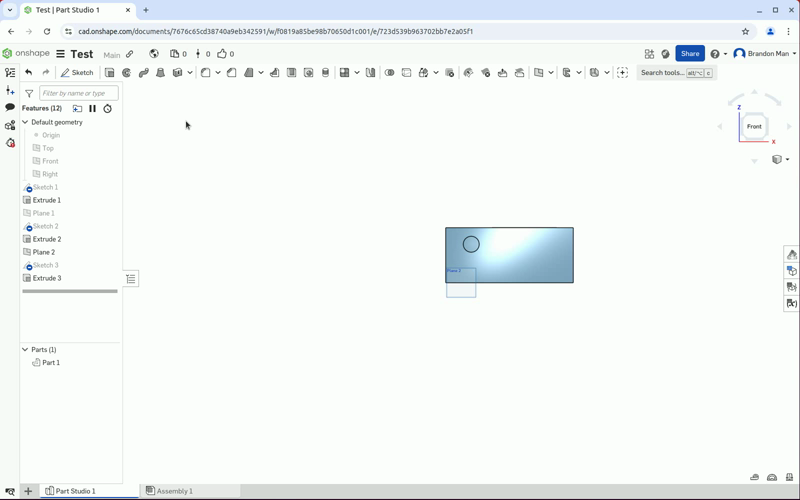
key(shift+h)
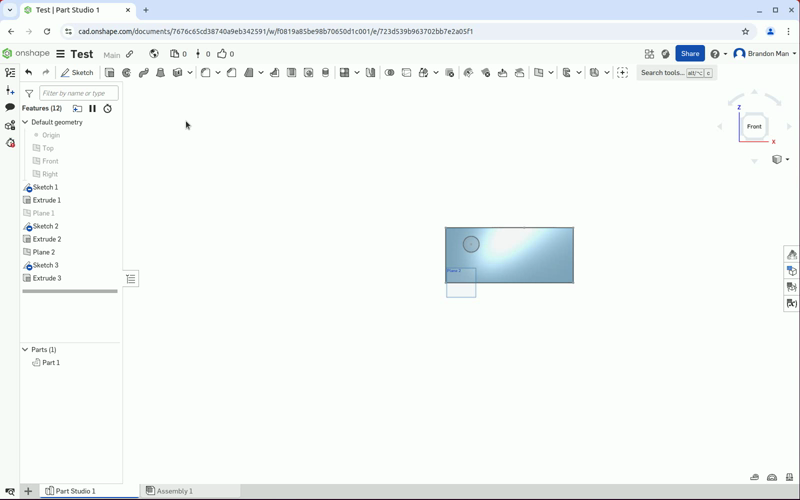
key(shift+h)
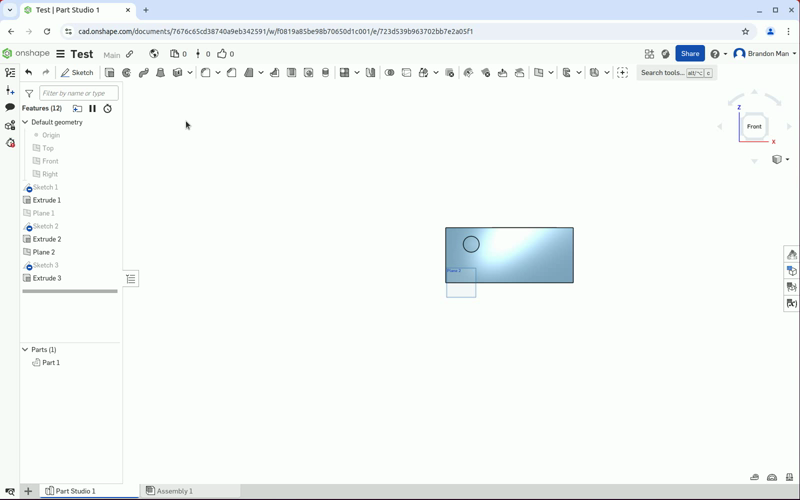
mouse_move(73, 189)
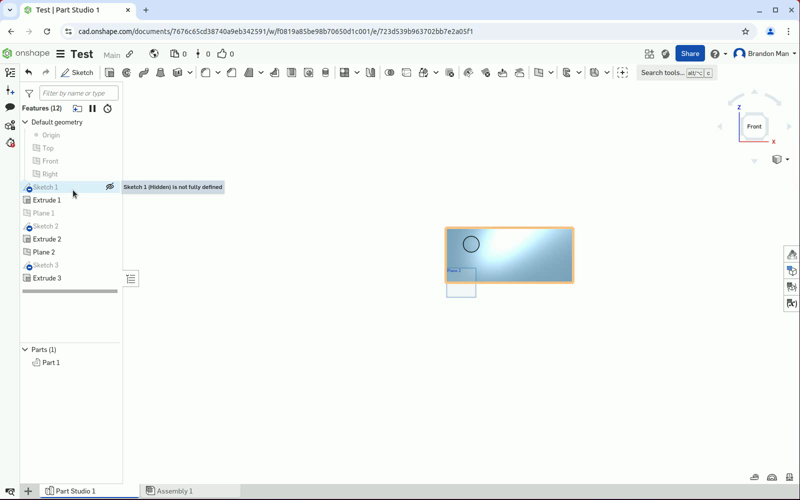
click(73, 189)
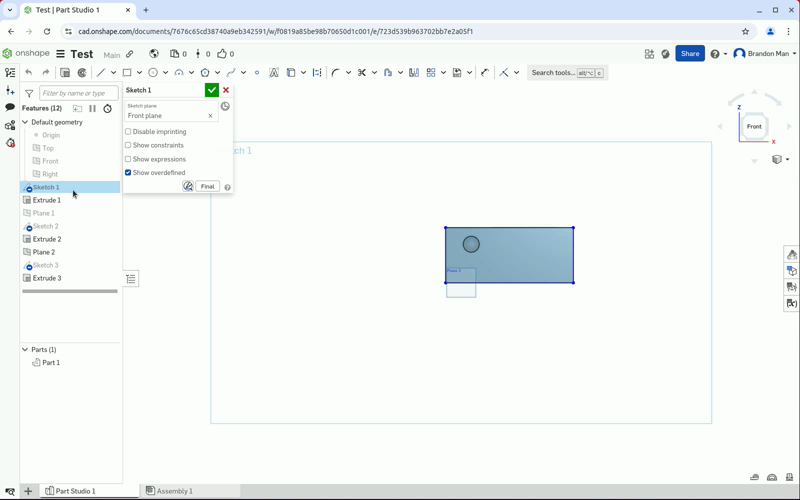
mouse_move(229, 92)
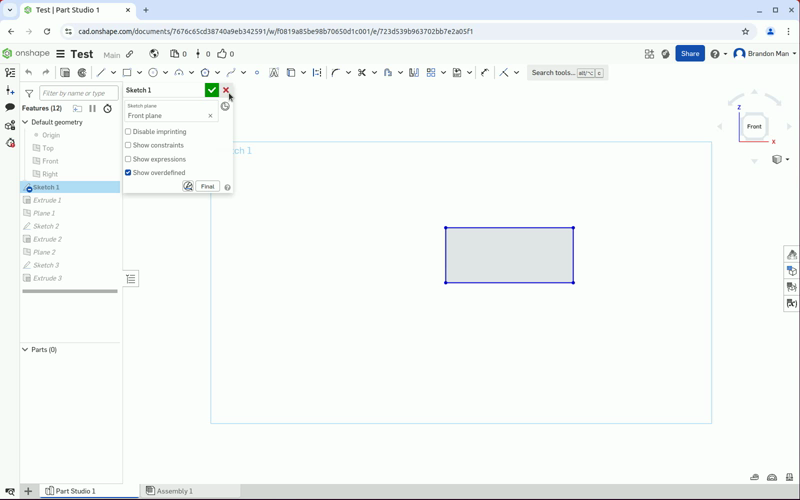
click(229, 92)
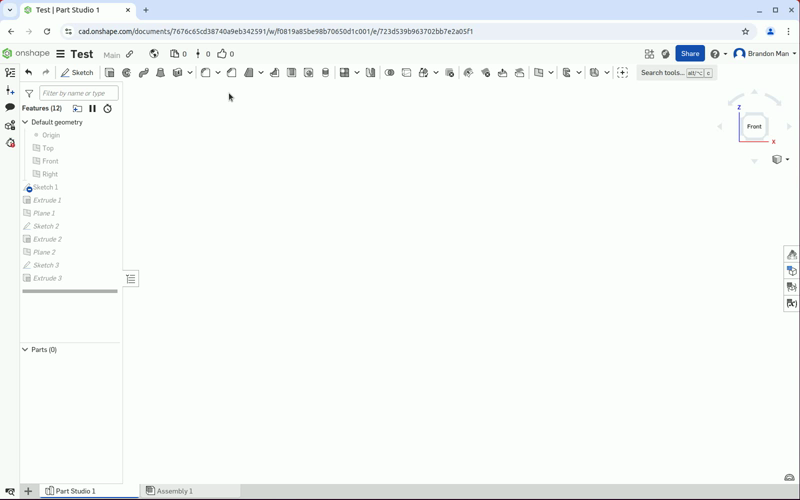
key(shift+s)
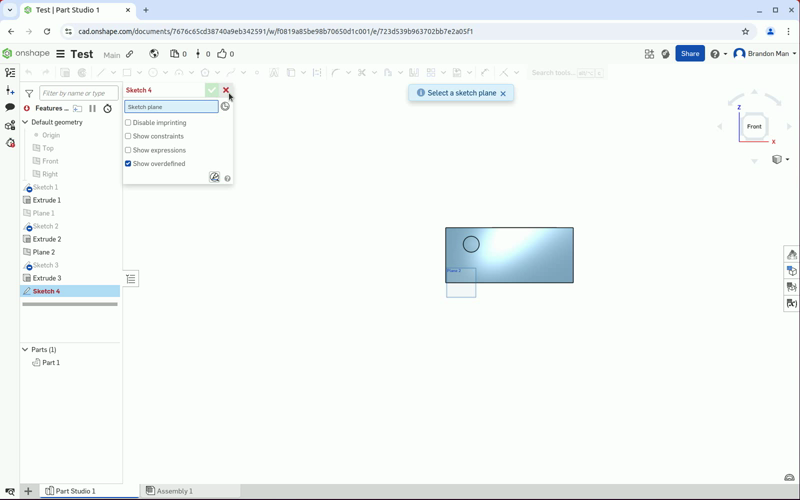
mouse_move(73, 254)
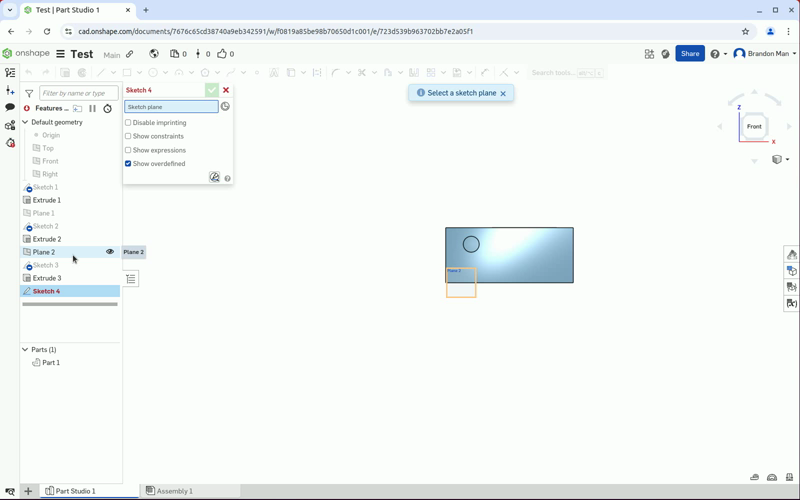
click(73, 254)
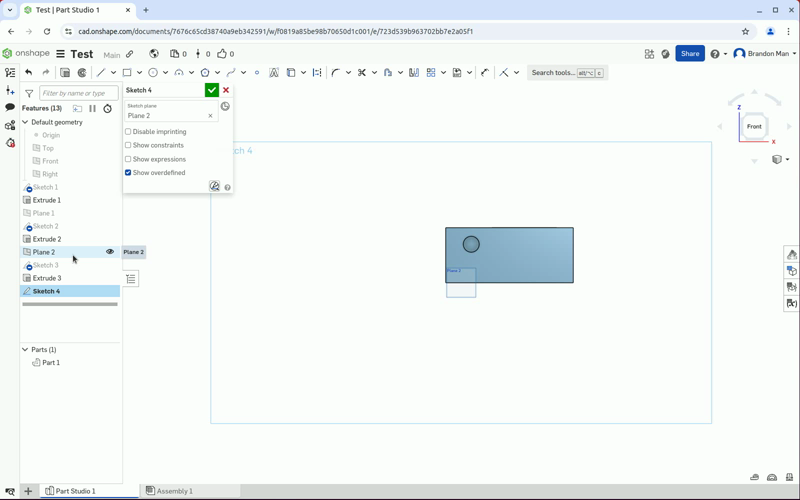
mouse_move(73, 352)
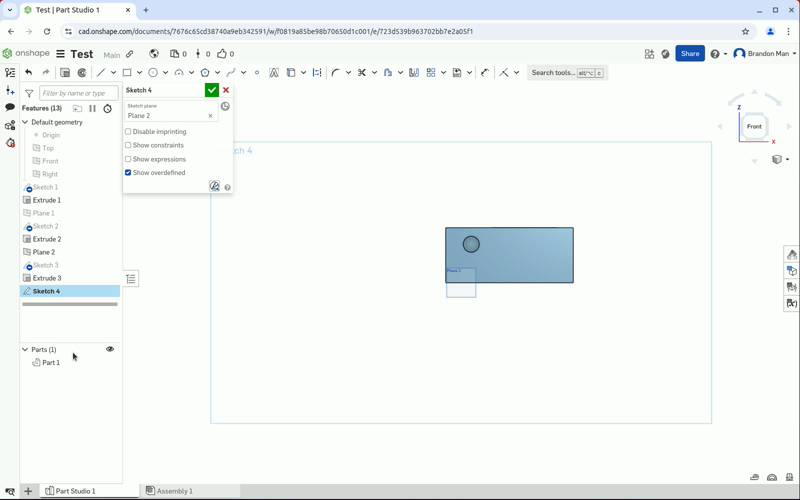
key(y)
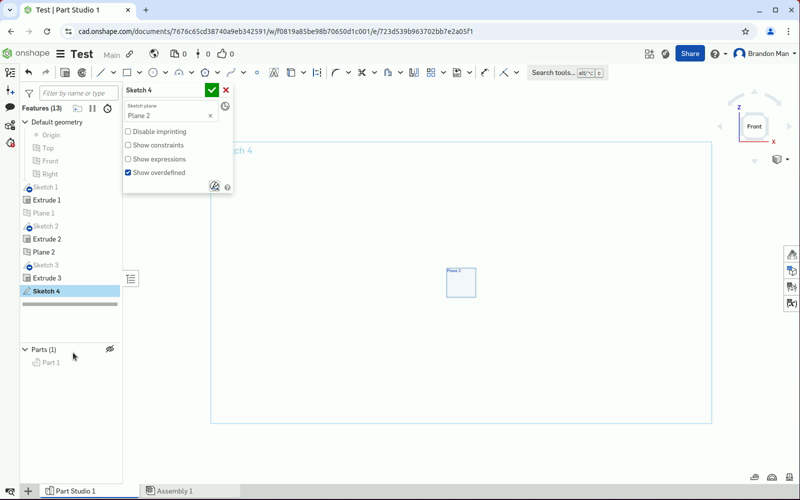
key(c)
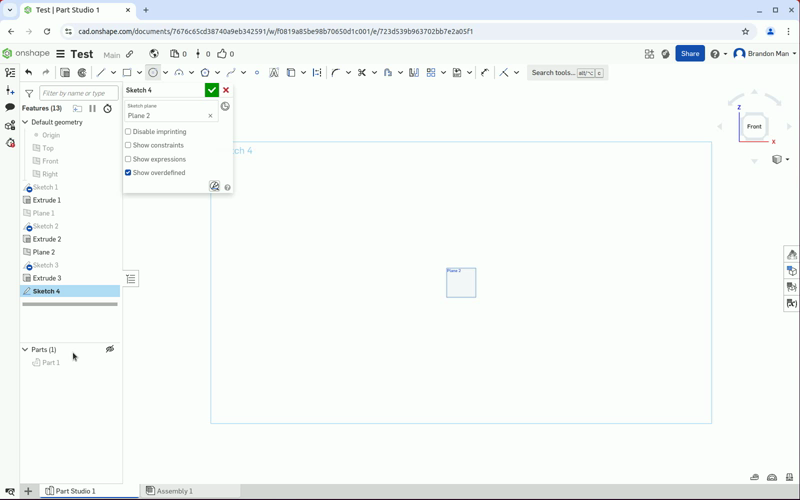
key_down(shift)
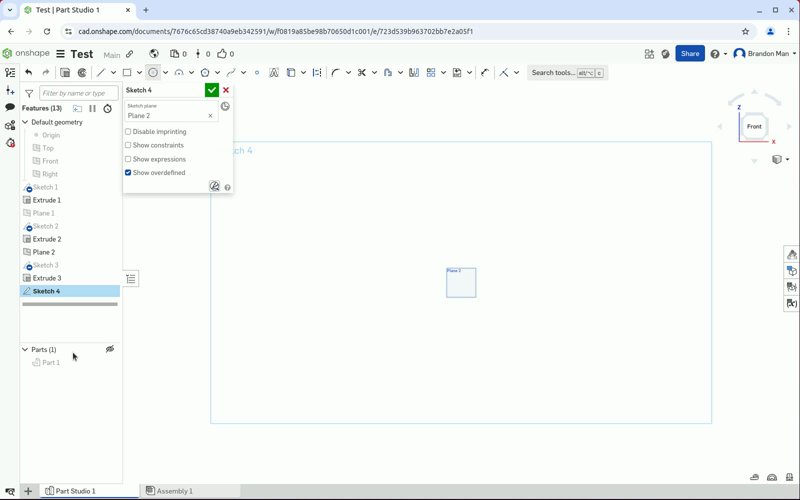
mouse_move(551, 267)
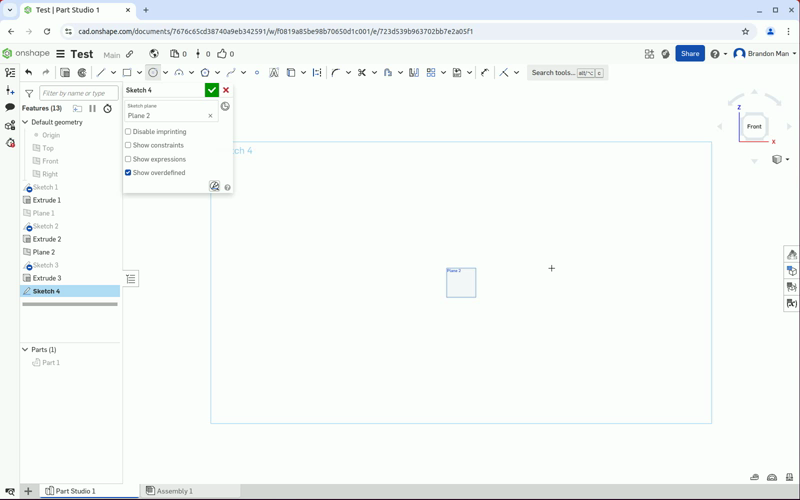
click(551, 267)
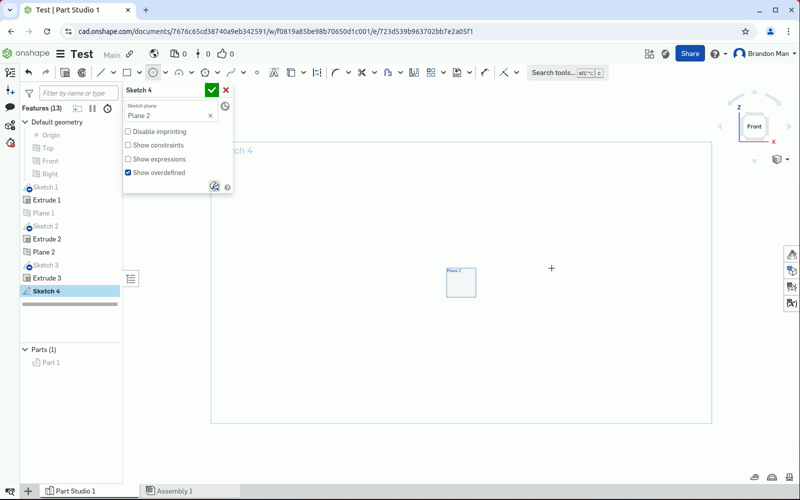
key_up(shift)
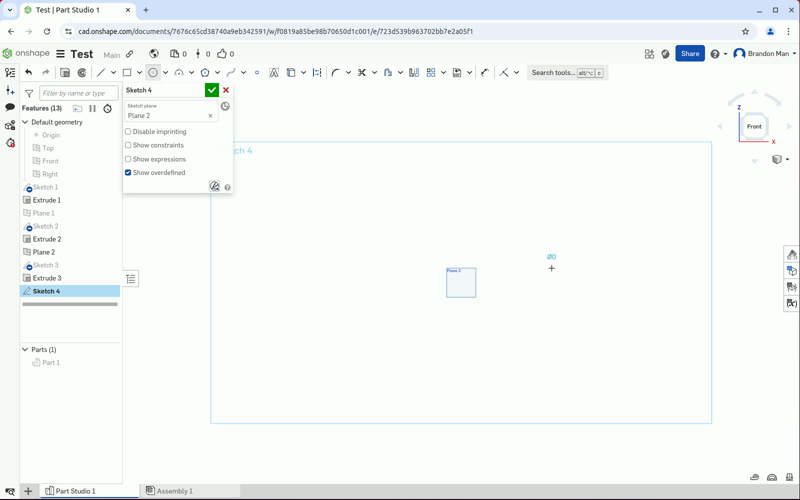
mouse_move(560, 267)
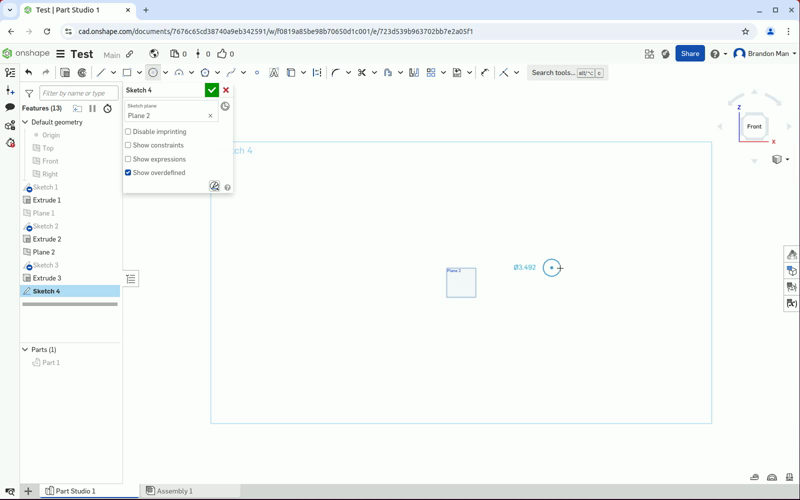
click(560, 267)
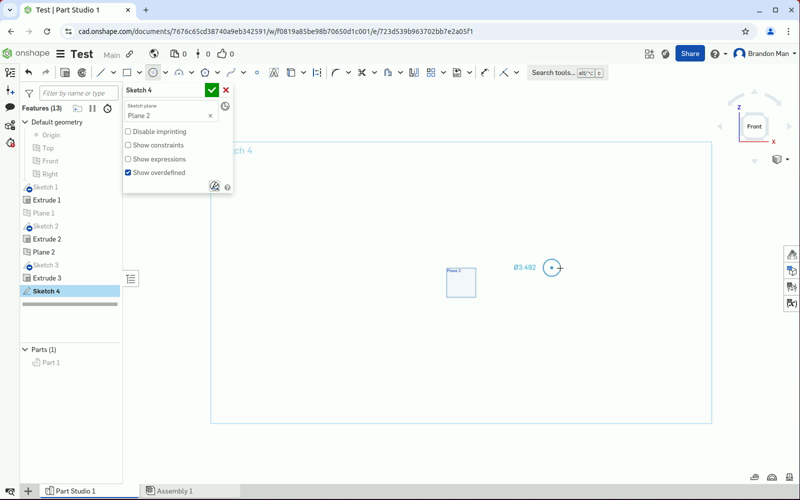
key(esc)
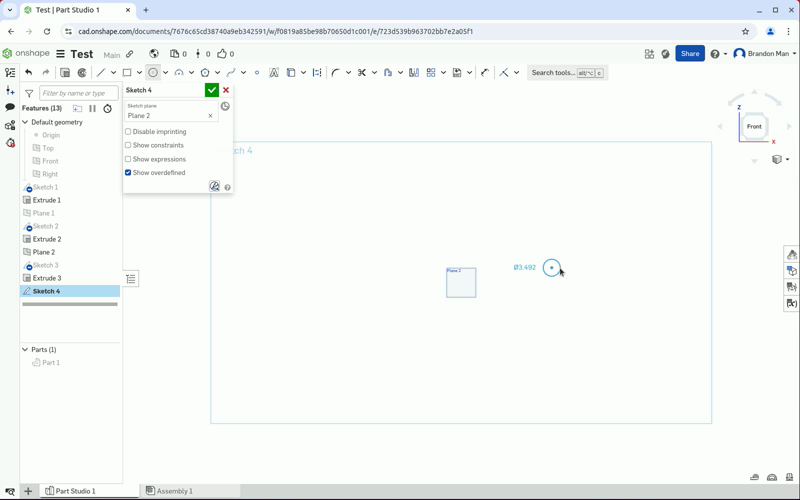
mouse_move(546, 261)
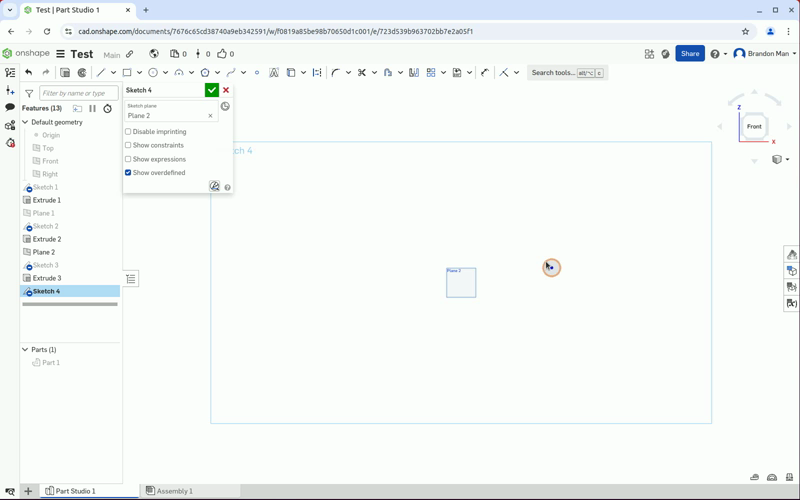
scroll(6)
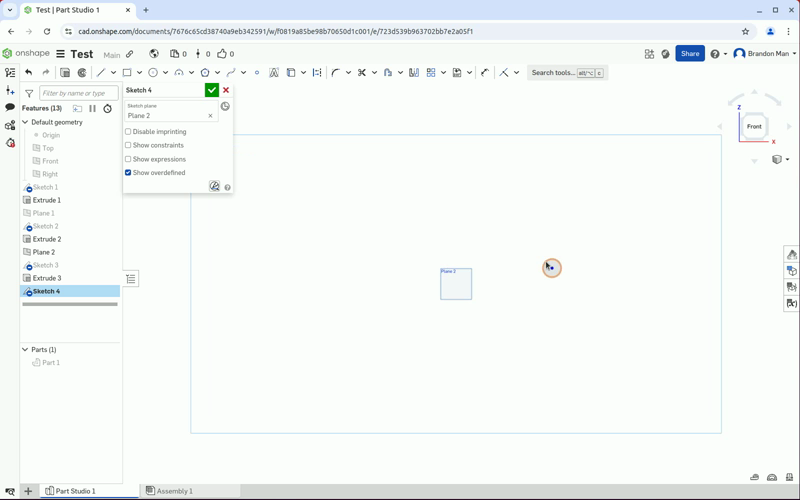
scroll(6)
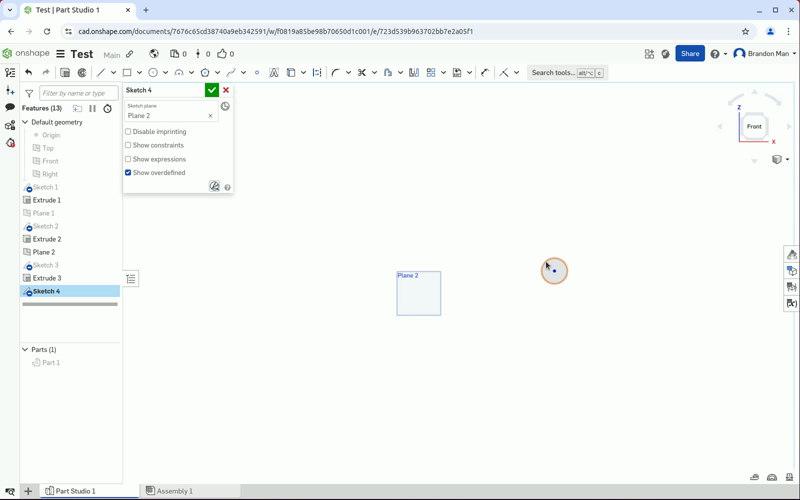
scroll(6)
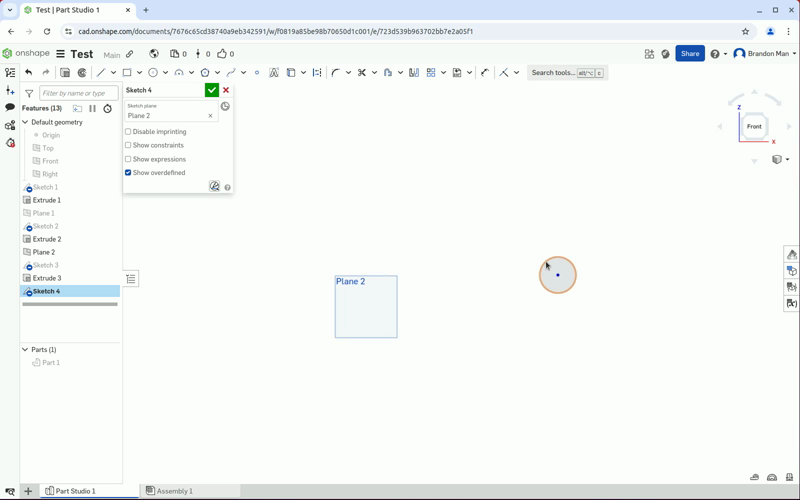
scroll(6)
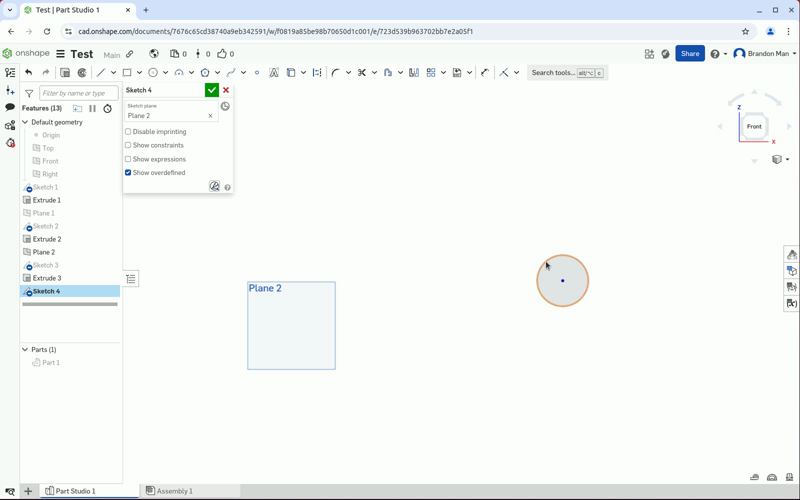
scroll(6)
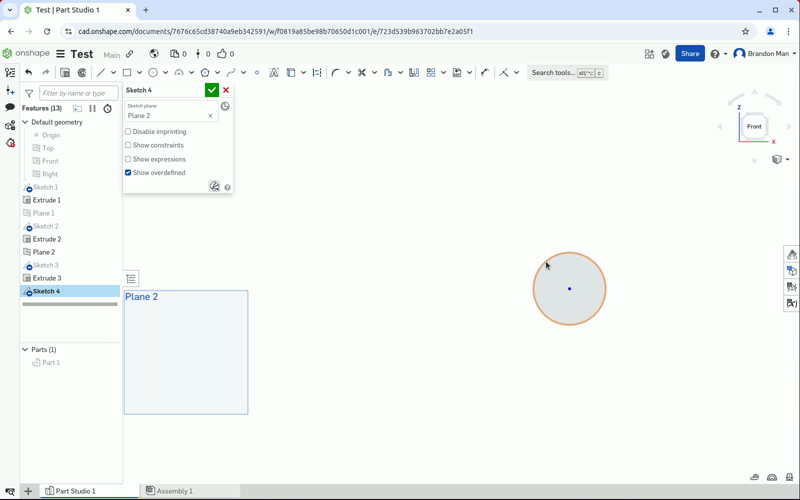
scroll(6)
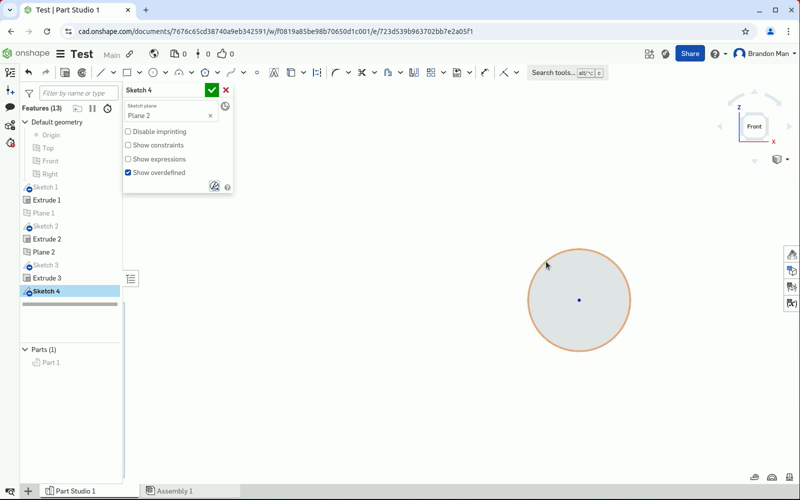
scroll(6)
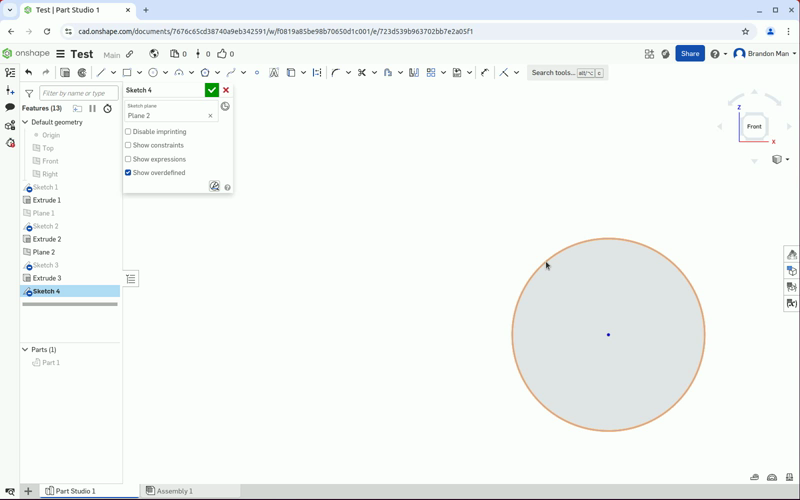
click(546, 261)
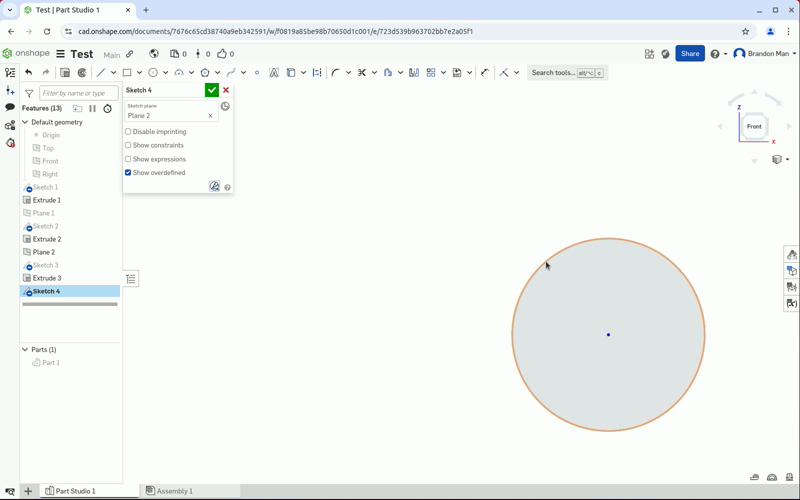
scroll(-6)
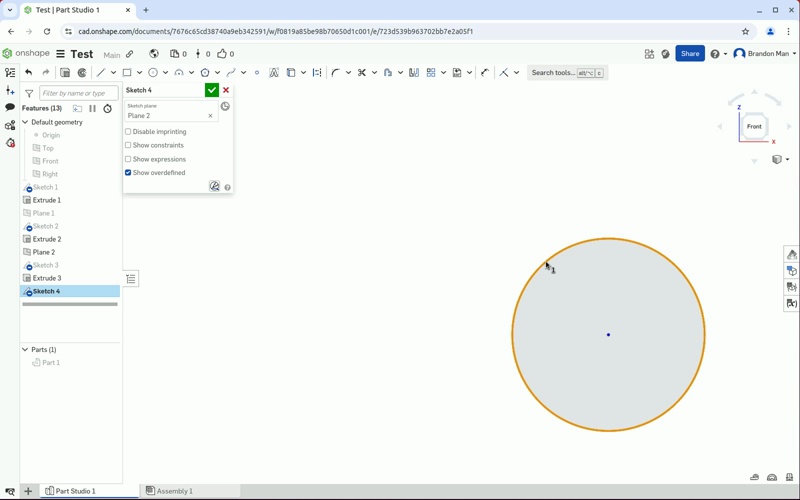
scroll(-6)
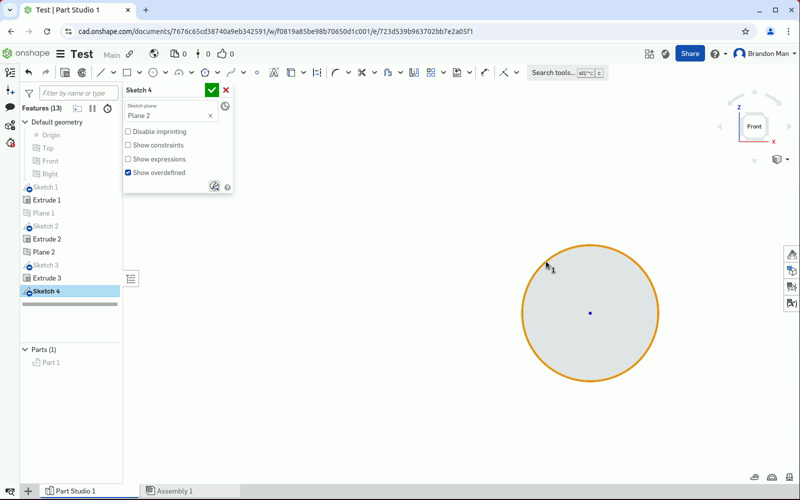
scroll(-6)
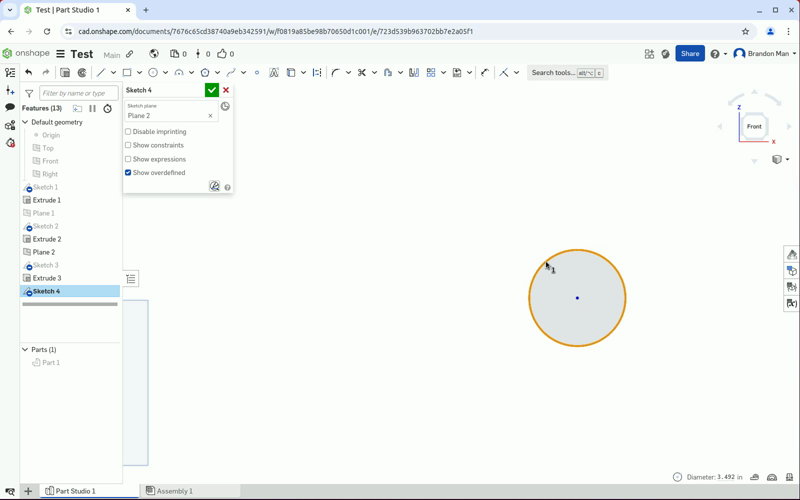
scroll(-6)
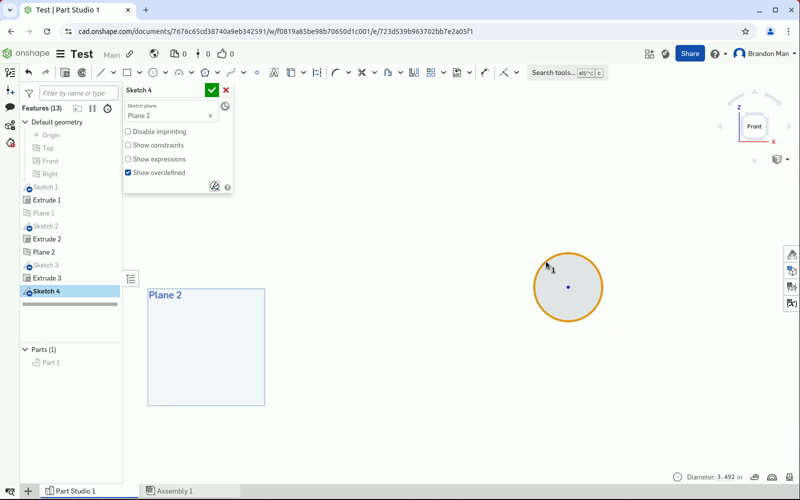
scroll(-6)
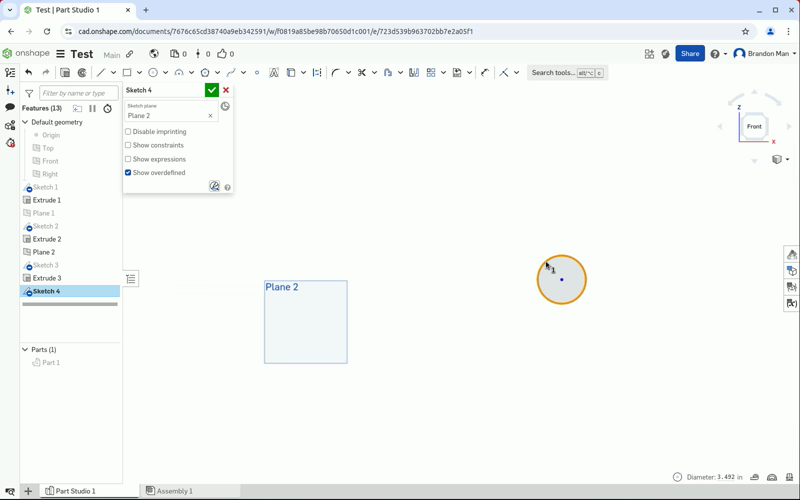
scroll(-6)
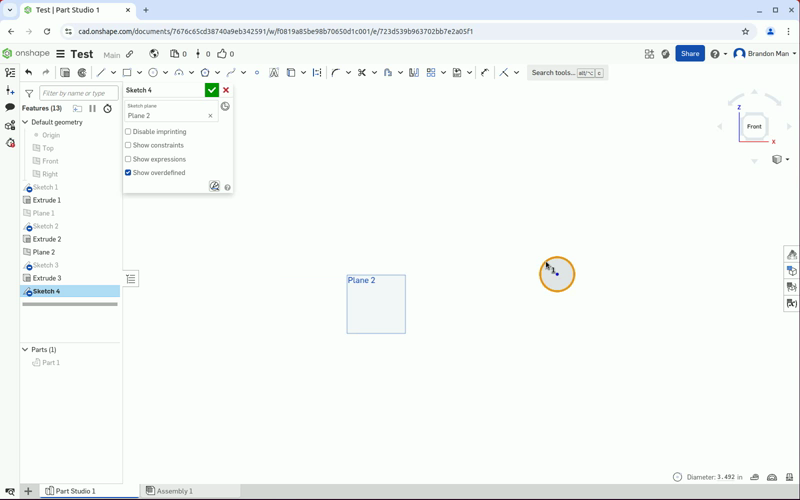
scroll(-6)
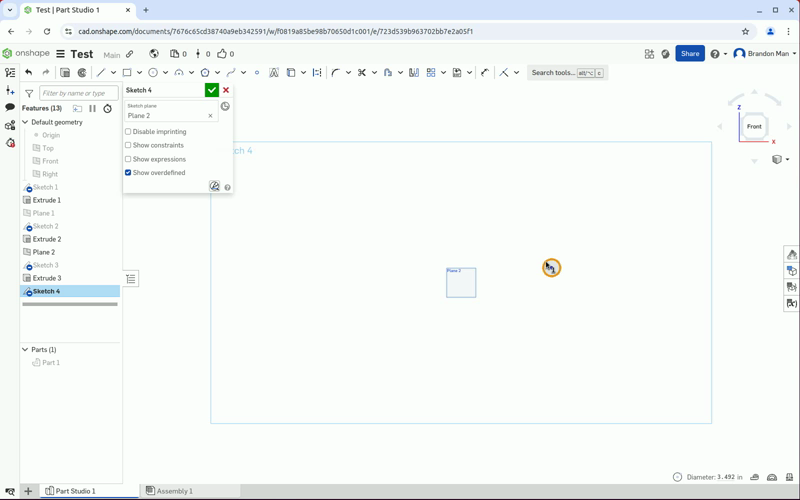
mouse_move(73, 352)
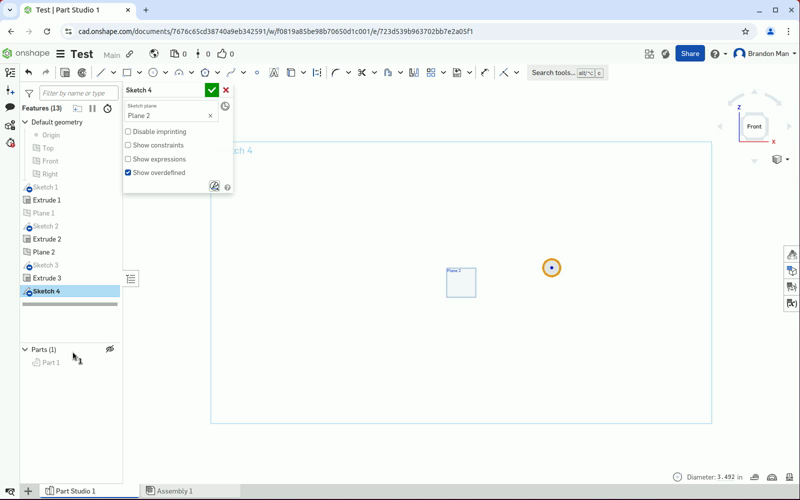
key(shift+y)
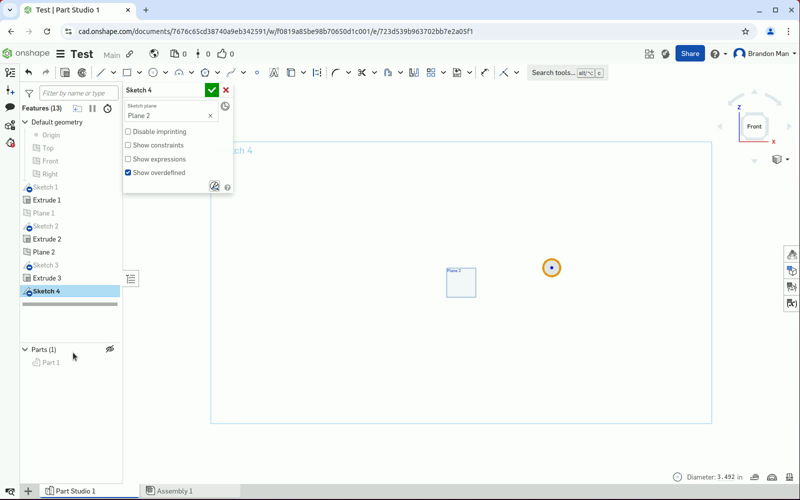
key(shift+e)
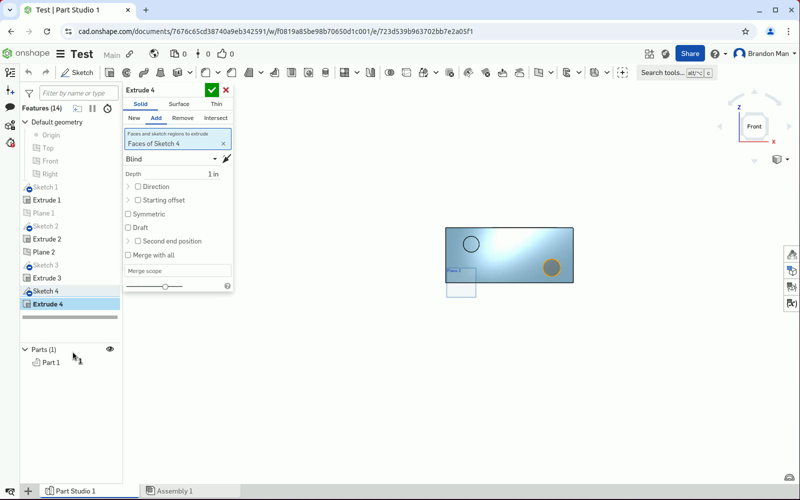
mouse_move(143, 106)
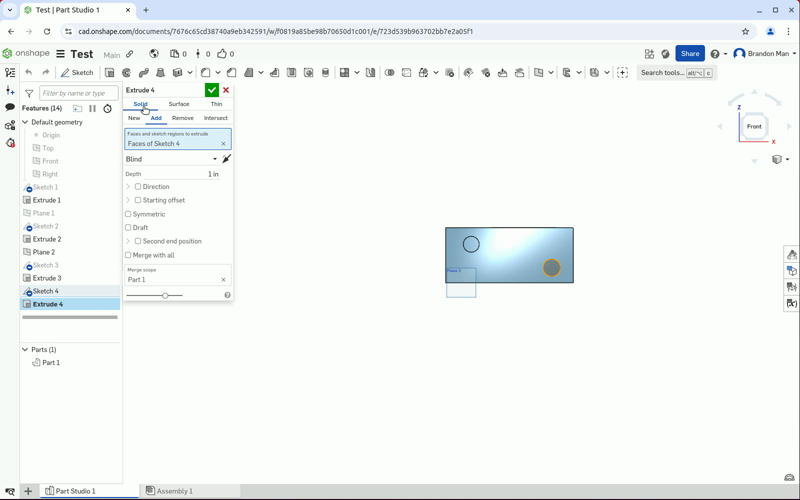
click(143, 106)
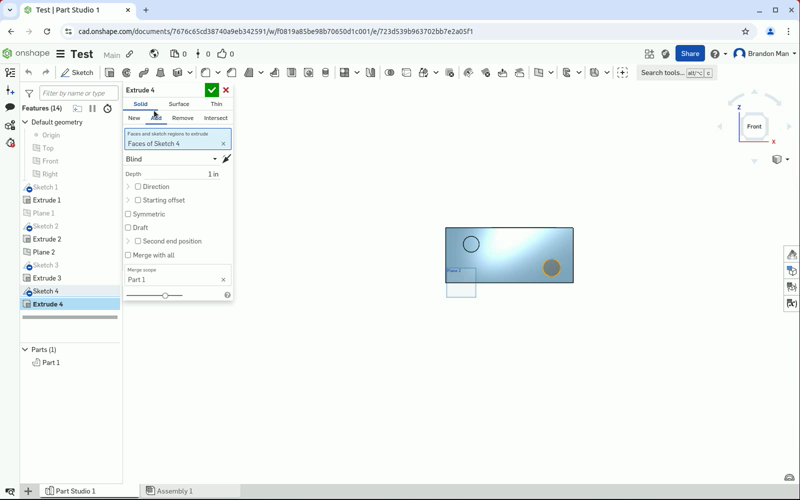
mouse_move(186, 120)
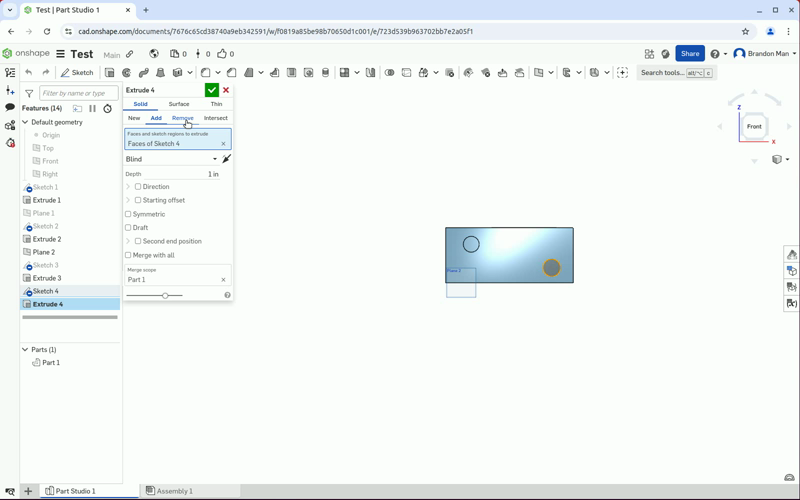
click(186, 120)
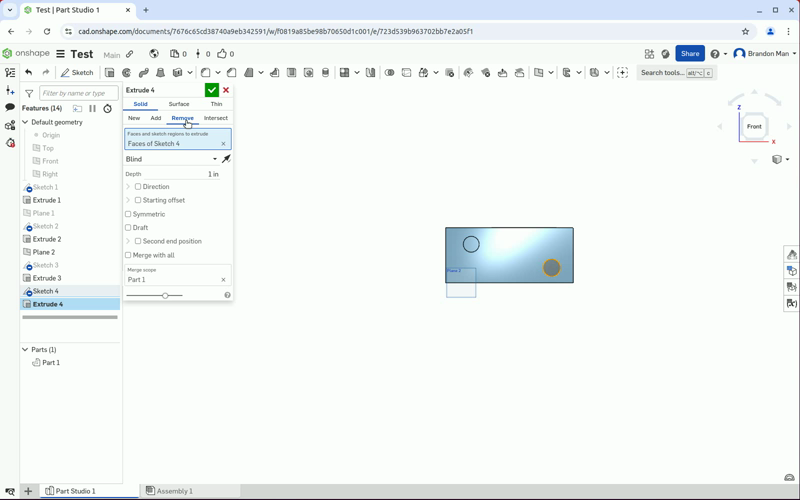
key(tab, 4)
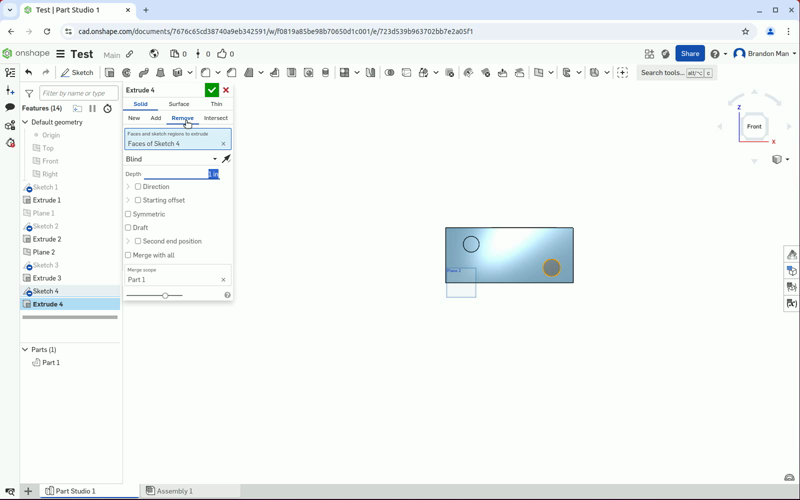
text(3.851)
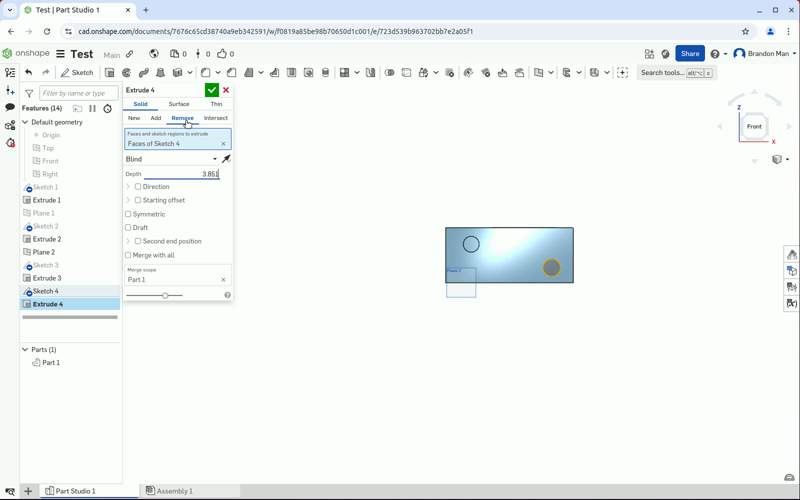
key(tab, 6)
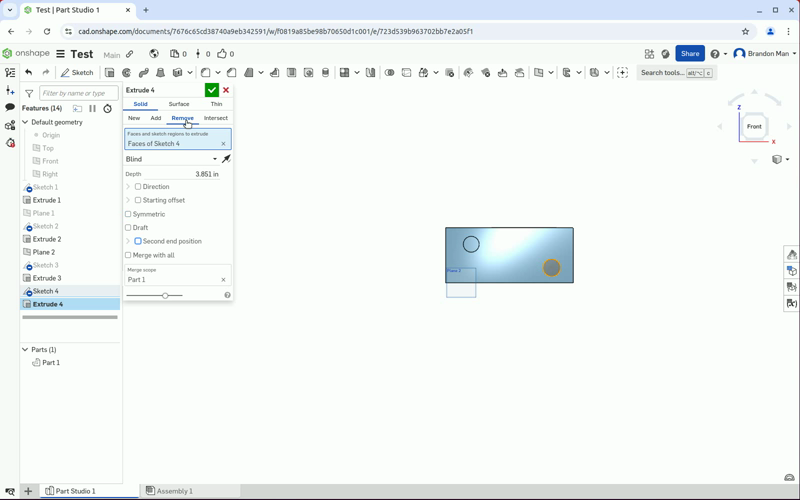
key(space)
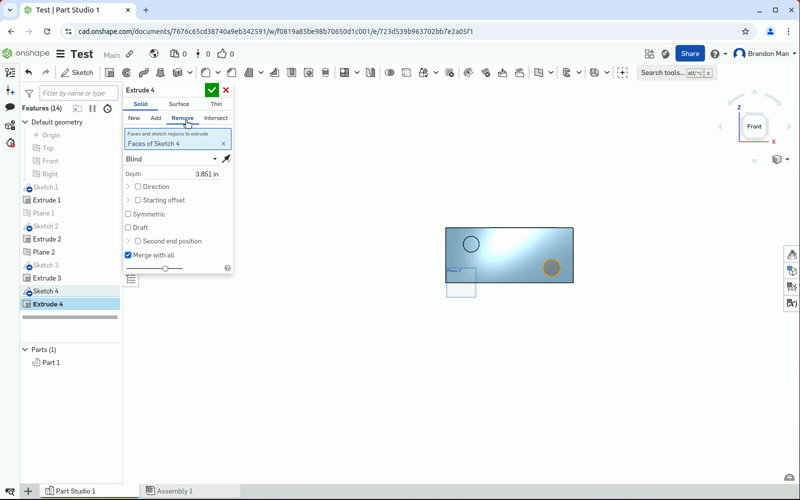
key(enter)
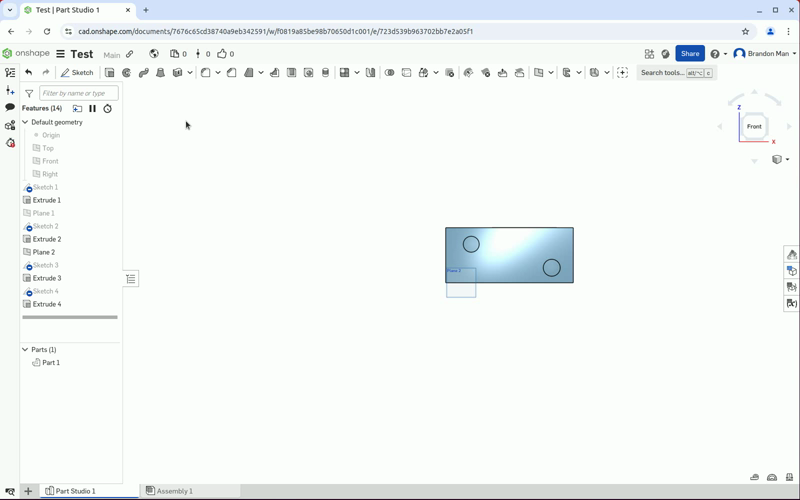
key(shift+h)
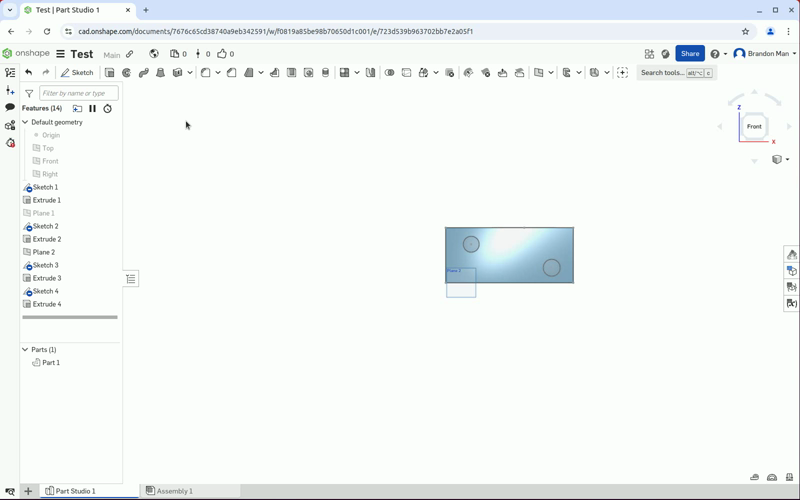
key(shift+h)
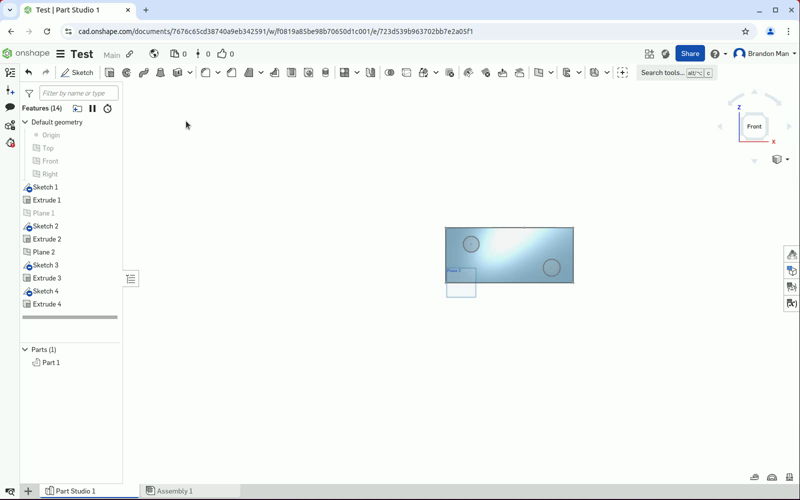
key(shift+7)
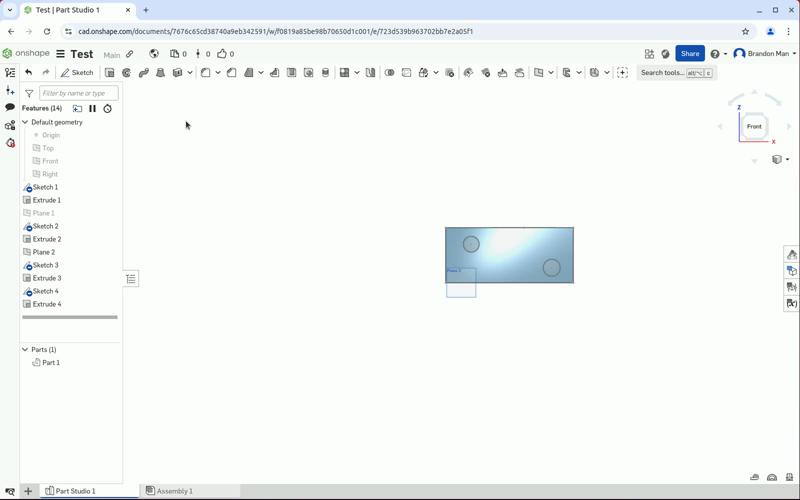
key(left, 2)
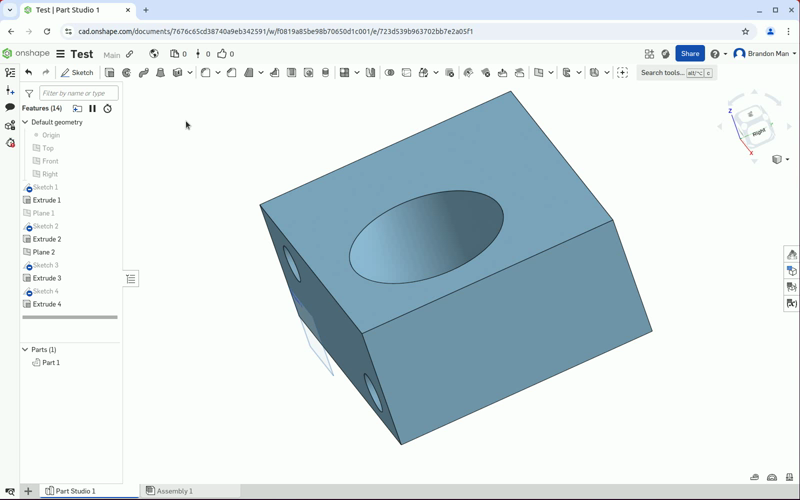
key(down, 2)
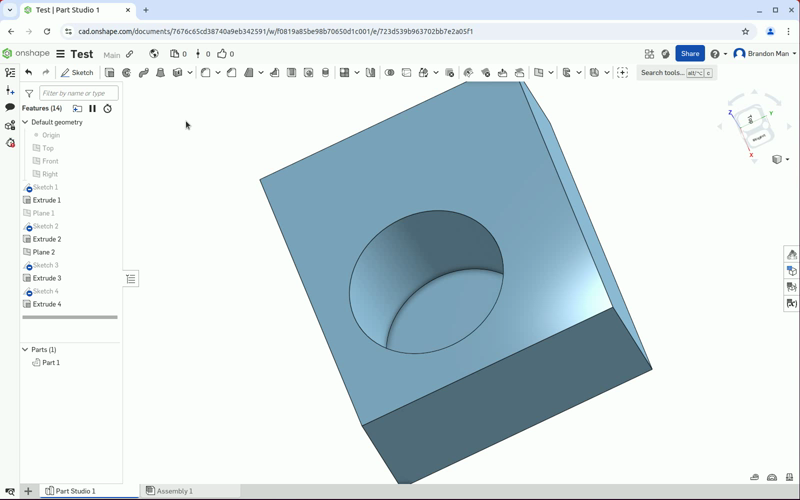
key(up, 2)
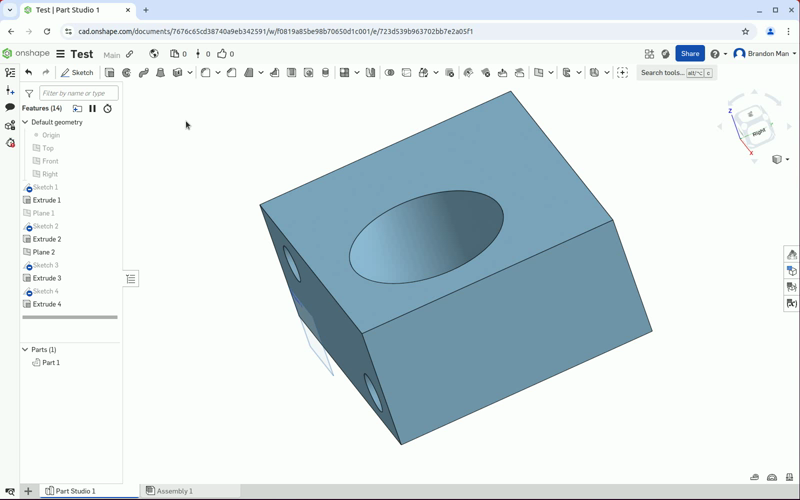
key(right, 2)
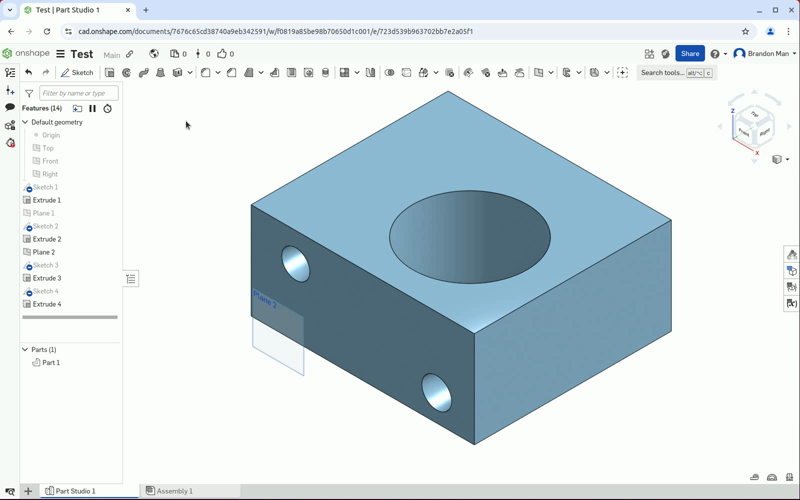
mouse_move(73, 189)
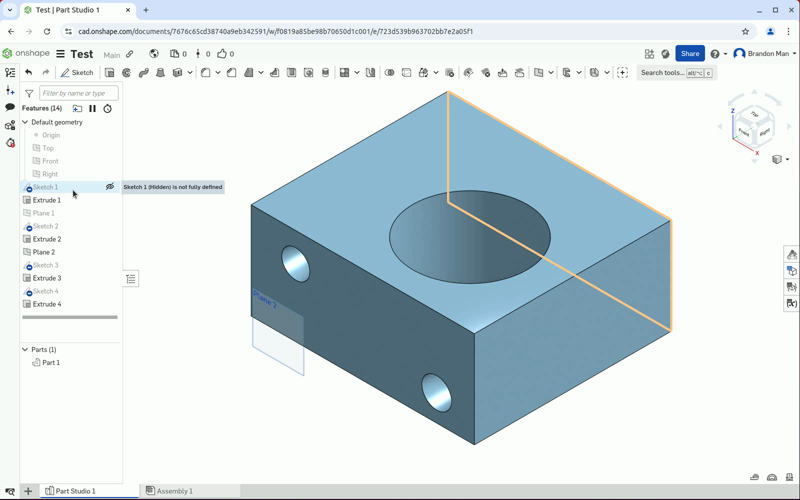
click(73, 189)